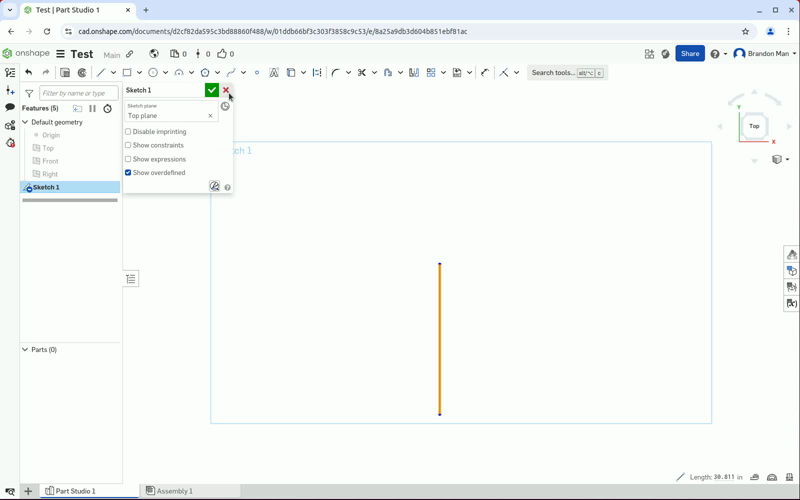
key(shift+h)
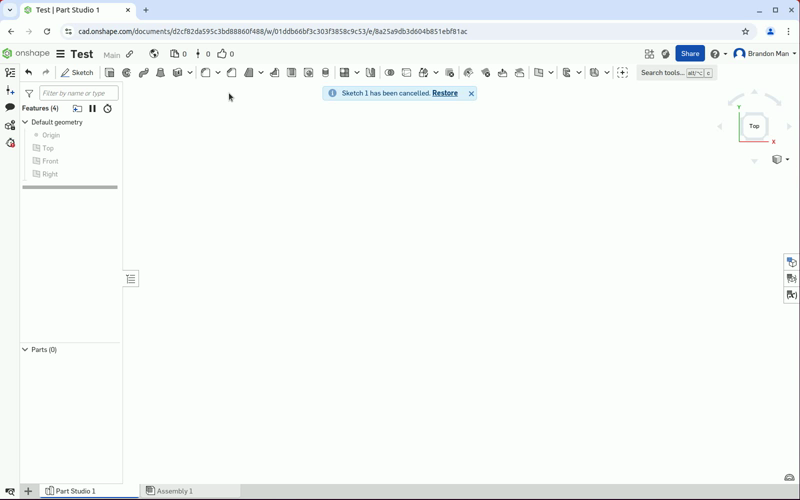
mouse_move(73, 352)
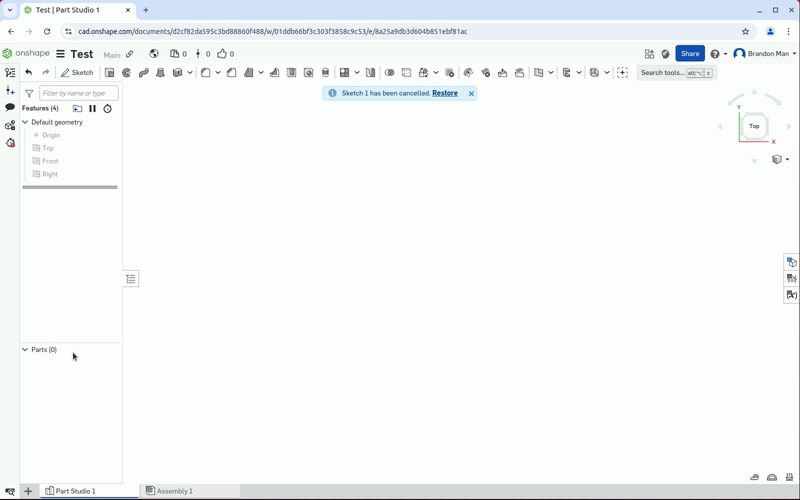
key(y)
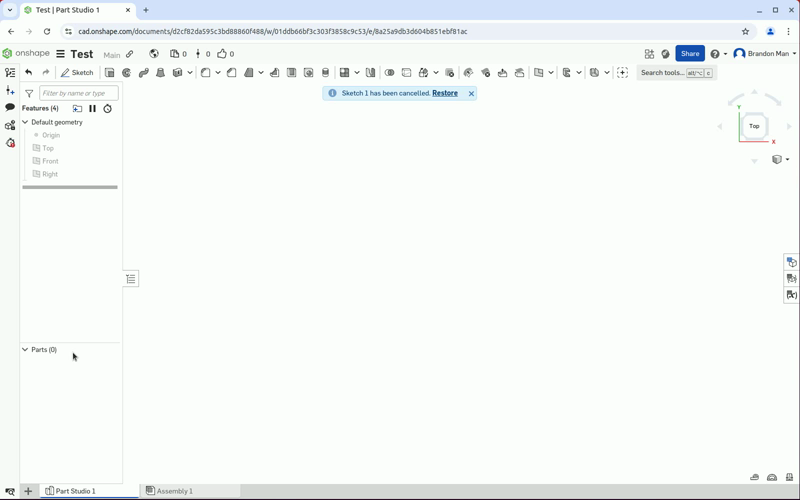
key(shift+p)
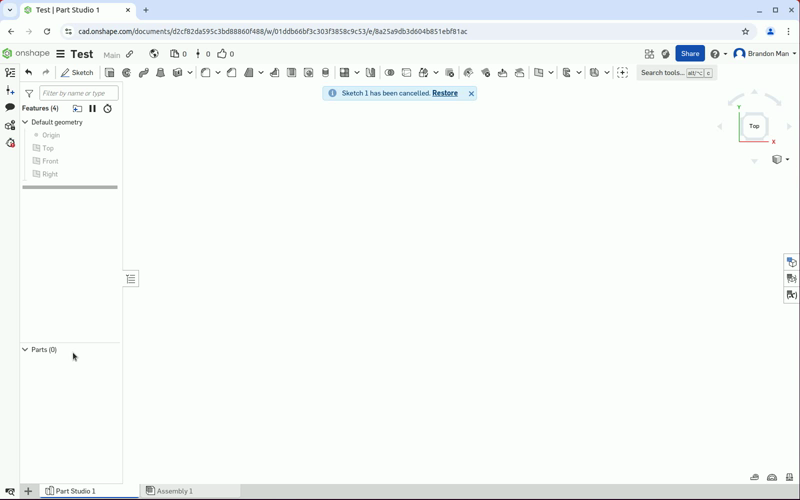
key(space)
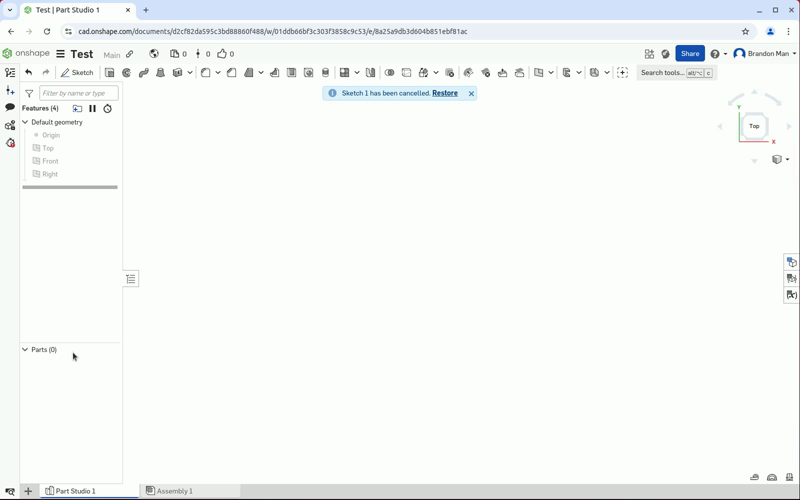
key_down(shift)
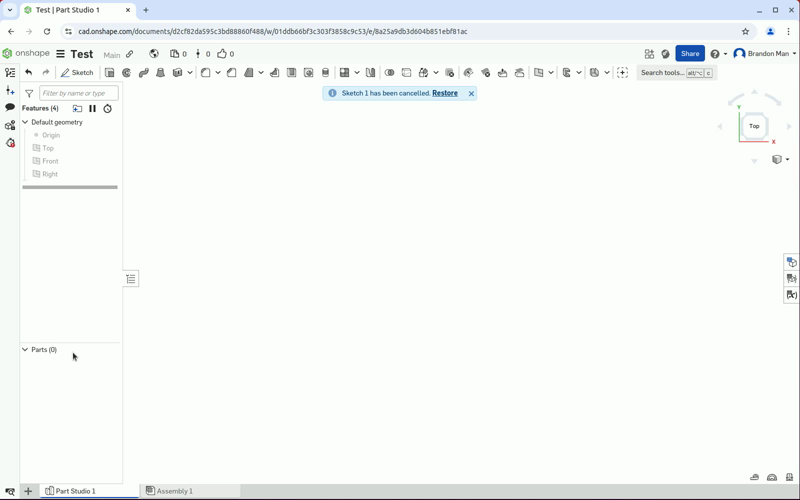
key(up)
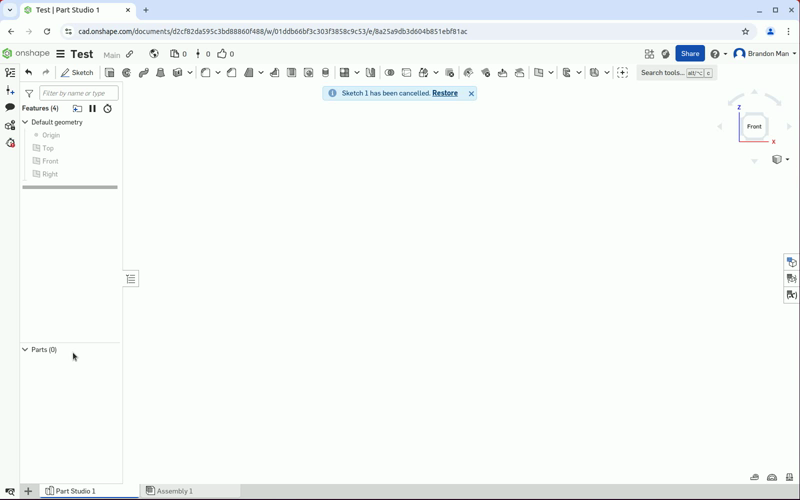
key_up(shift)
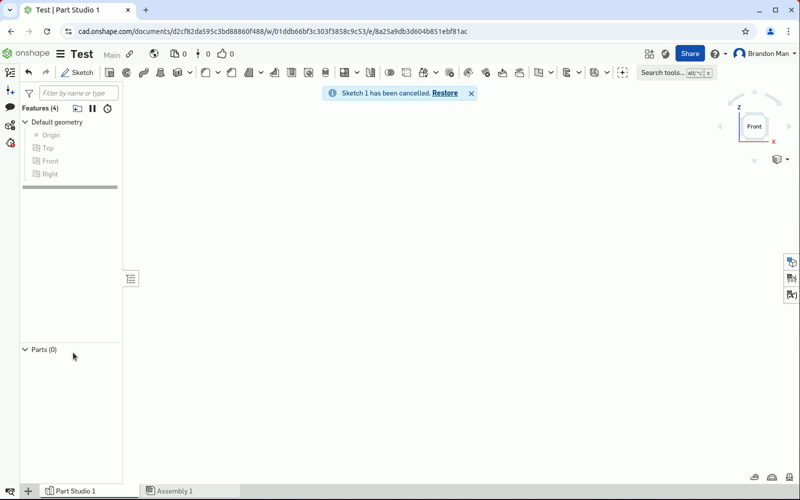
mouse_move(73, 352)
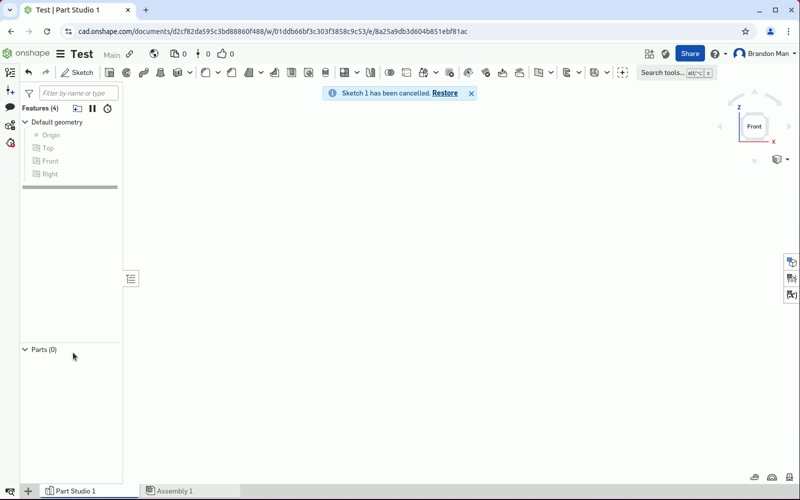
key(shift+y)
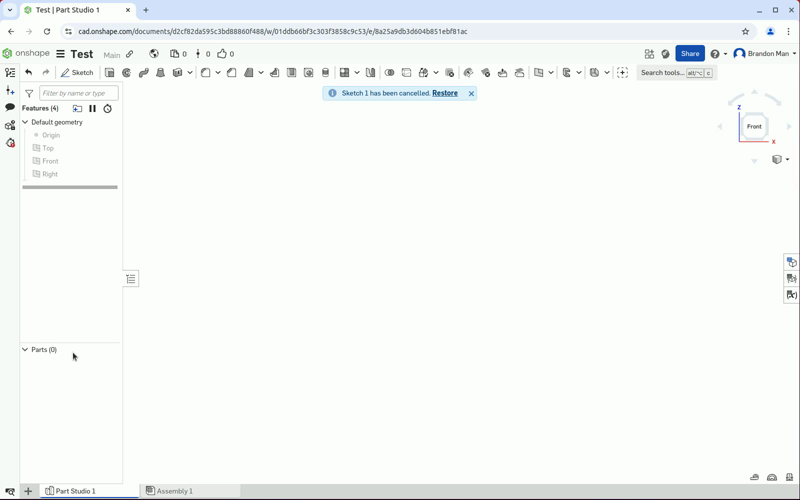
key(shift+s)
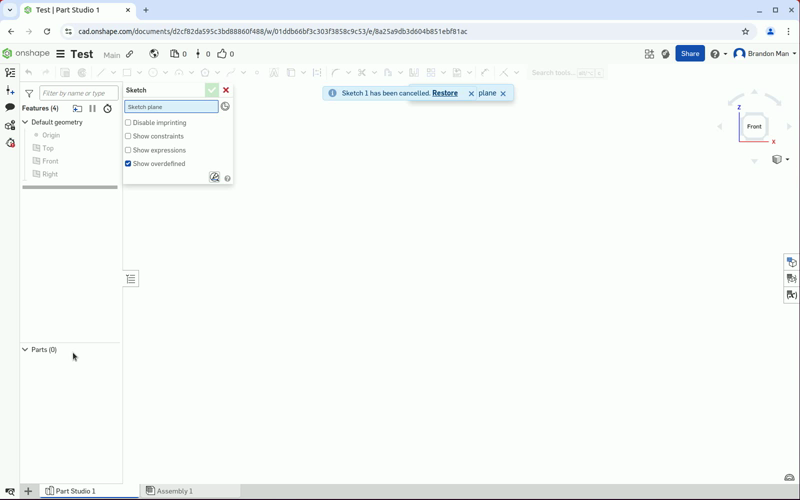
mouse_move(73, 163)
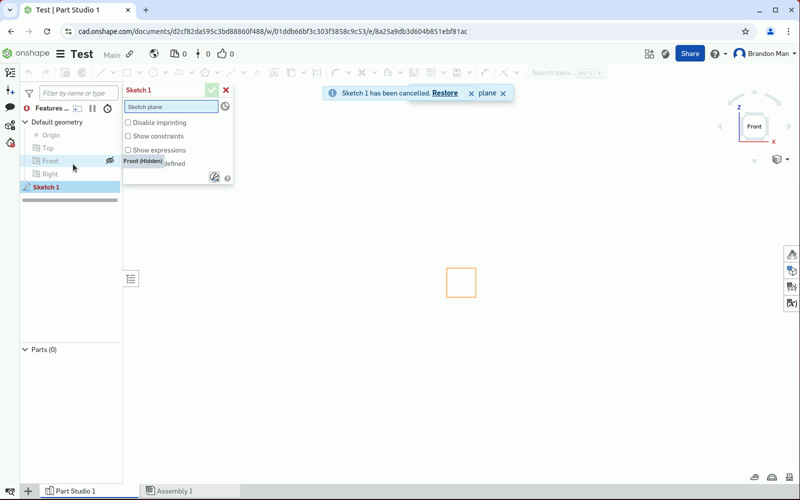
click(73, 163)
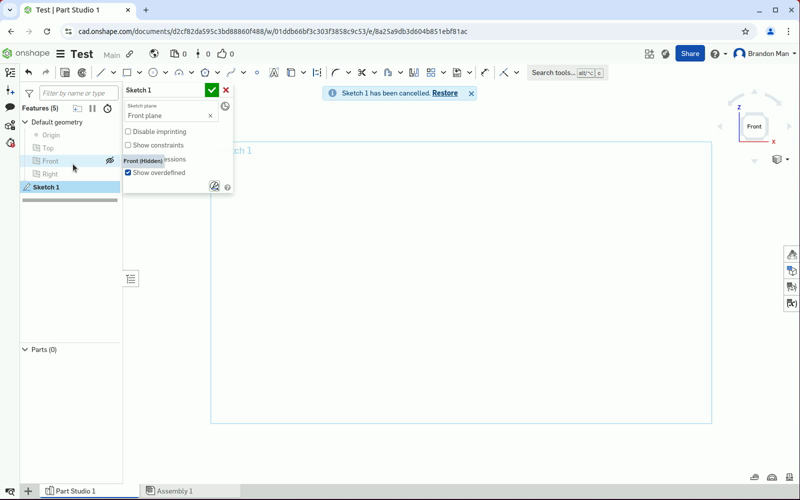
mouse_move(73, 352)
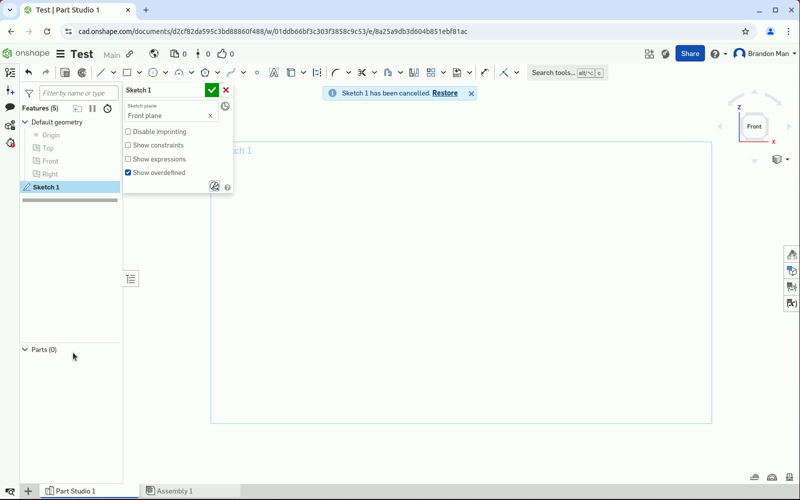
key(y)
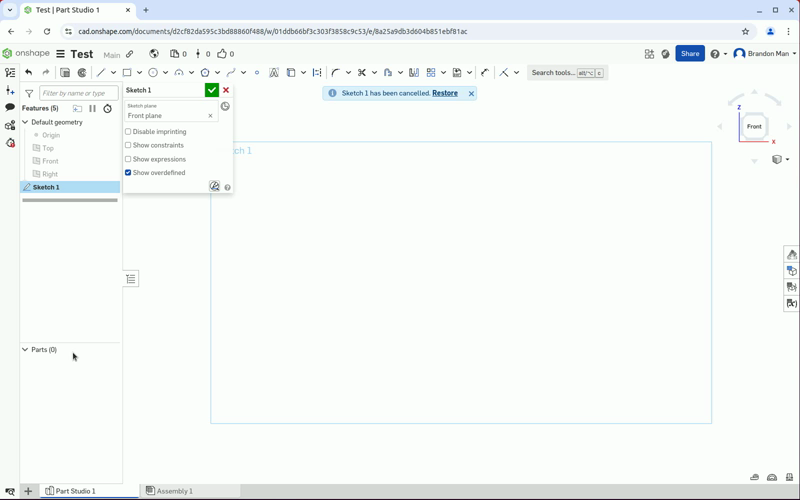
key(l)
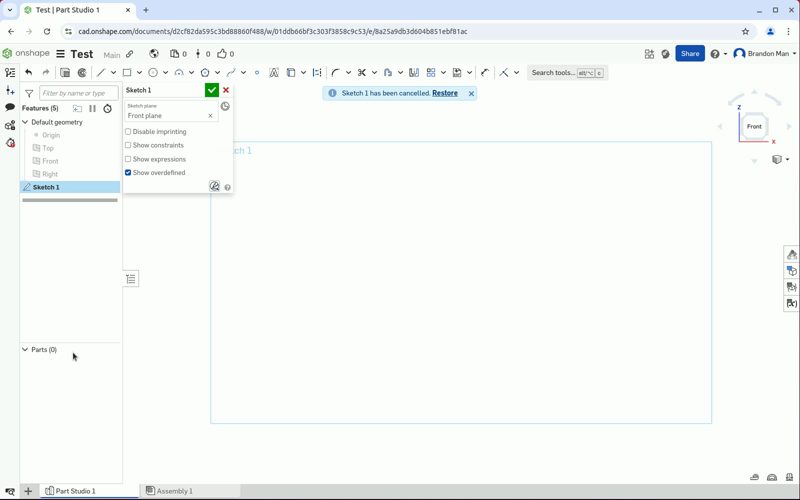
key_down(shift)
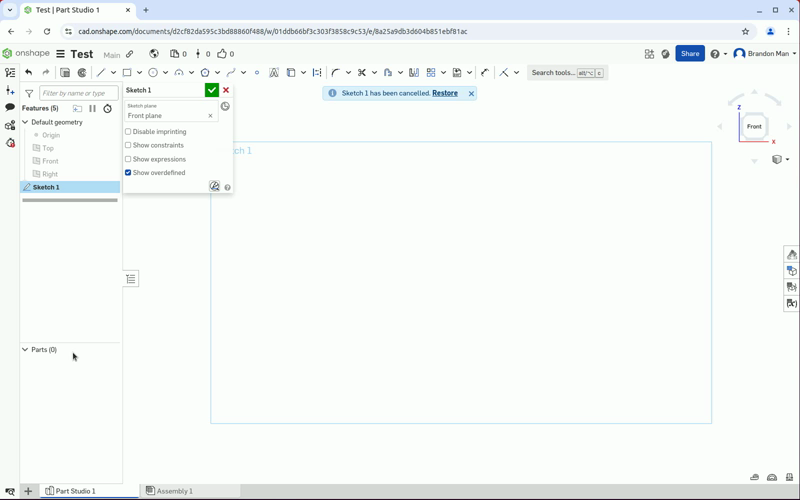
mouse_move(460, 282)
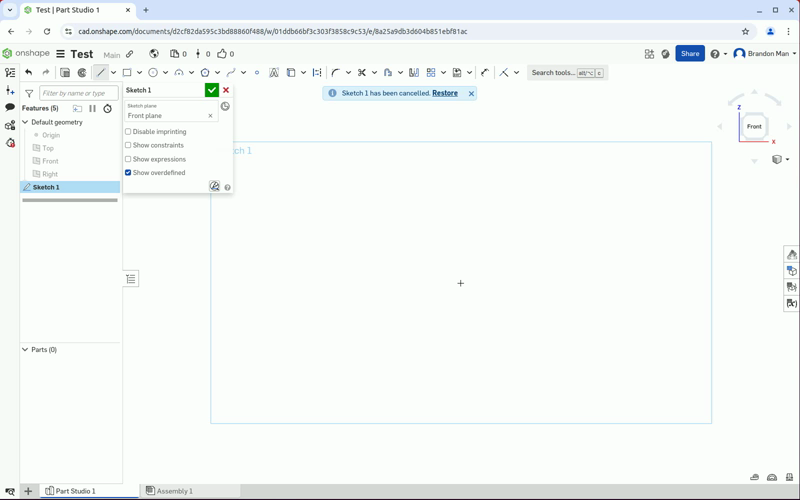
click(460, 282)
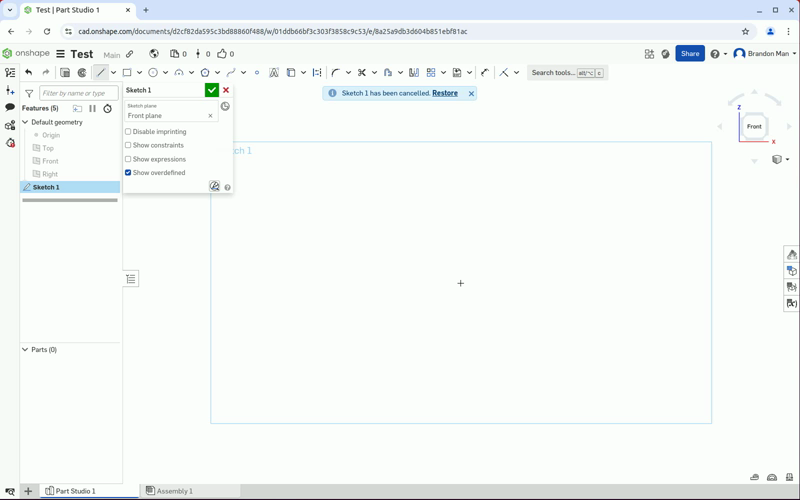
key_up(shift)
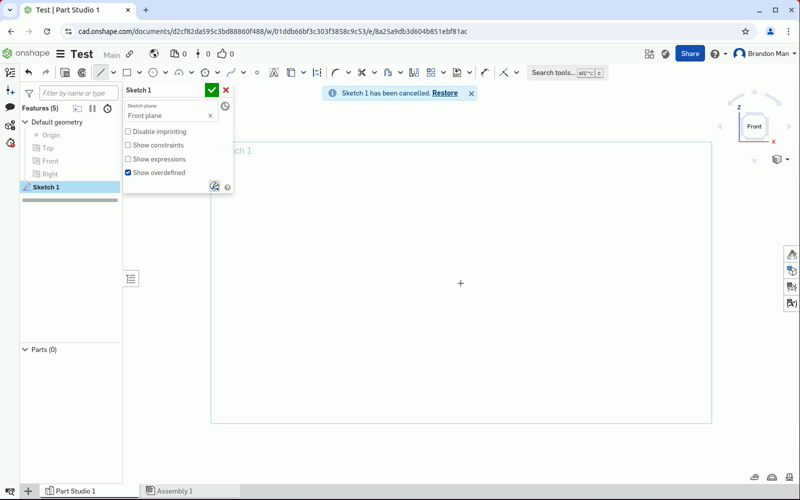
key_down(shift)
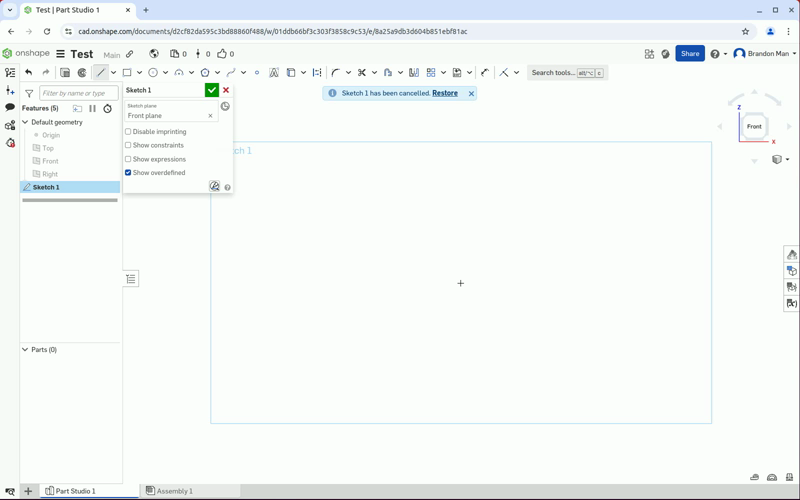
mouse_move(547, 282)
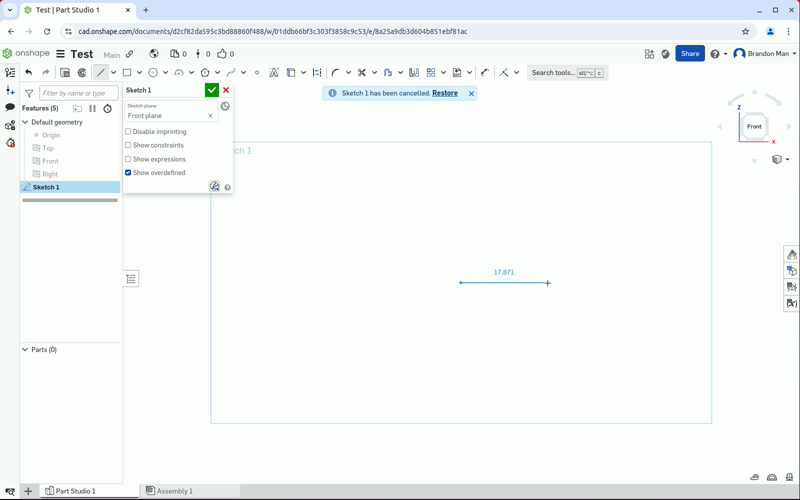
click(547, 282)
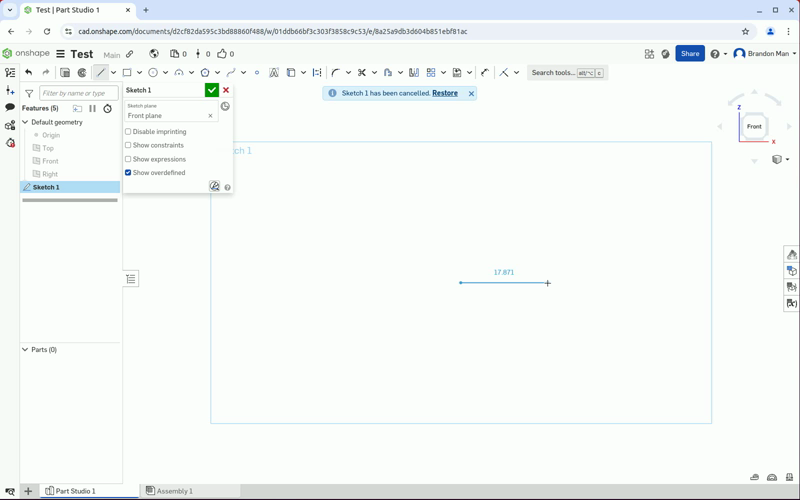
key_up(shift)
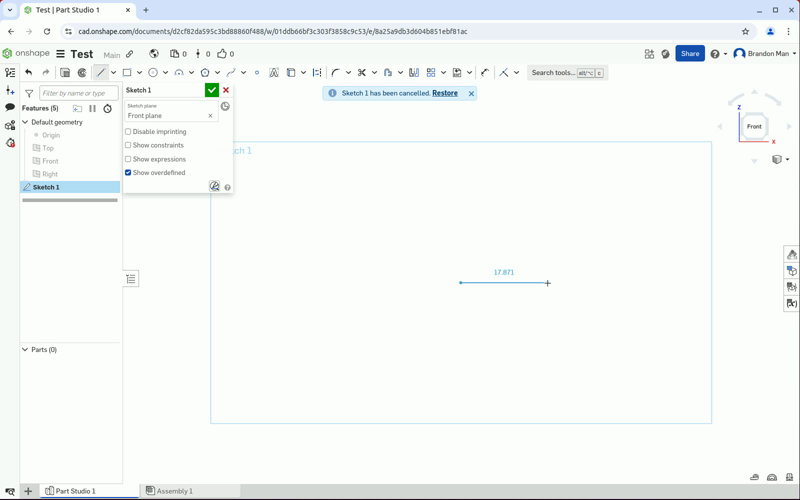
key_down(shift)
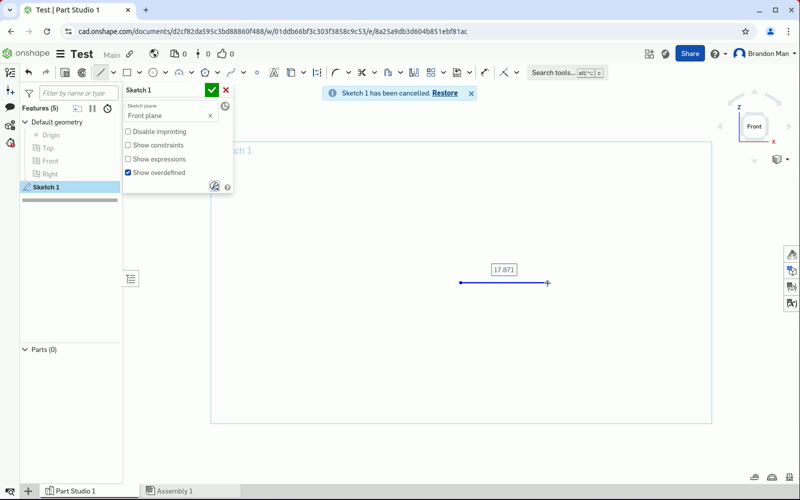
mouse_move(577, 282)
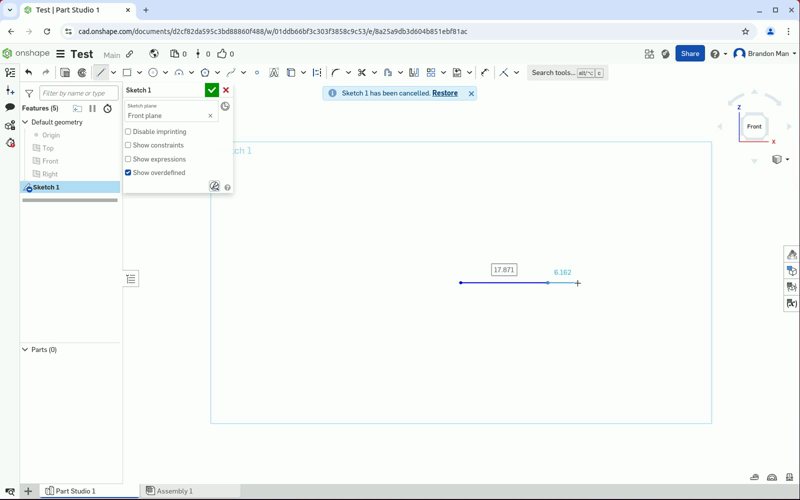
mouse_move(547, 273)
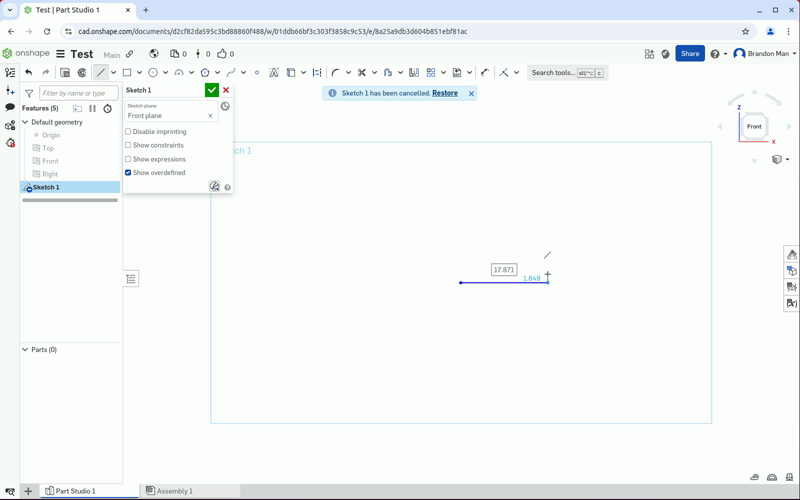
click(547, 273)
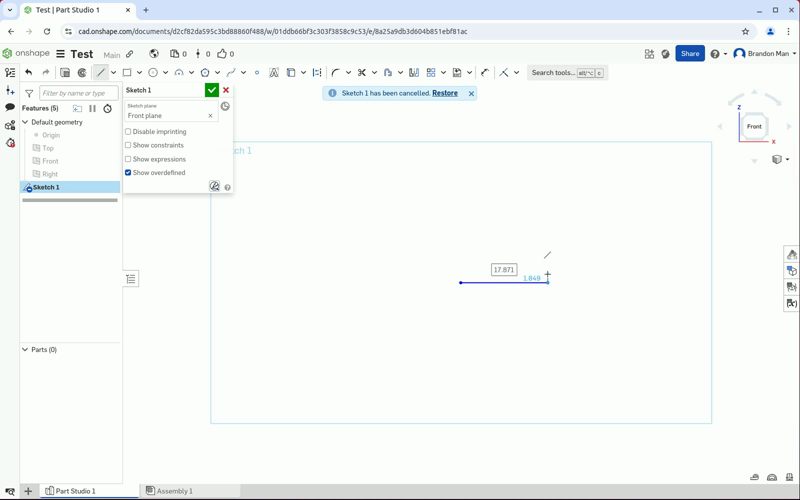
key_up(shift)
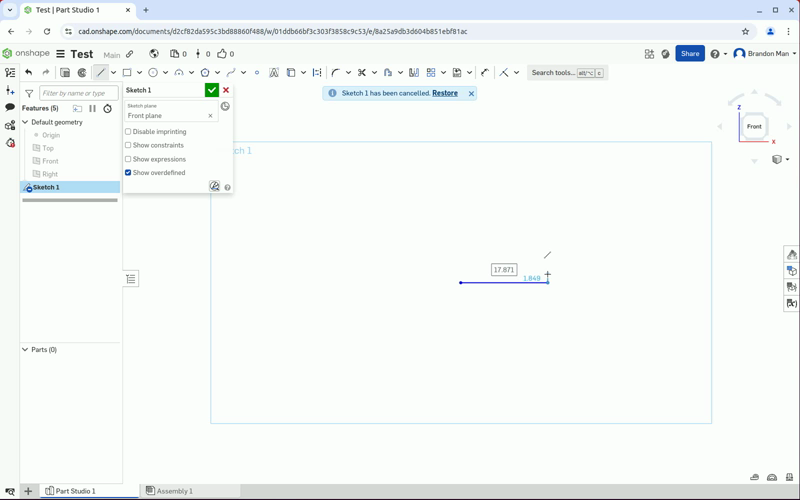
key_down(shift)
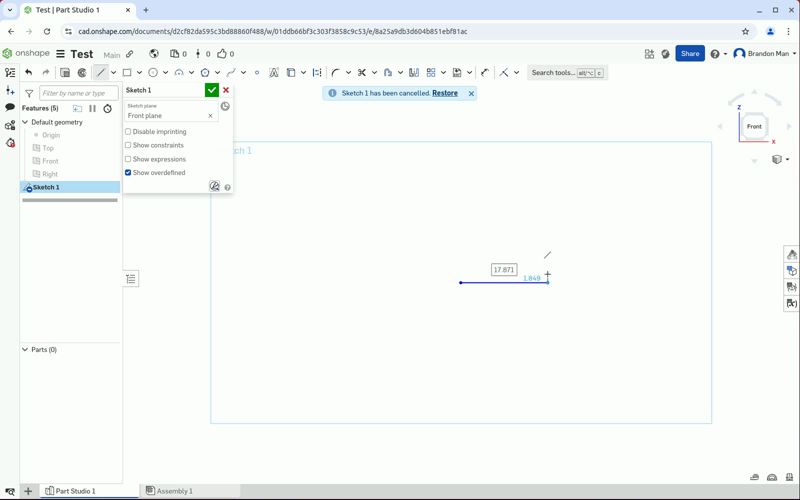
mouse_move(470, 273)
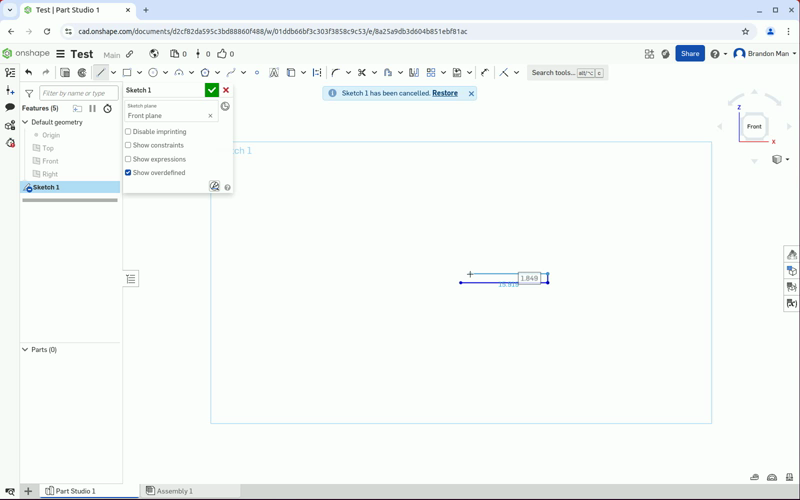
click(470, 273)
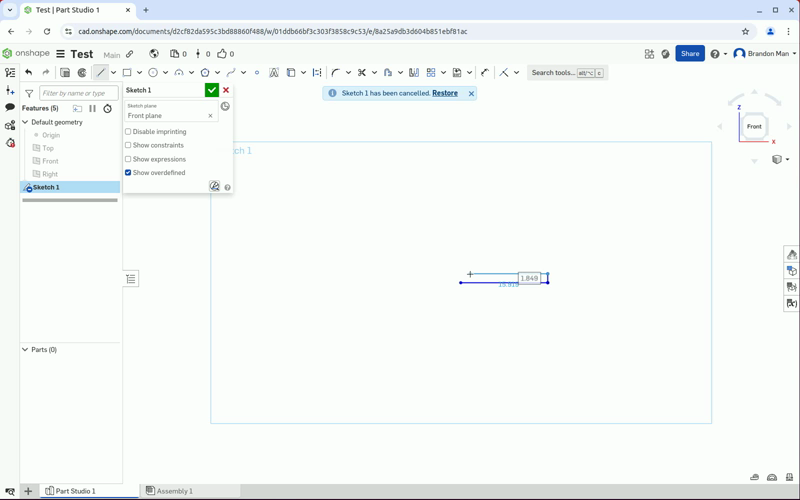
key_up(shift)
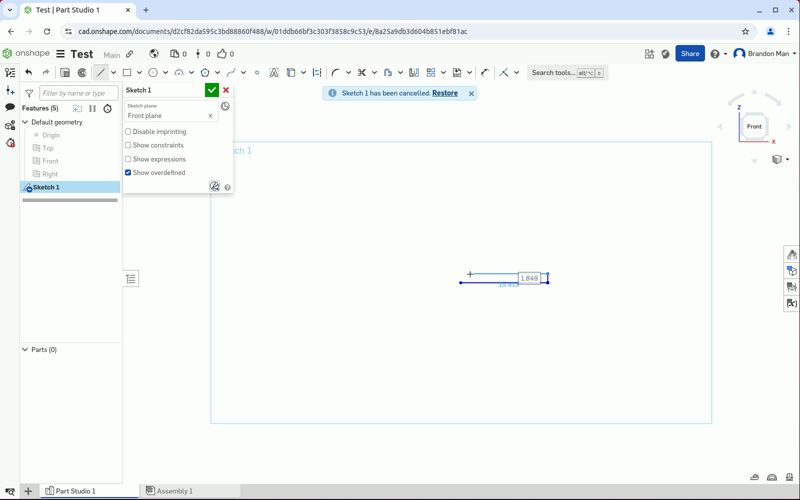
key_down(shift)
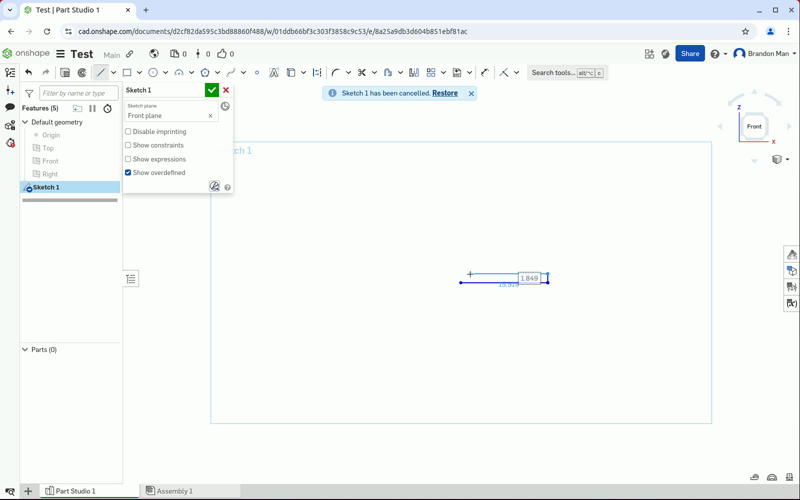
mouse_move(500, 273)
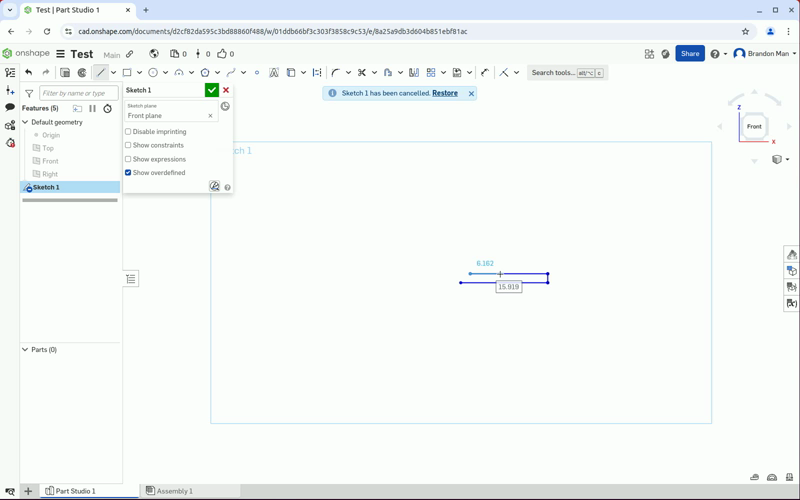
mouse_move(460, 273)
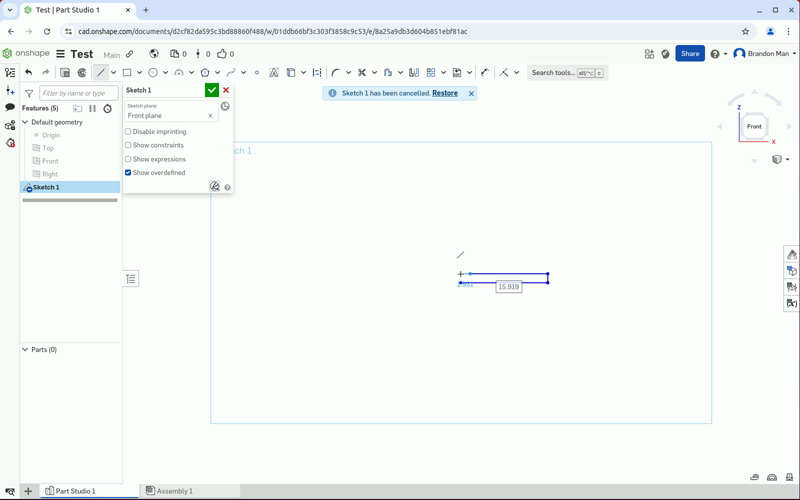
click(460, 273)
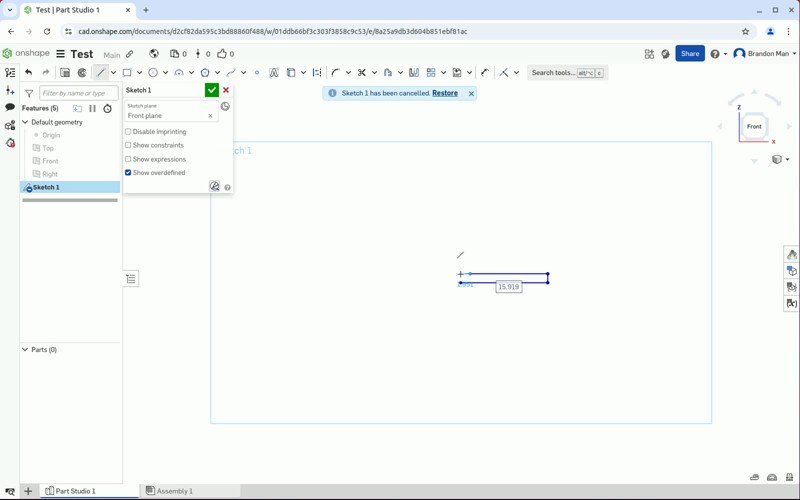
key_up(shift)
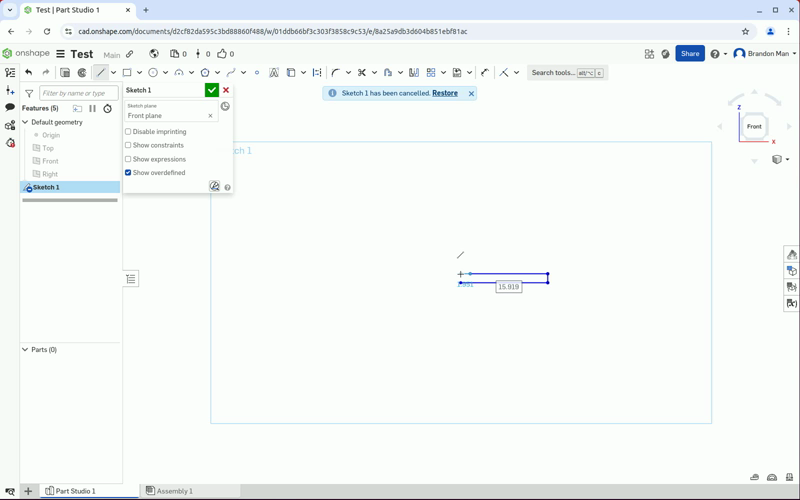
mouse_move(490, 273)
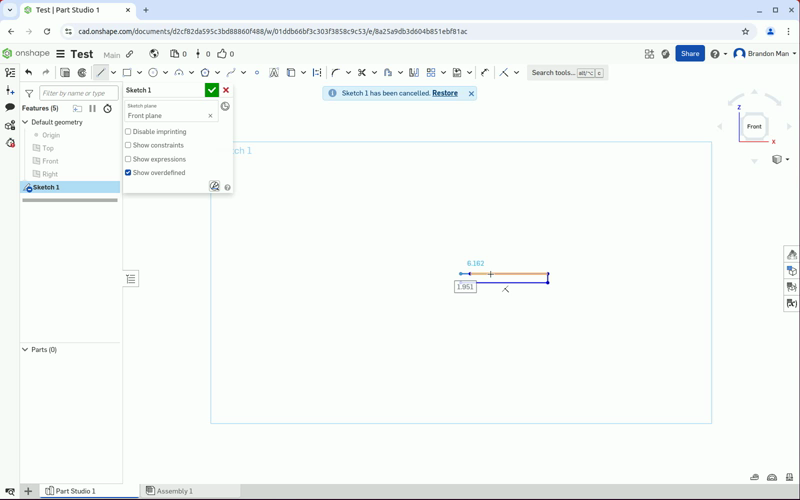
key_down(shift)
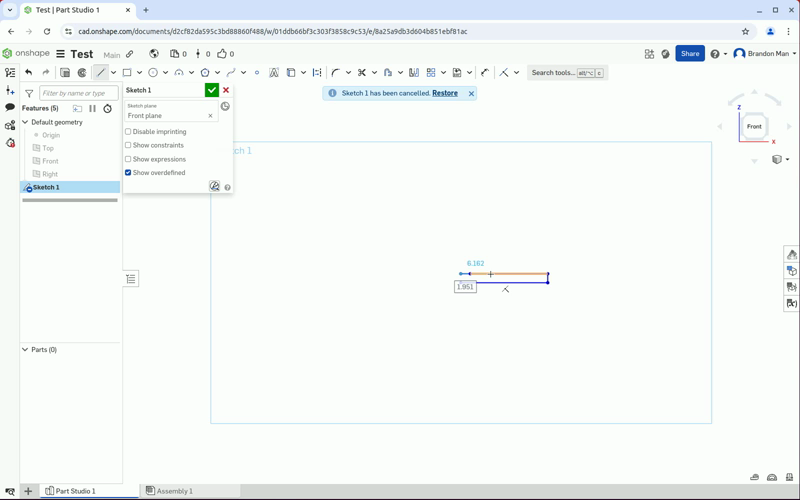
mouse_move(460, 282)
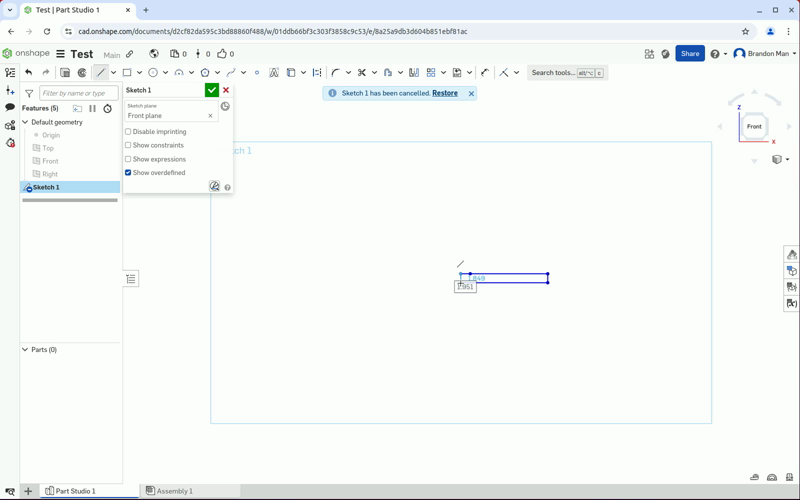
key_up(shift)
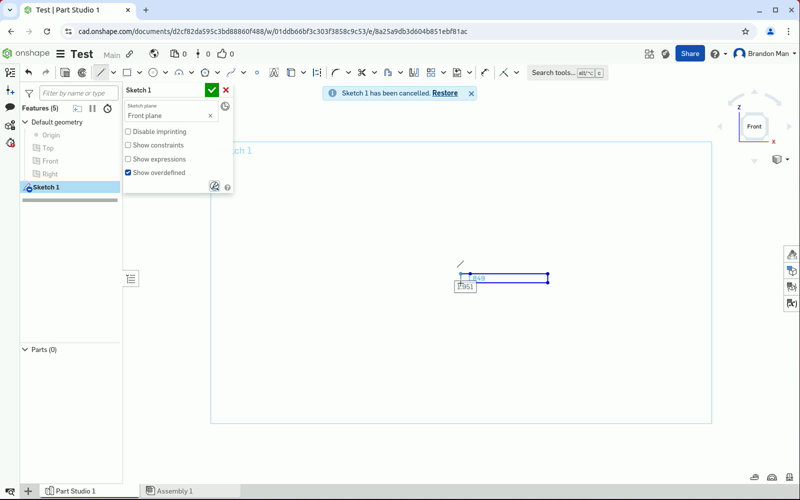
click(460, 282)
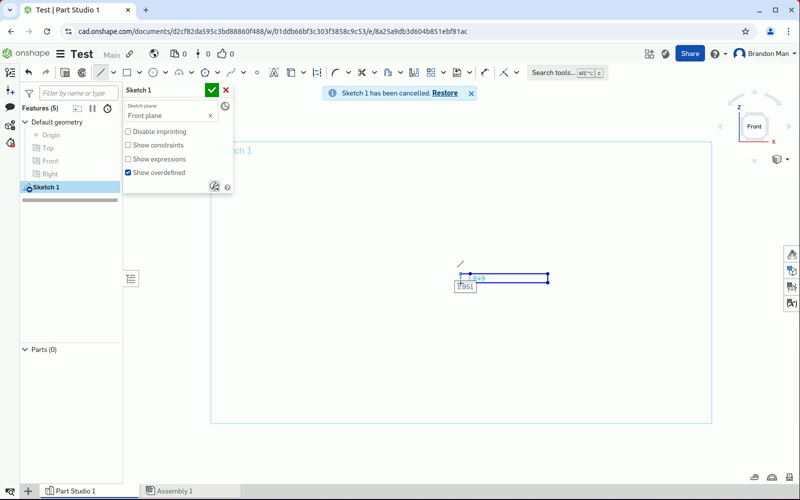
key(esc)
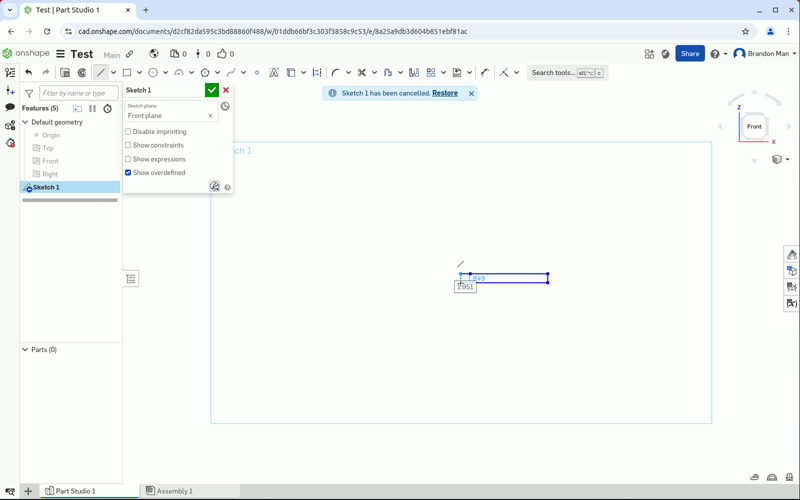
mouse_move(516, 281)
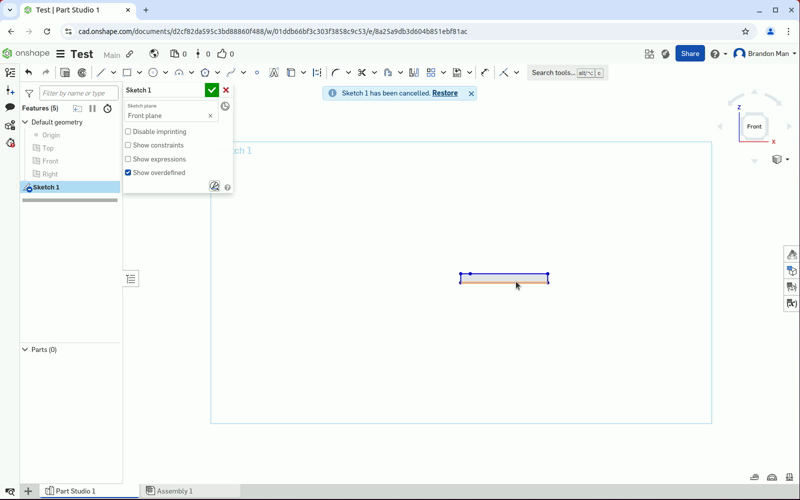
scroll(6)
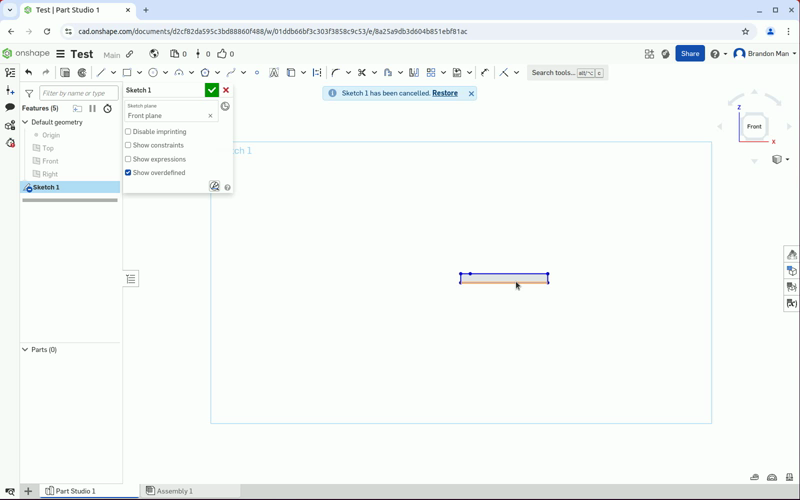
scroll(6)
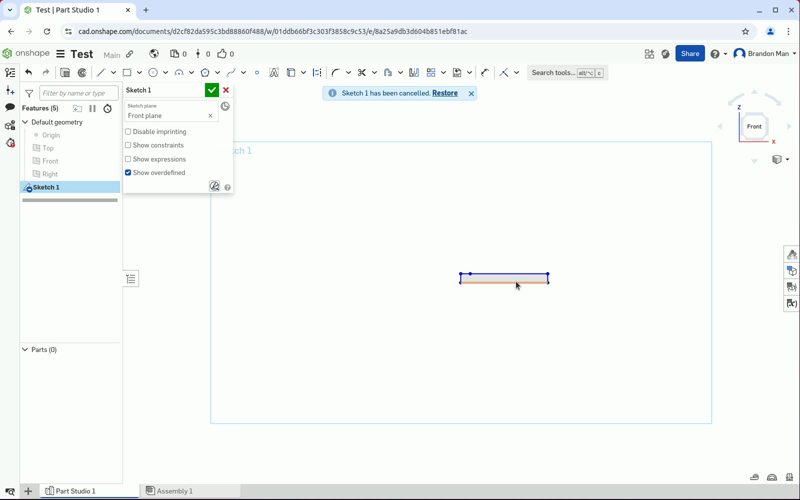
scroll(6)
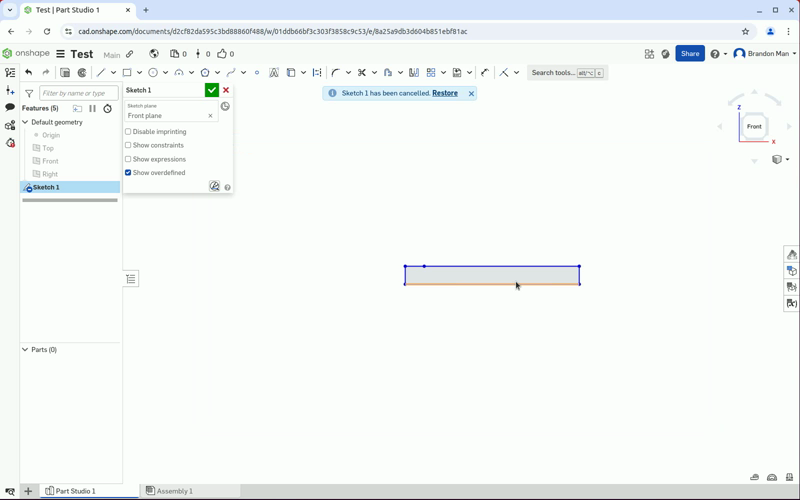
scroll(6)
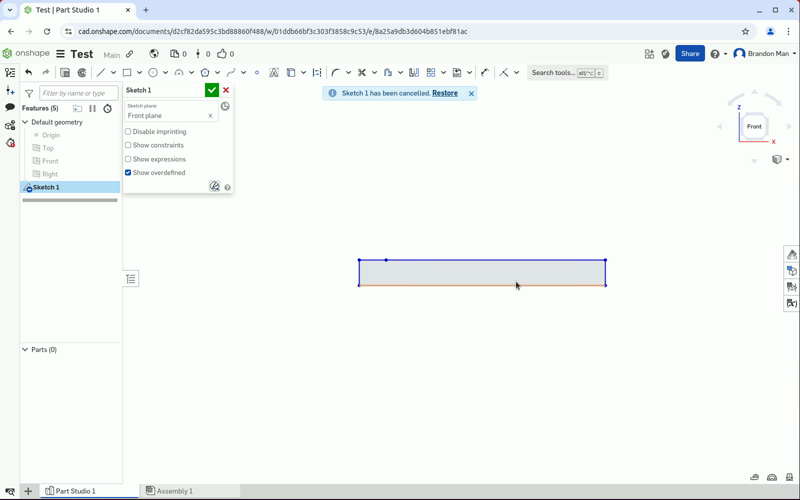
scroll(6)
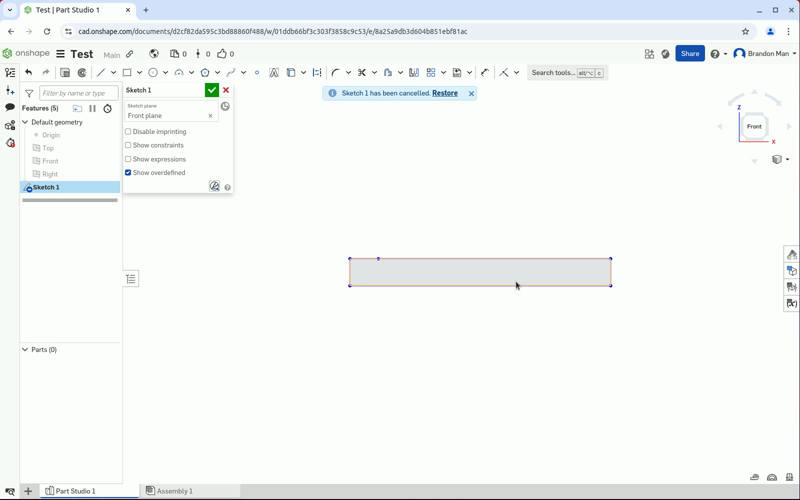
scroll(6)
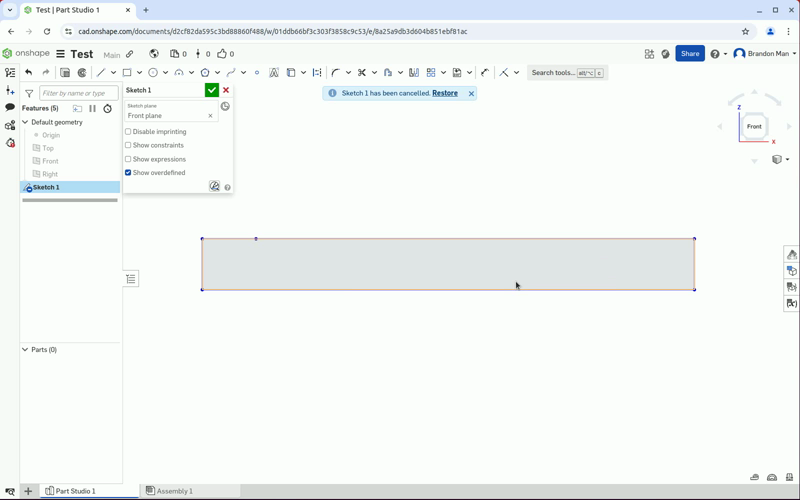
scroll(6)
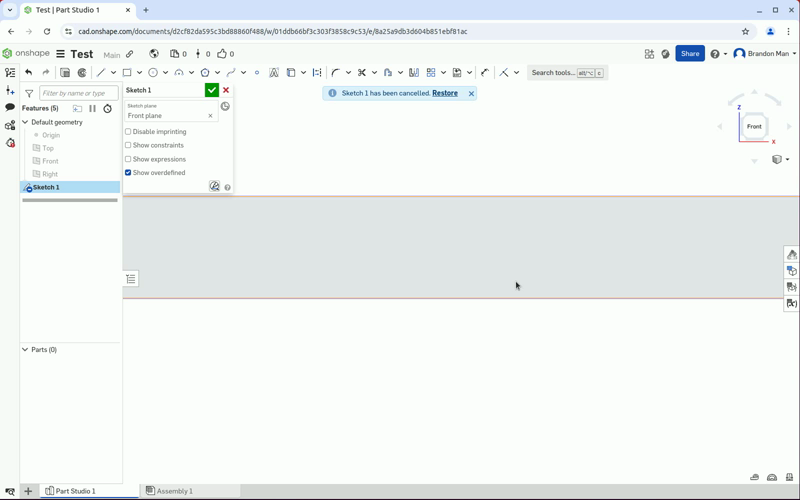
click(516, 281)
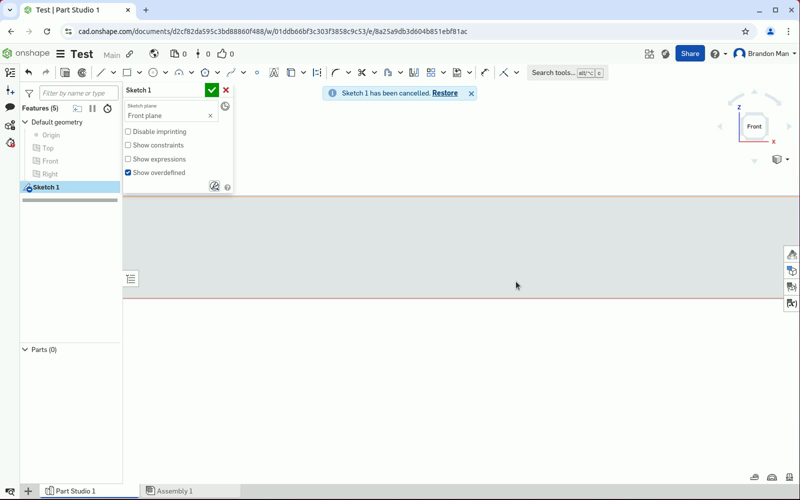
scroll(-6)
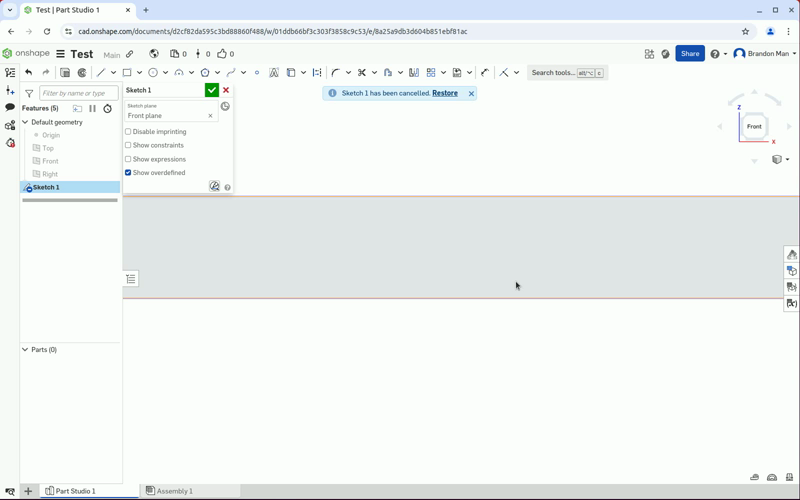
scroll(-6)
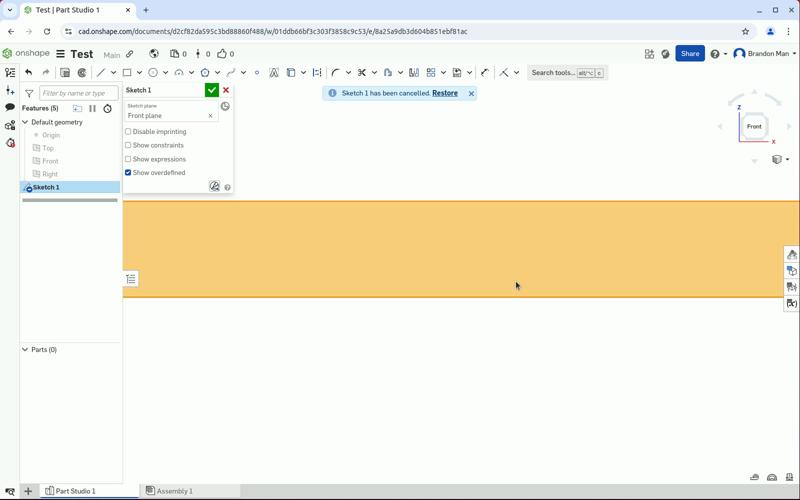
scroll(-6)
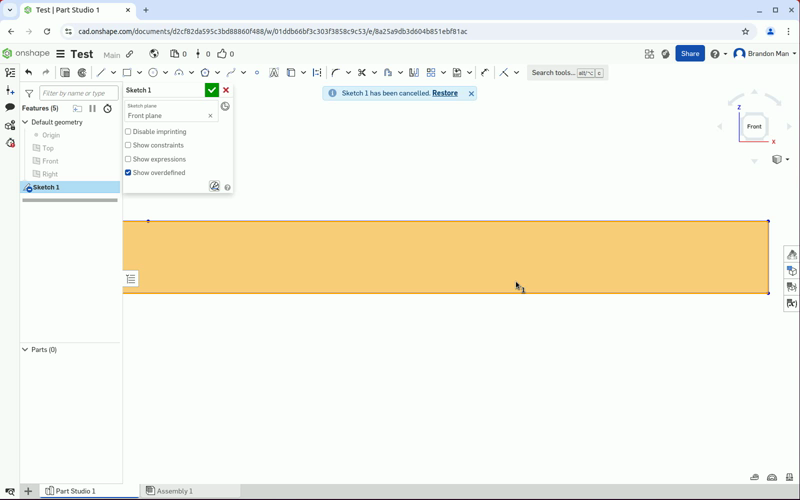
scroll(-6)
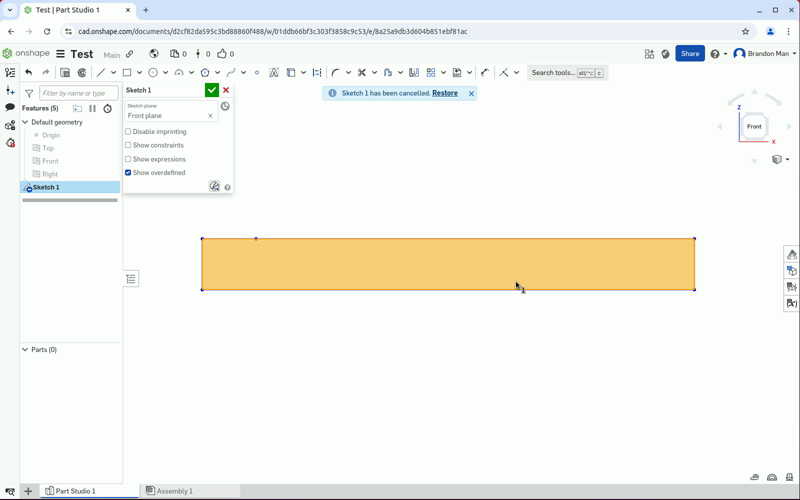
scroll(-6)
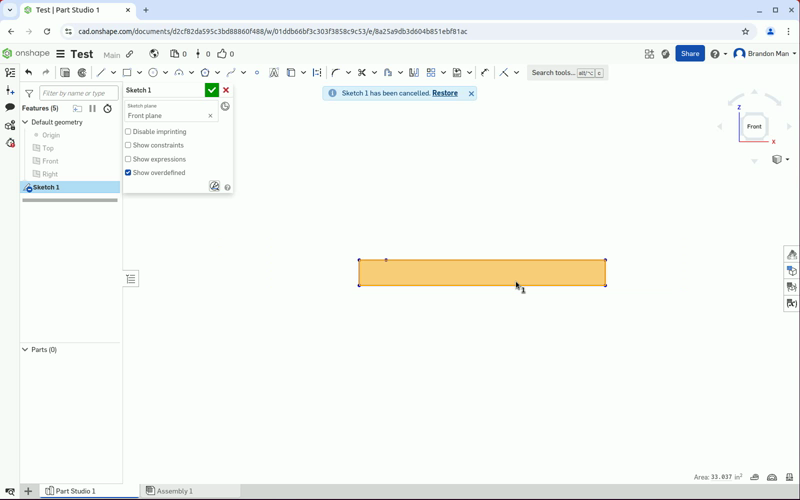
scroll(-6)
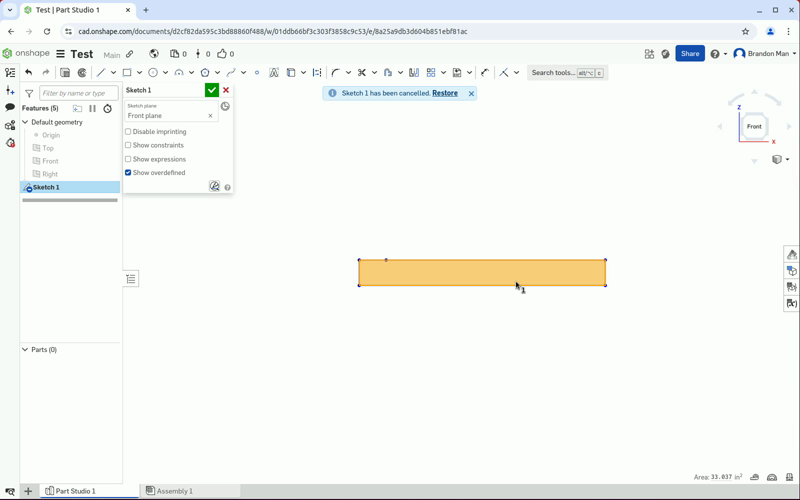
scroll(-6)
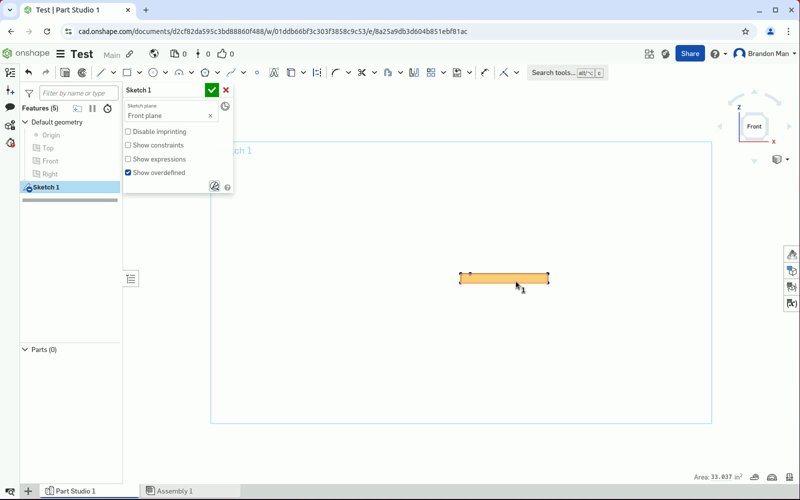
mouse_move(73, 352)
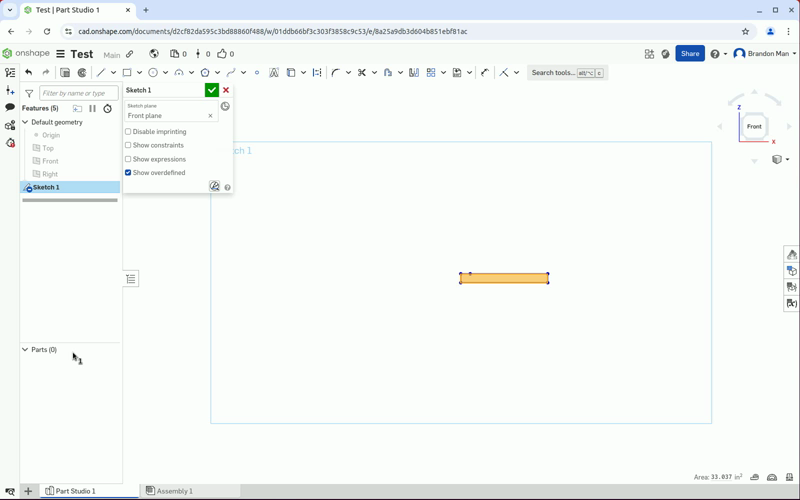
key(shift+y)
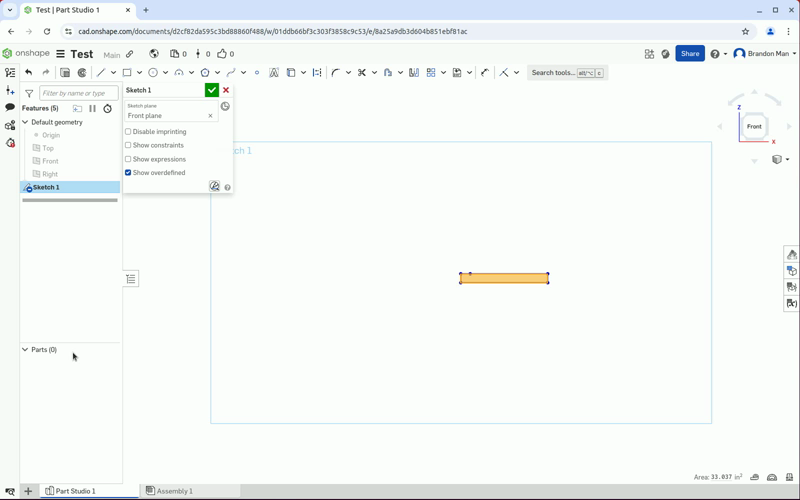
key(shift+e)
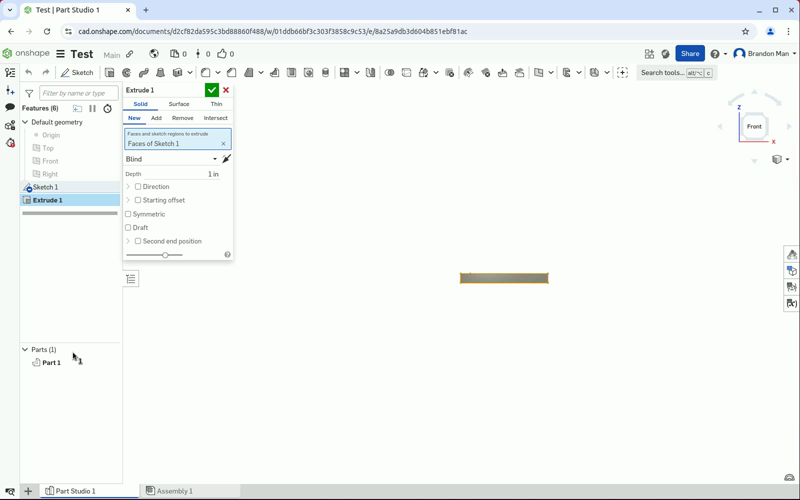
mouse_move(143, 106)
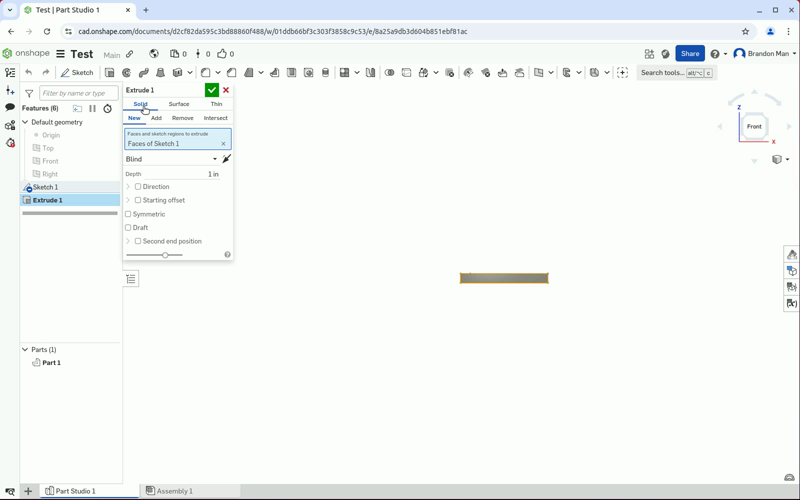
click(143, 106)
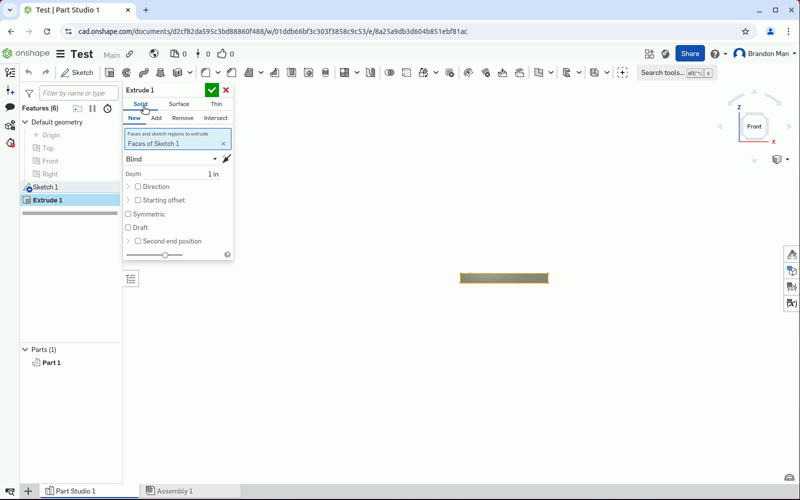
mouse_move(137, 120)
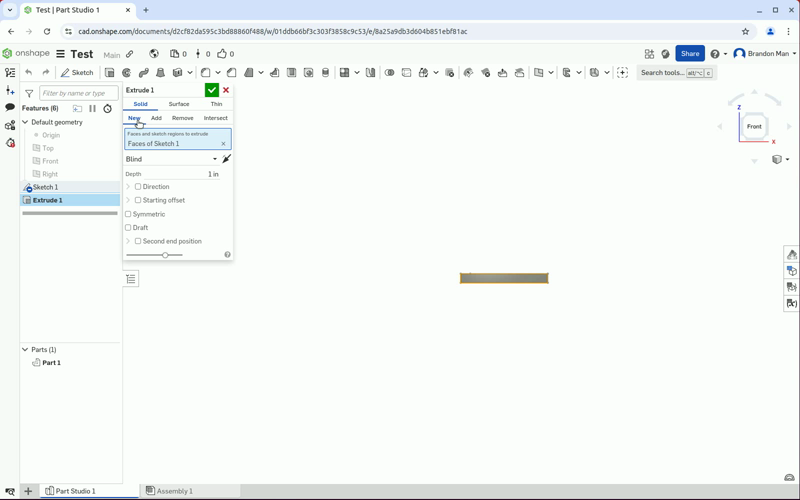
click(137, 120)
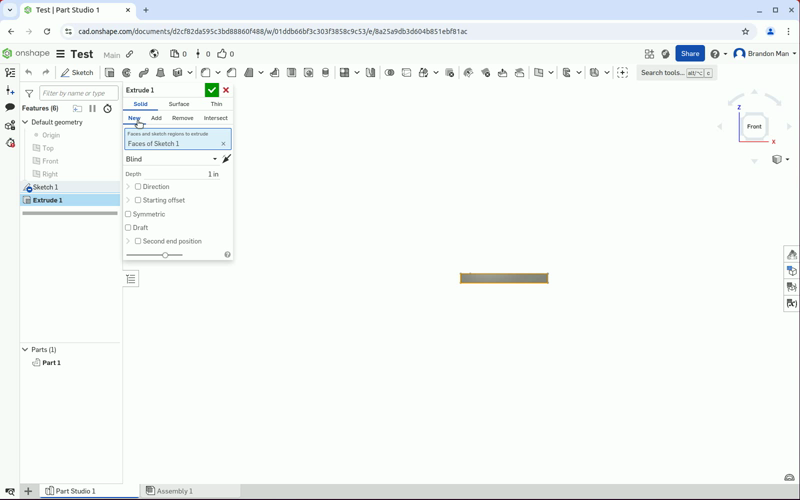
key(tab, 4)
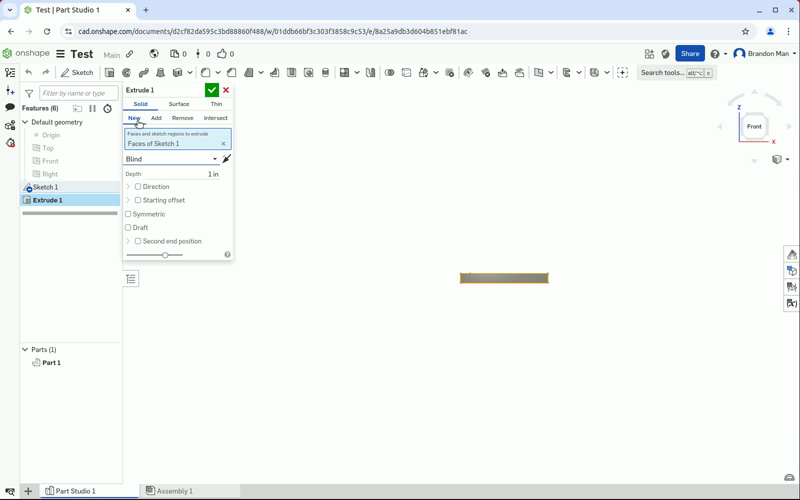
text(8.906)
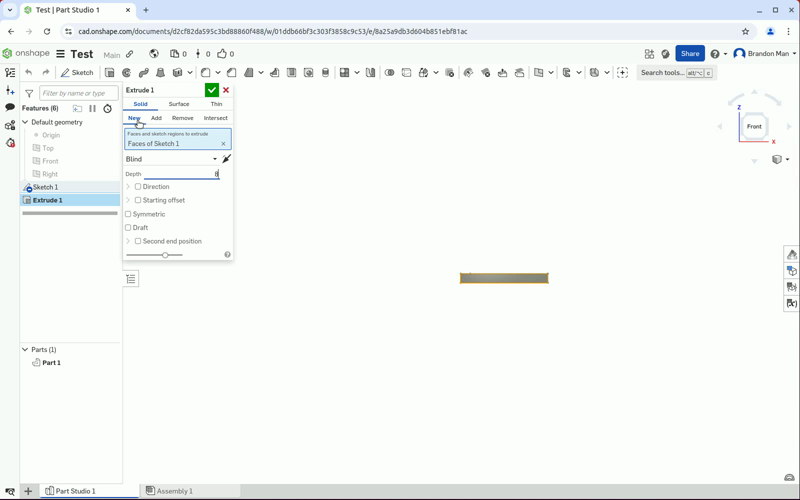
key(enter)
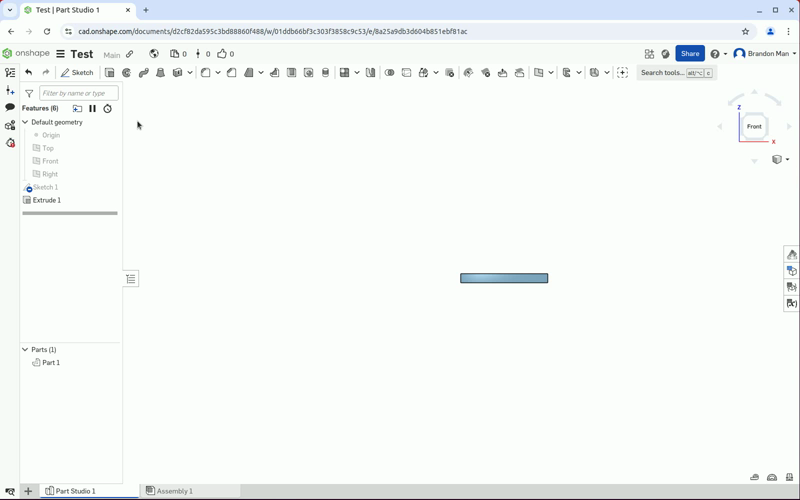
key(shift+h)
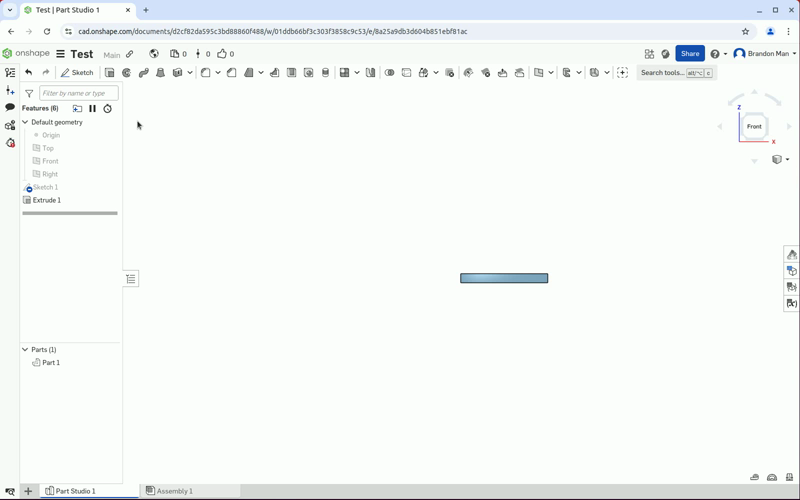
key(shift+h)
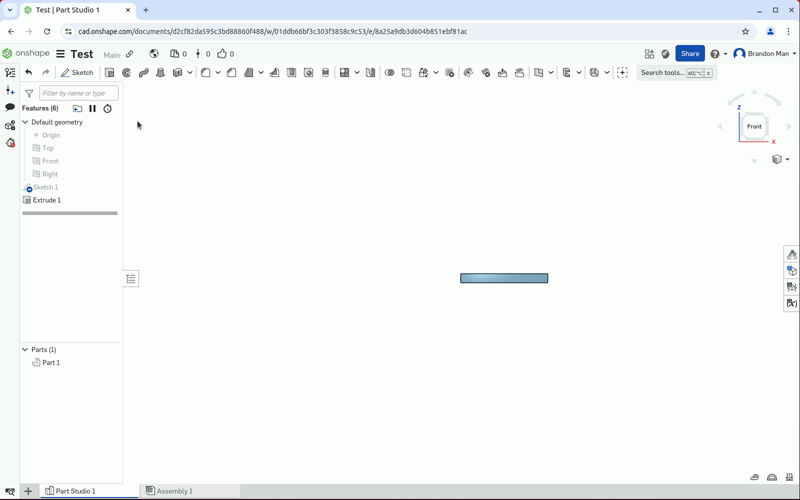
mouse_move(73, 189)
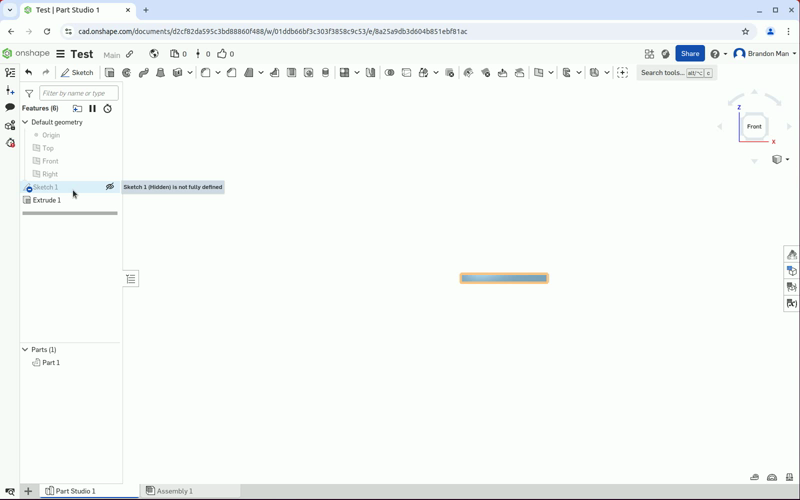
click(73, 189)
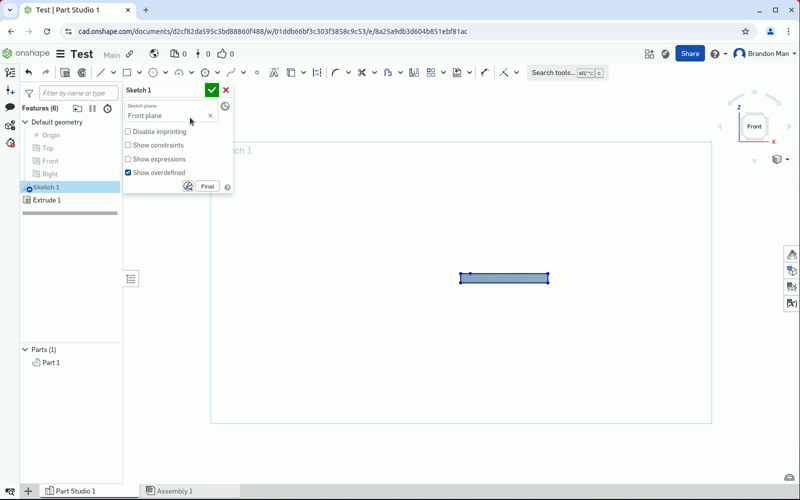
mouse_move(229, 92)
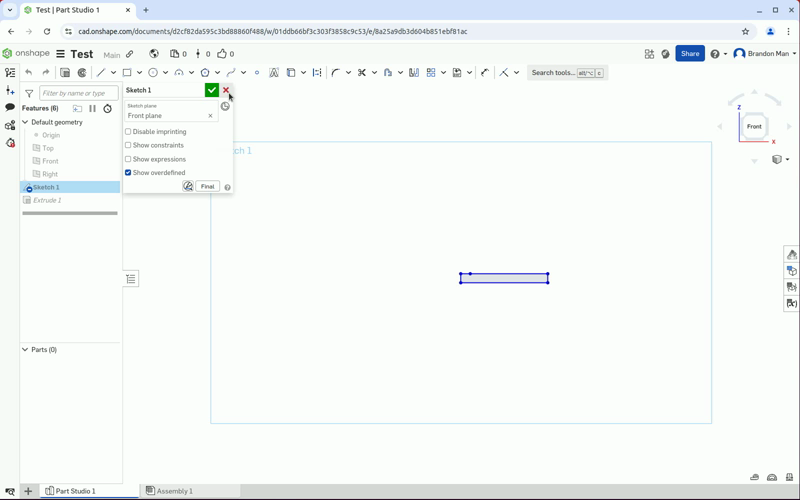
click(229, 92)
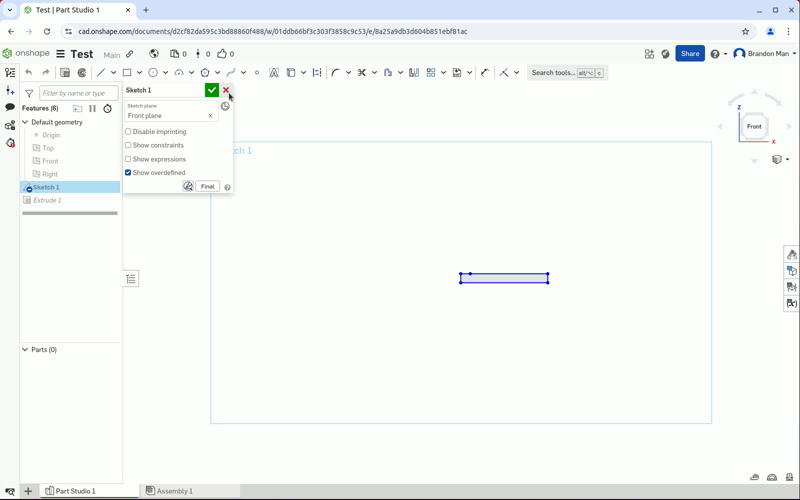
key(shift+s)
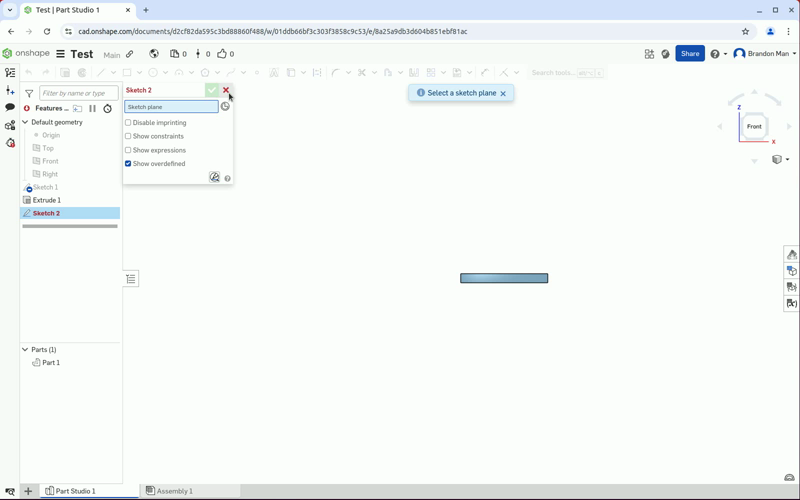
mouse_move(73, 163)
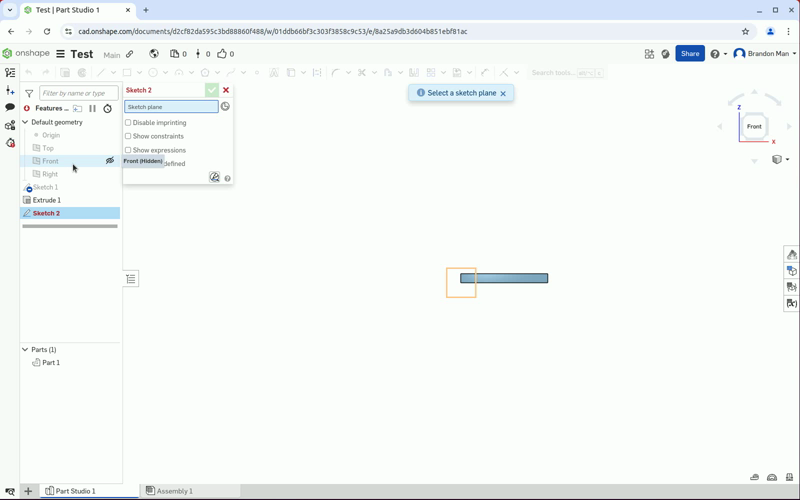
click(73, 163)
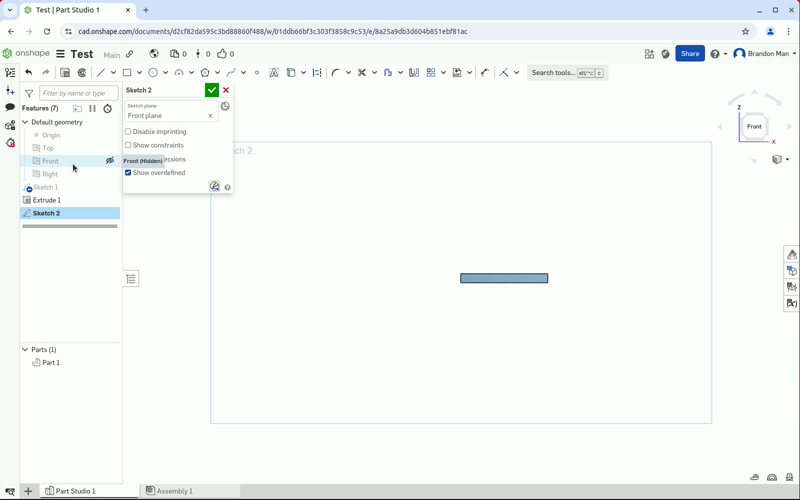
mouse_move(73, 352)
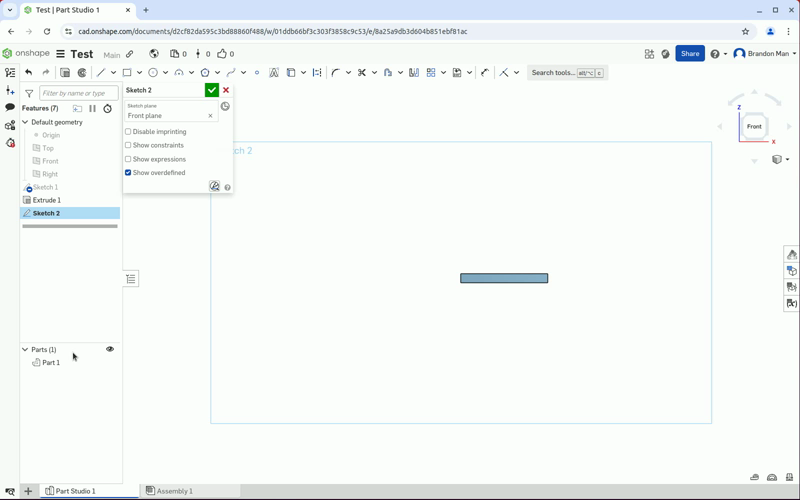
key(y)
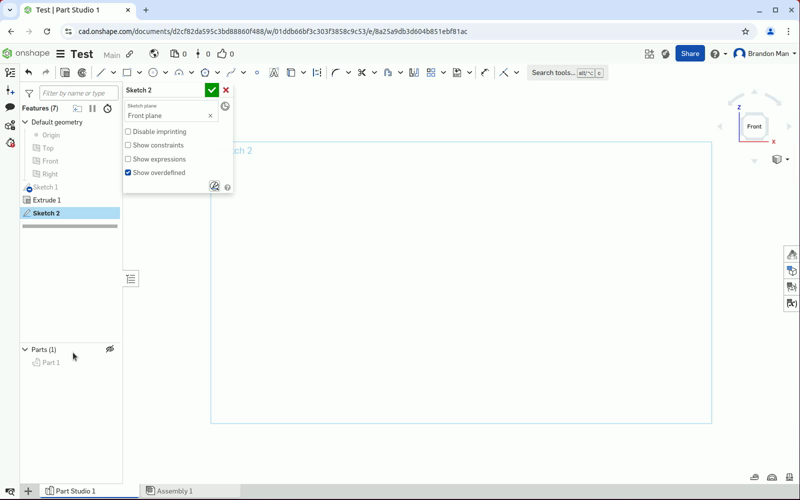
key(l)
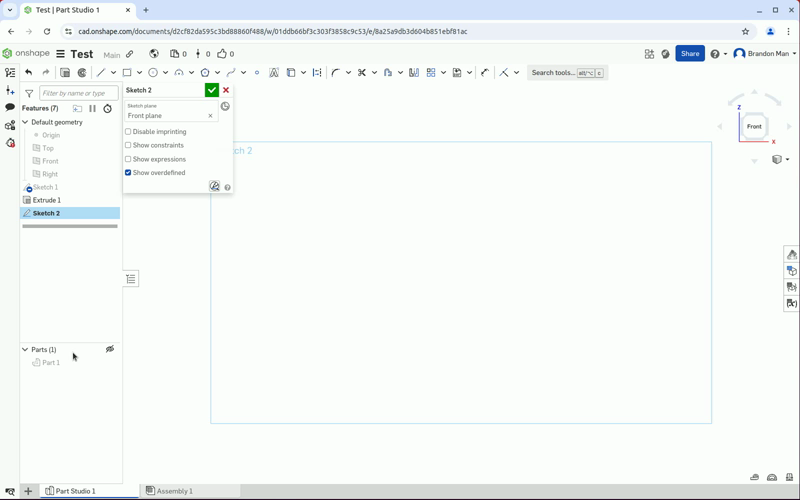
key_down(shift)
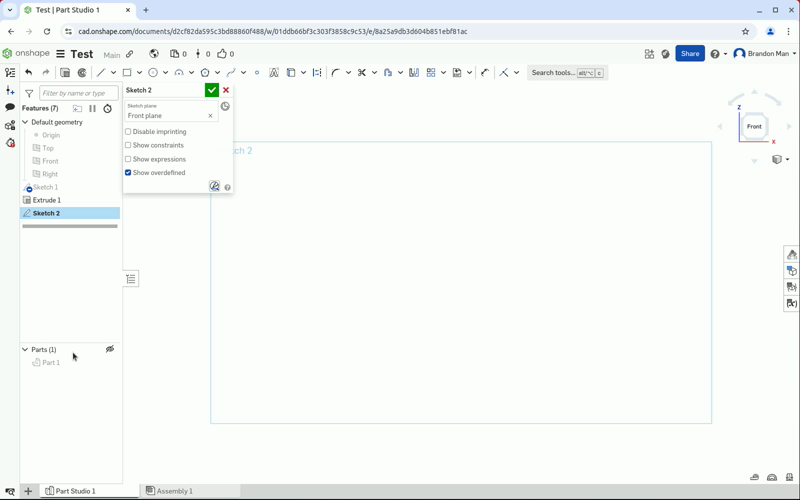
mouse_move(460, 274)
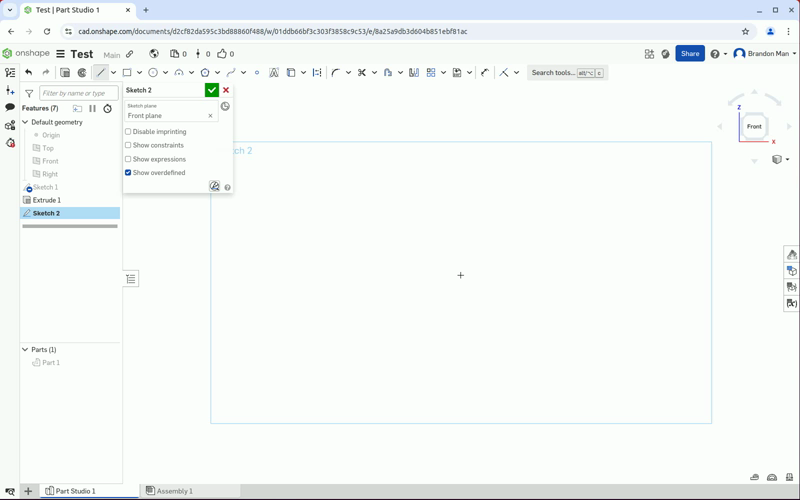
click(460, 274)
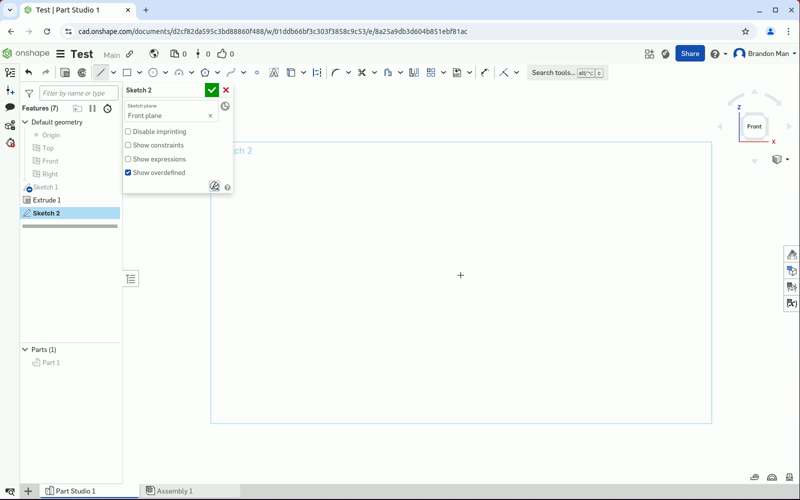
key_up(shift)
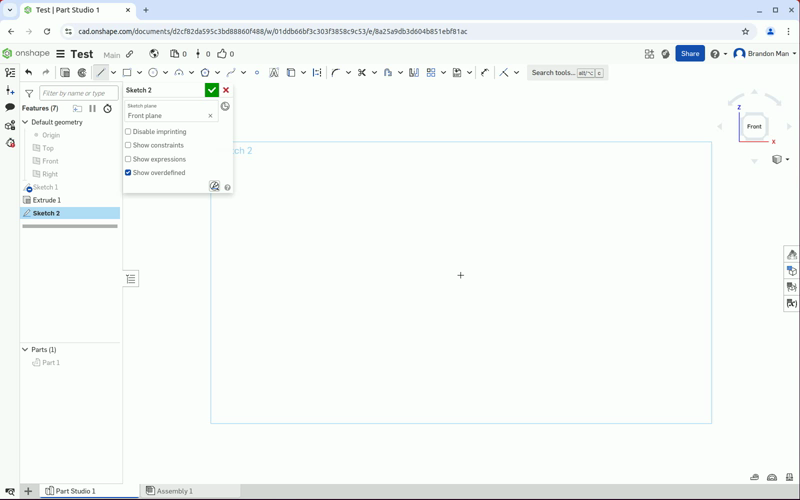
key_down(shift)
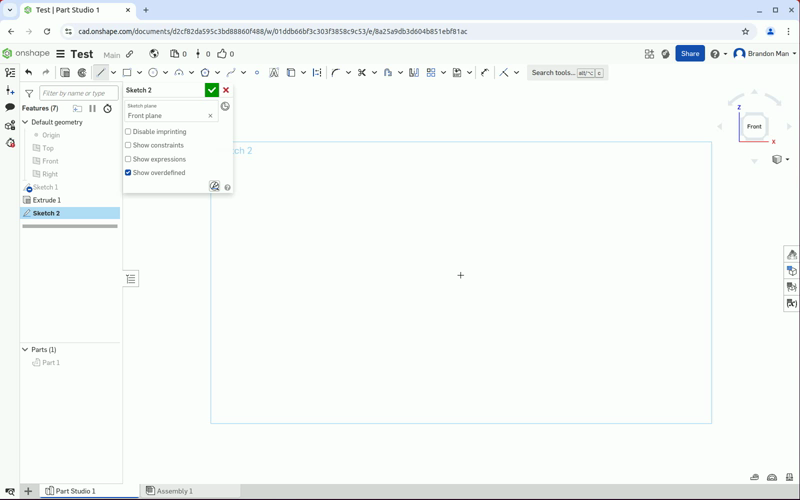
mouse_move(490, 274)
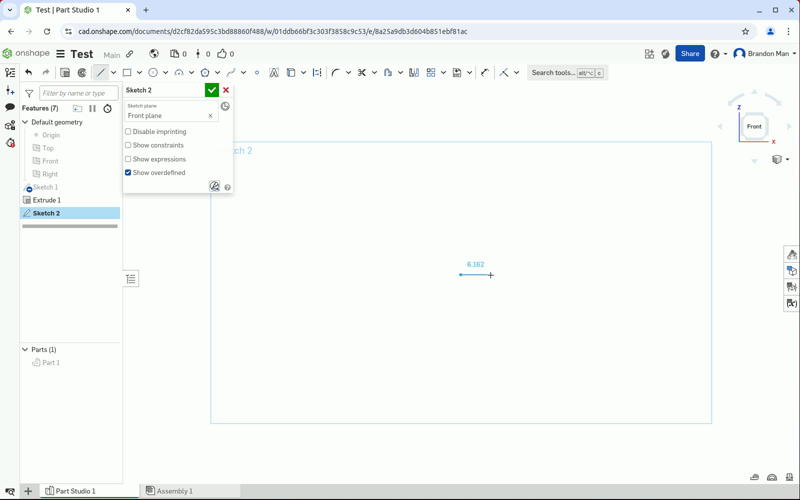
mouse_move(469, 274)
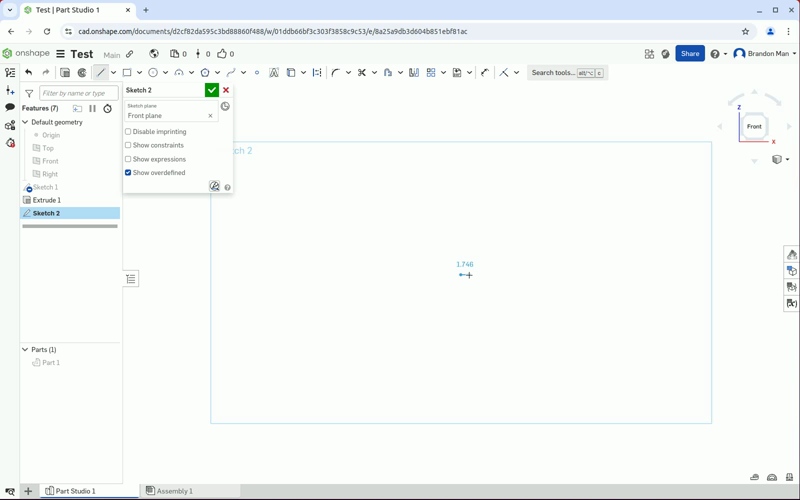
click(469, 274)
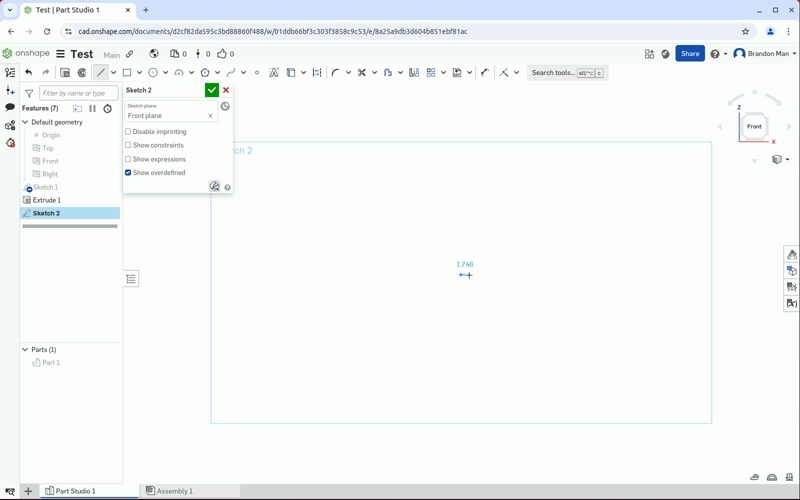
key_up(shift)
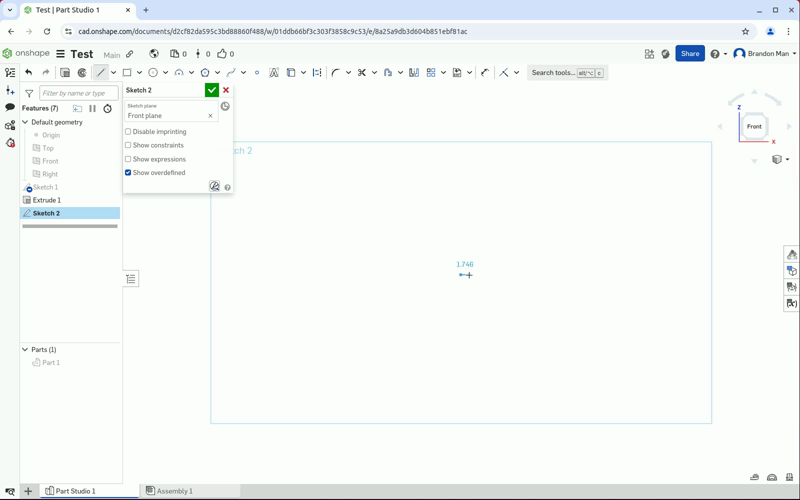
key_down(shift)
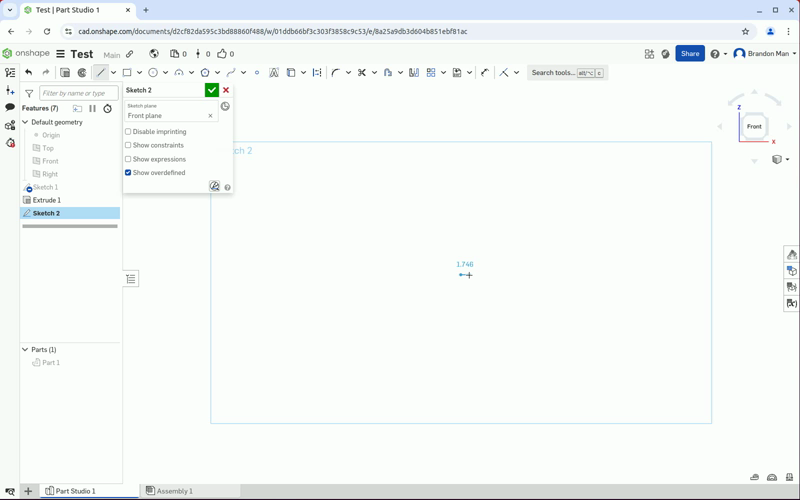
mouse_move(499, 274)
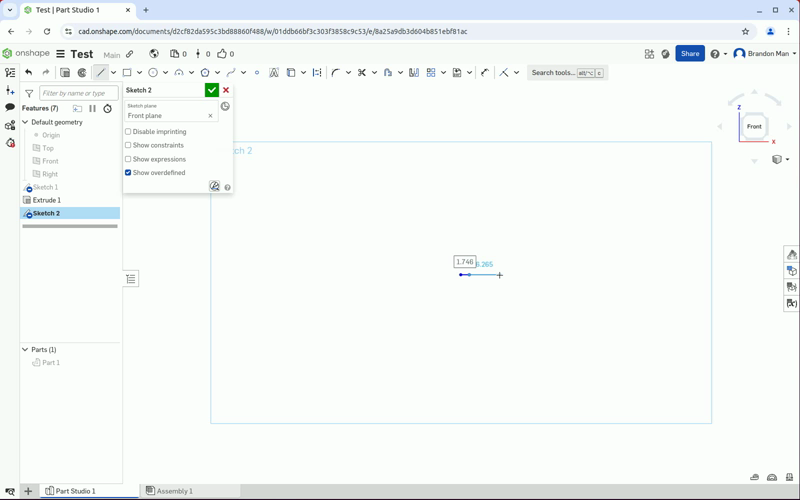
mouse_move(469, 230)
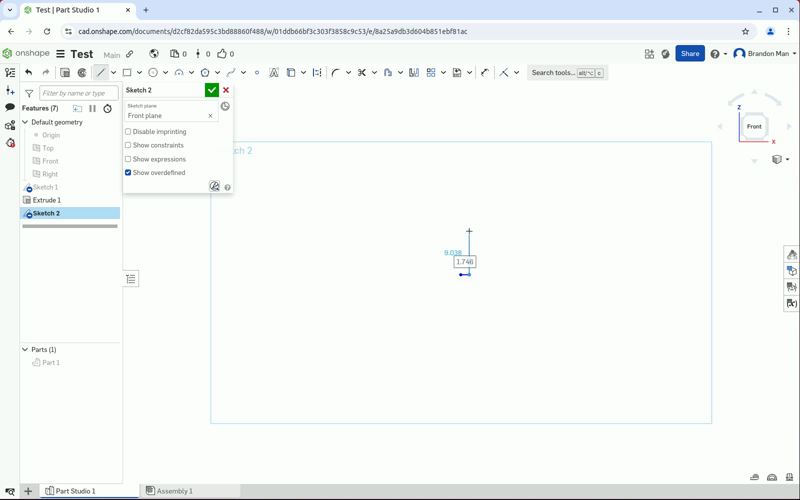
click(469, 230)
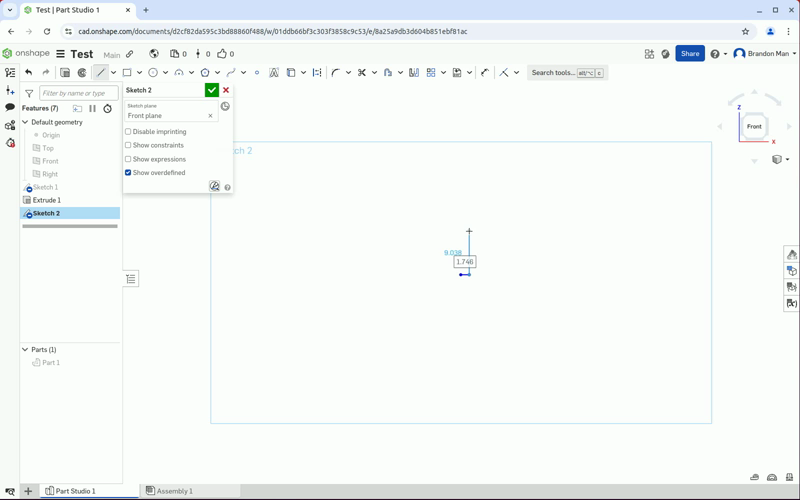
key_up(shift)
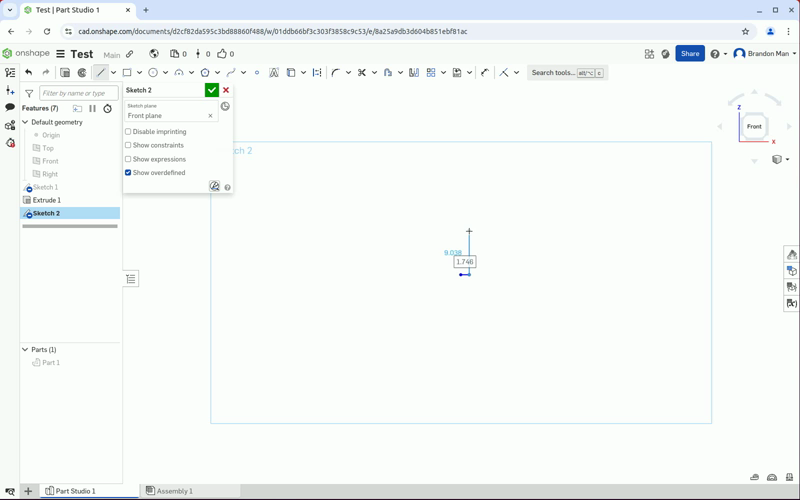
key_down(shift)
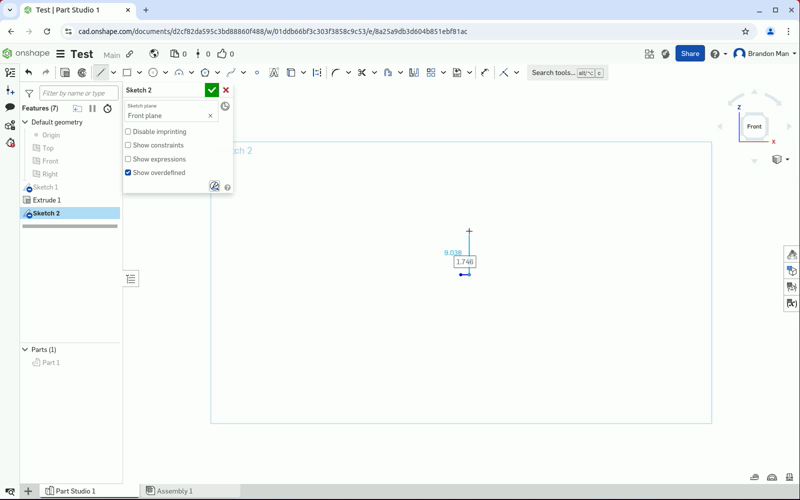
mouse_move(499, 230)
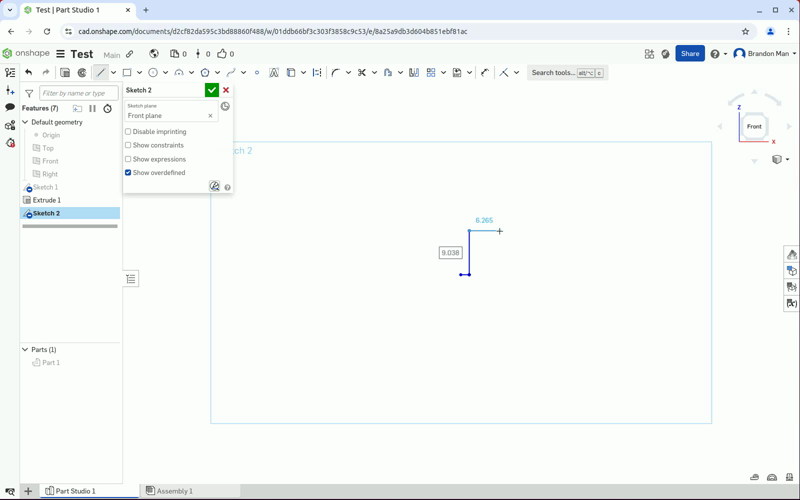
mouse_move(460, 230)
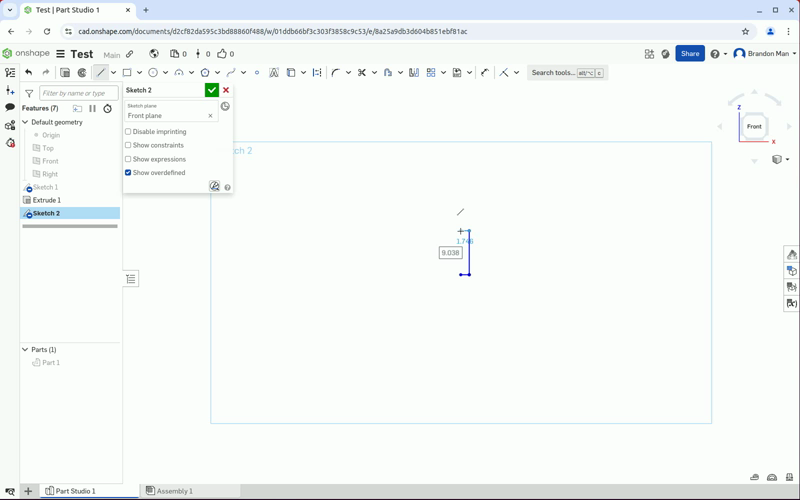
click(460, 230)
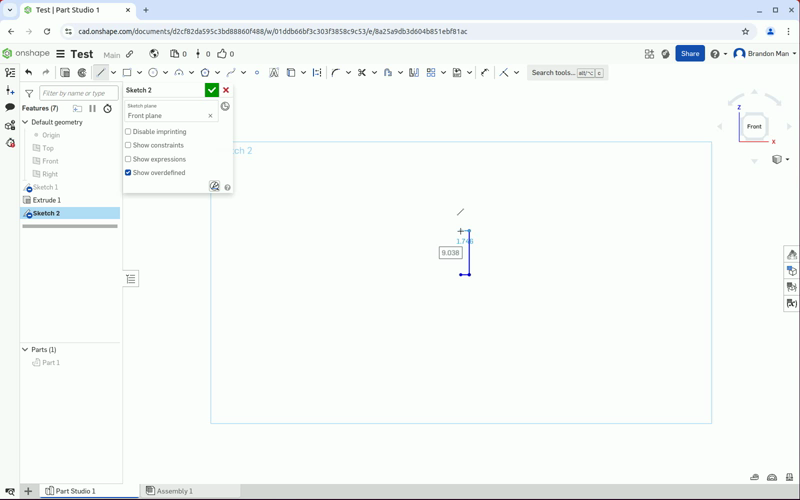
key_up(shift)
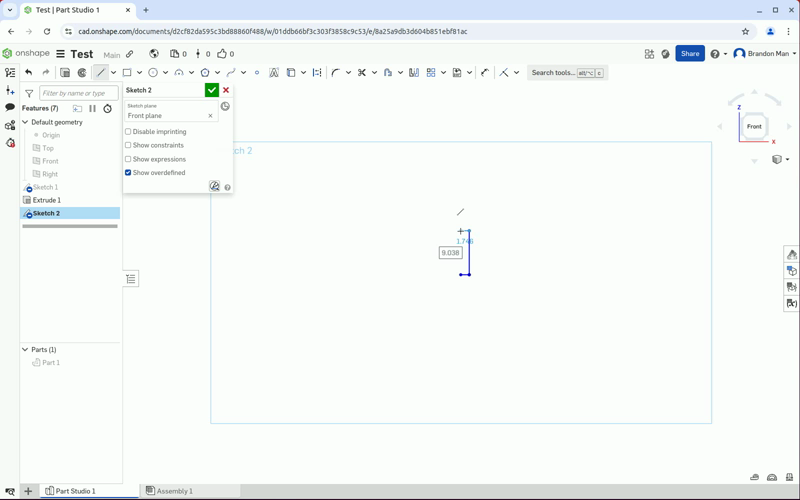
mouse_move(490, 230)
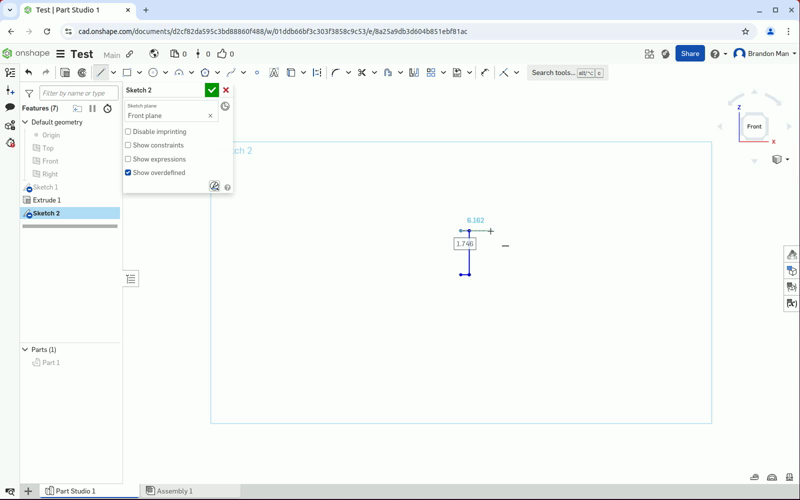
key_down(shift)
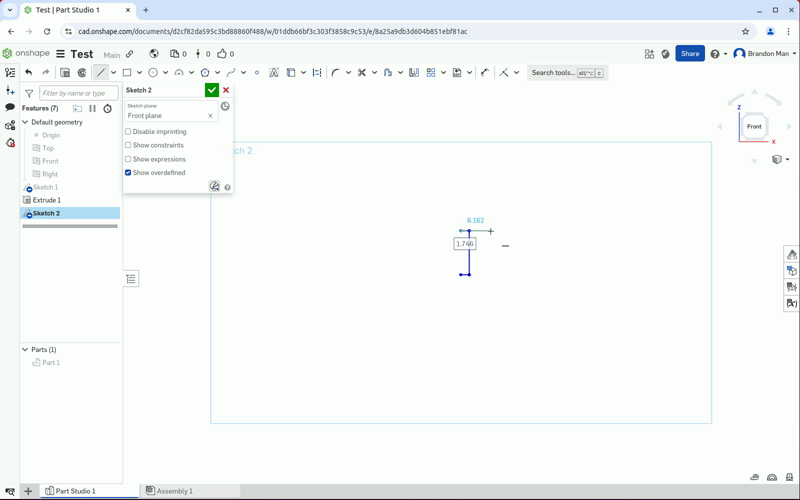
mouse_move(460, 274)
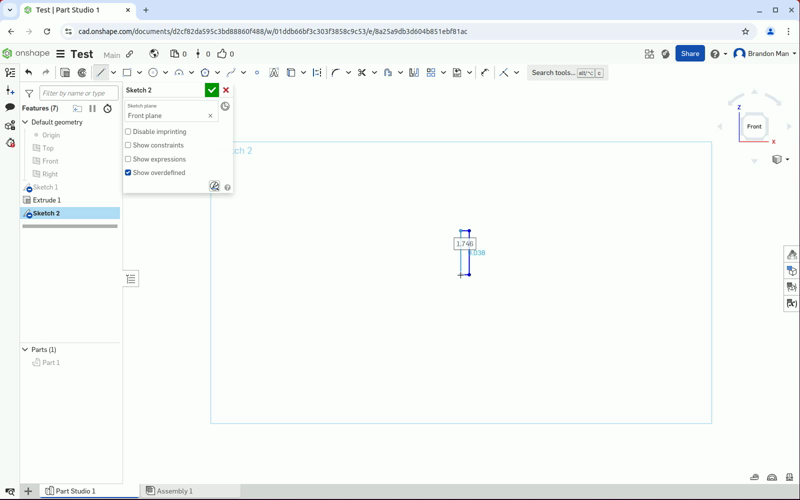
key_up(shift)
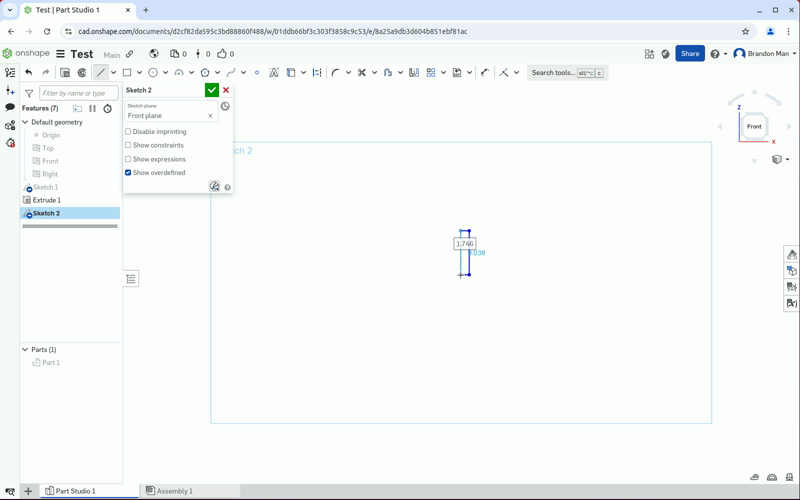
click(460, 274)
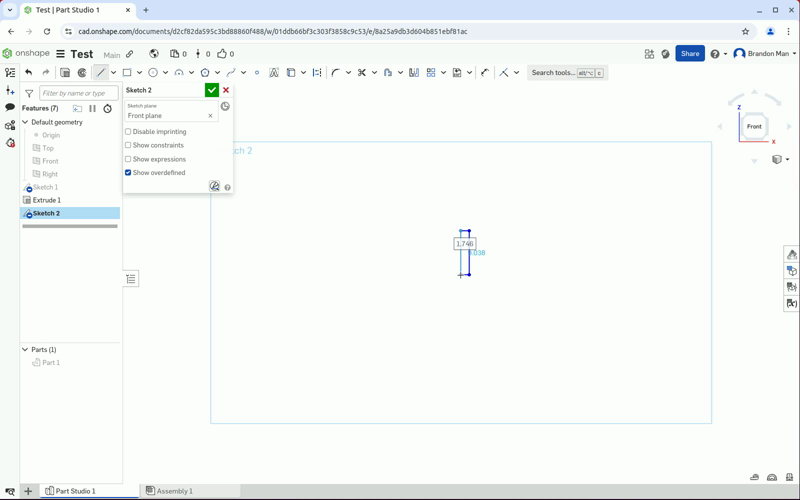
key(esc)
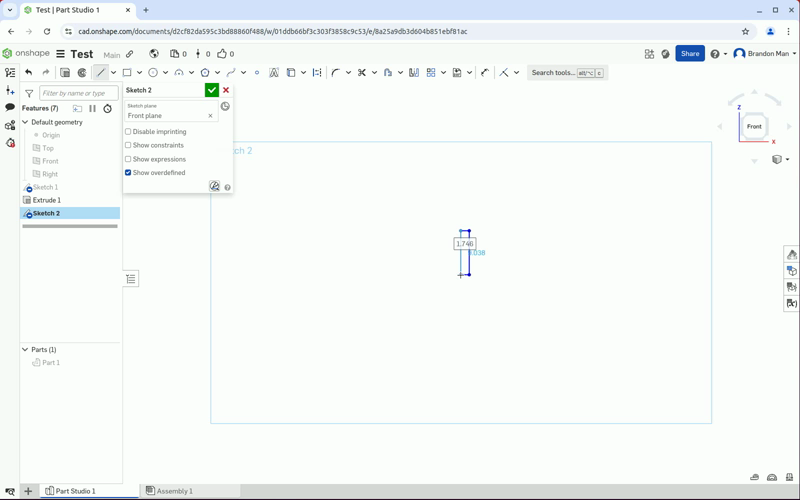
mouse_move(462, 254)
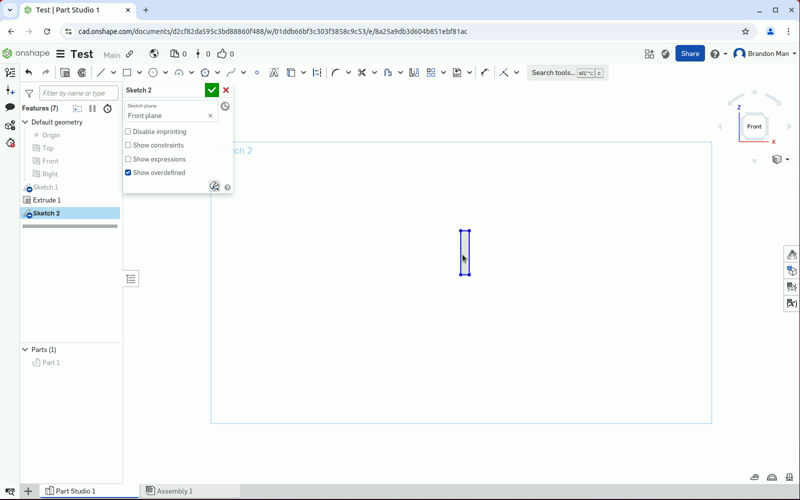
scroll(6)
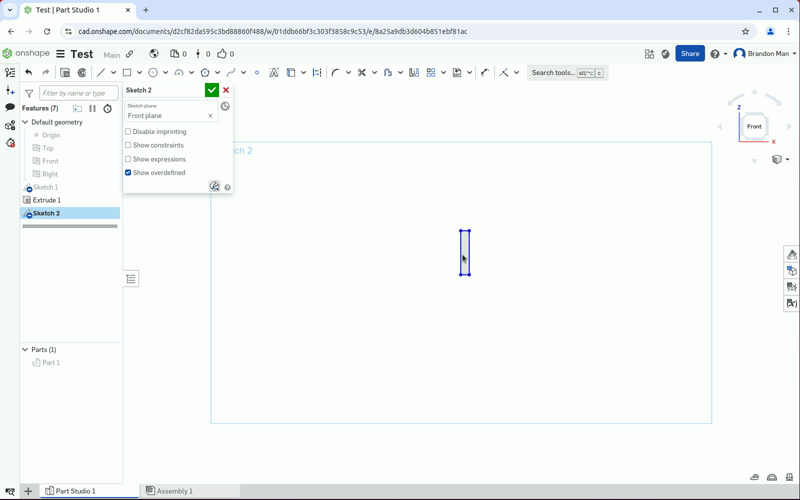
scroll(6)
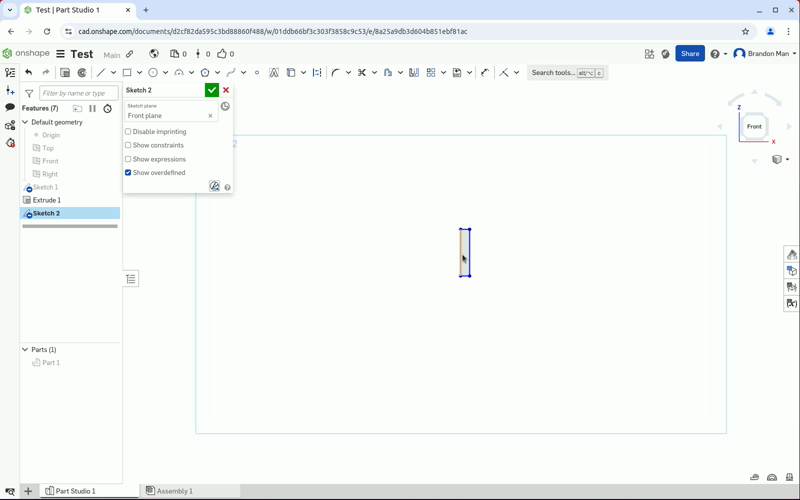
scroll(6)
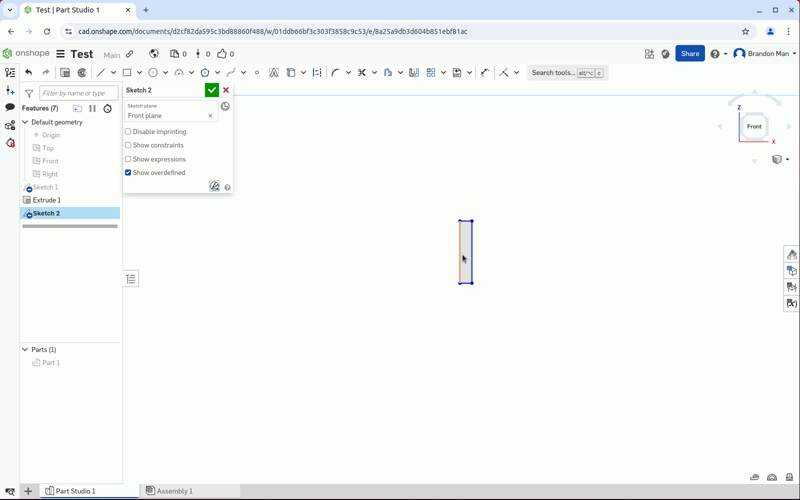
scroll(6)
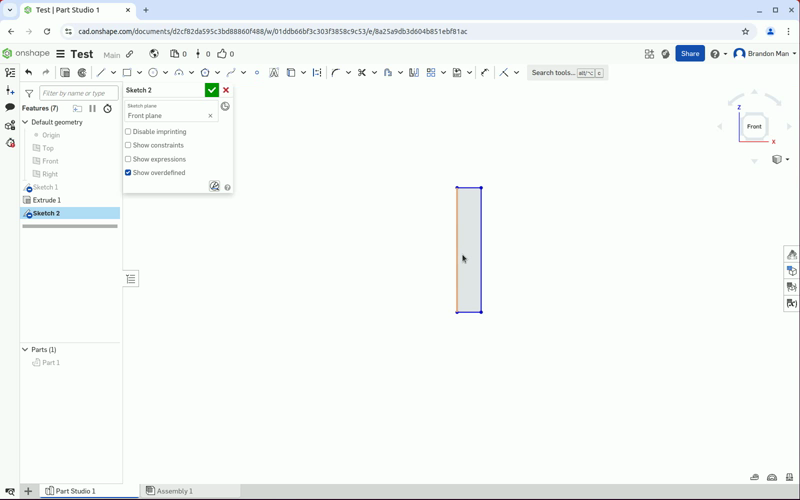
scroll(6)
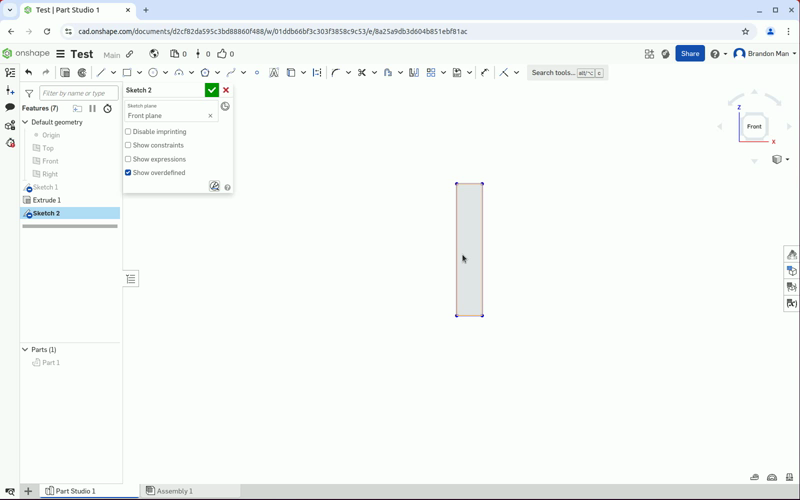
scroll(6)
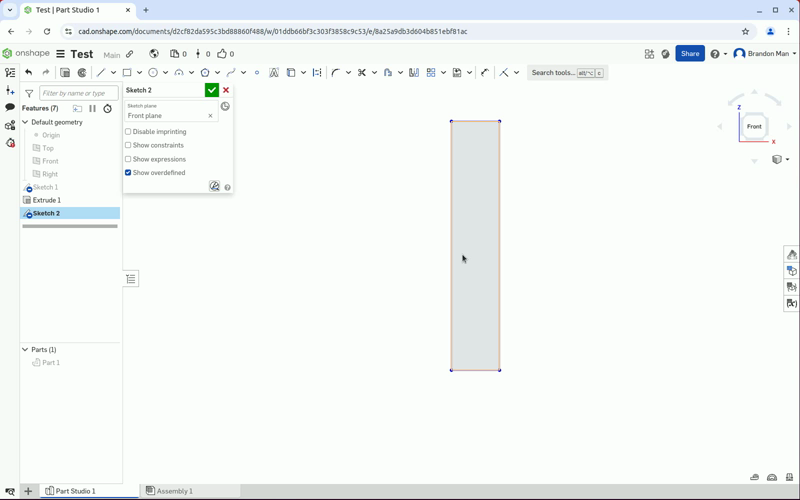
scroll(6)
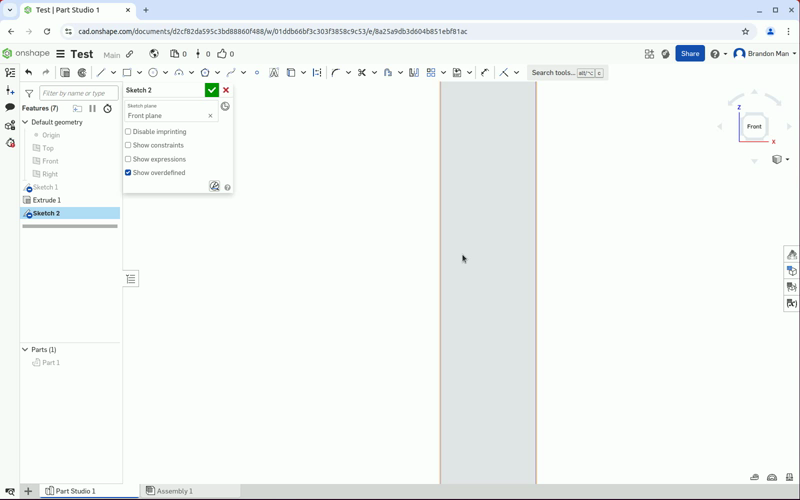
click(462, 254)
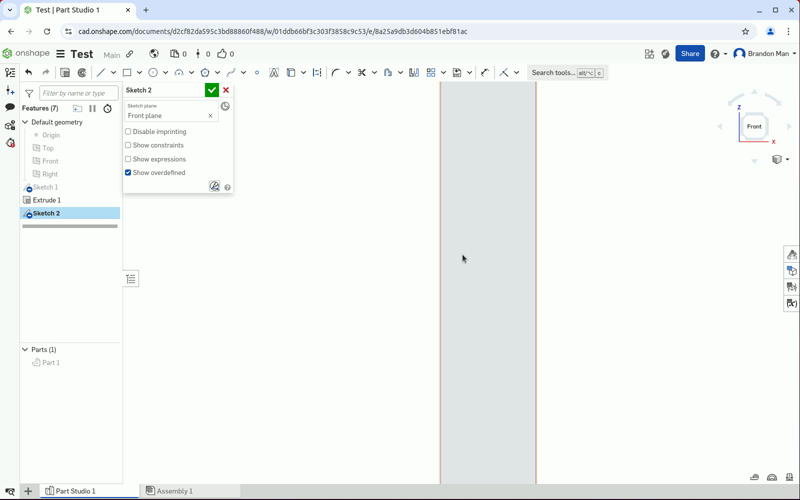
scroll(-6)
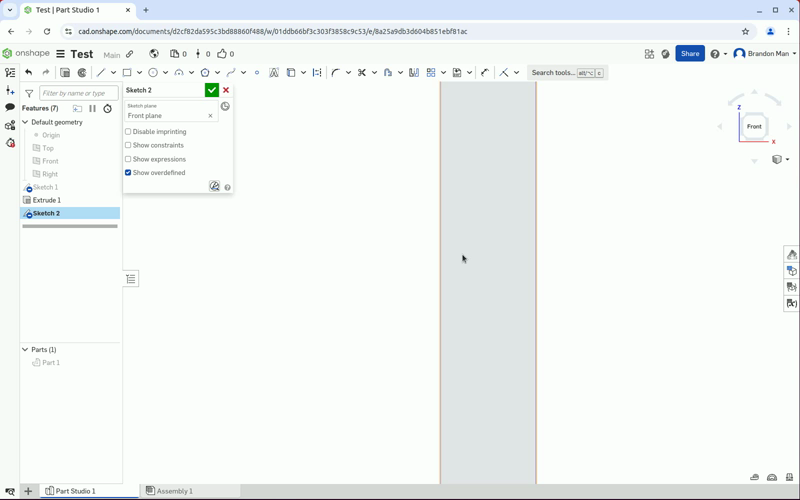
scroll(-6)
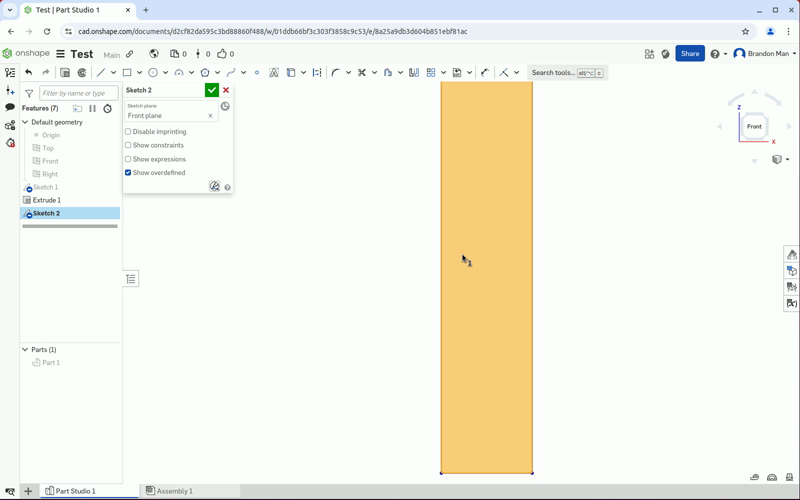
scroll(-6)
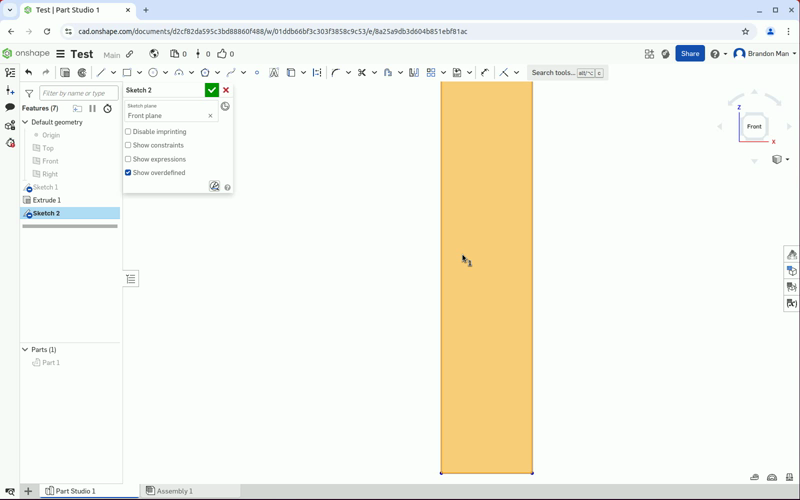
scroll(-6)
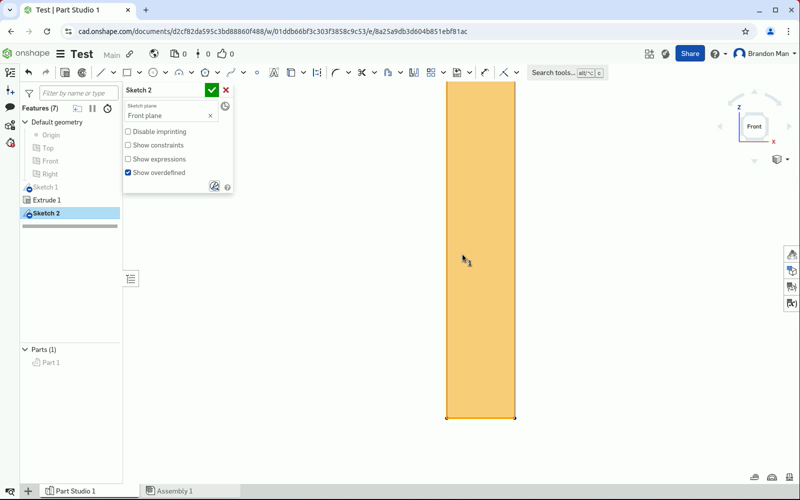
scroll(-6)
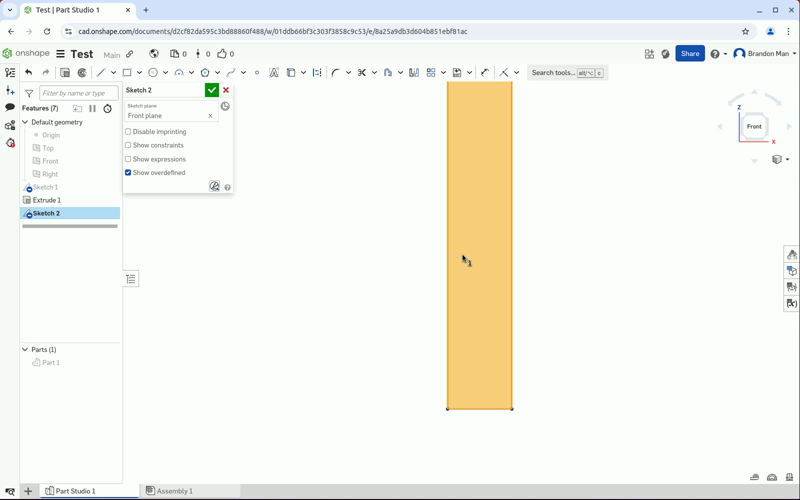
scroll(-6)
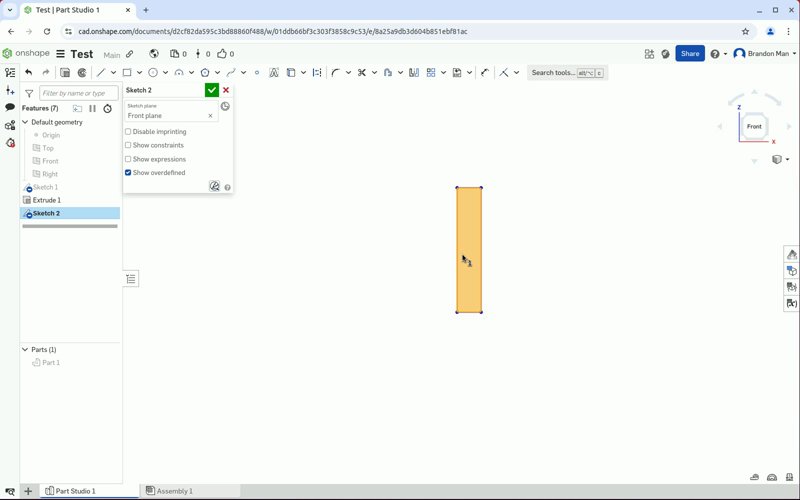
scroll(-6)
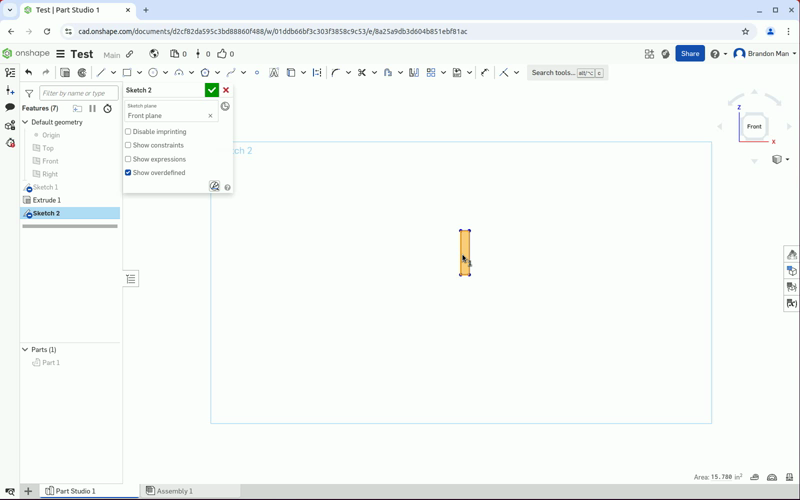
mouse_move(73, 352)
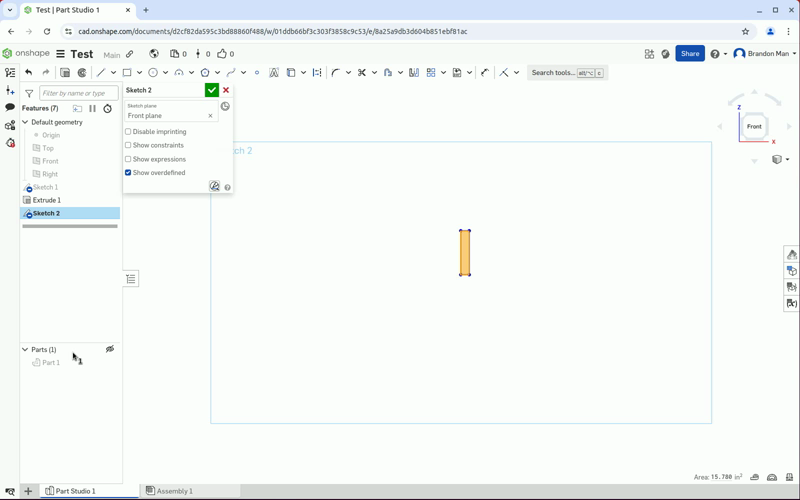
key(shift+y)
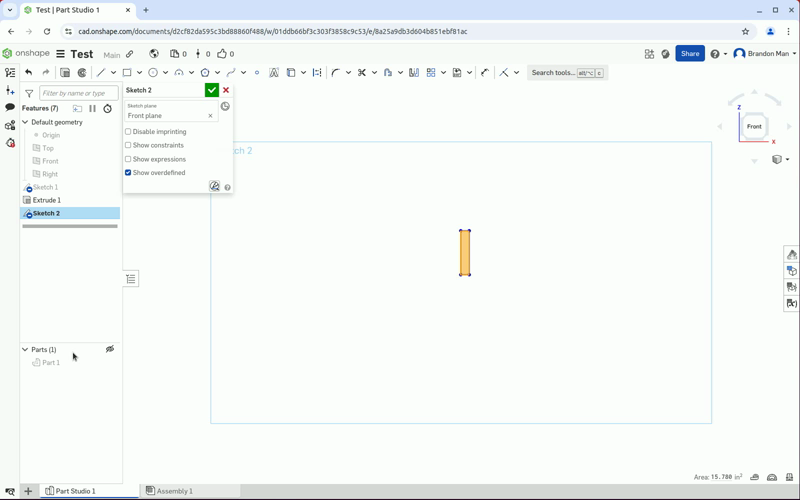
key(shift+e)
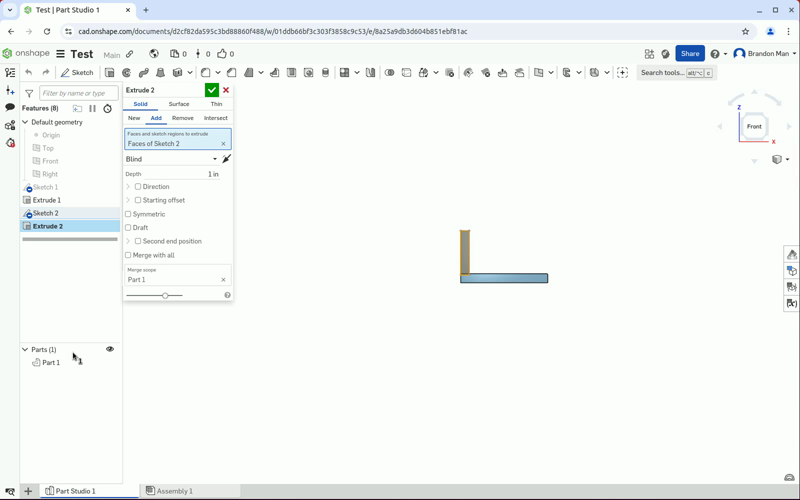
mouse_move(143, 106)
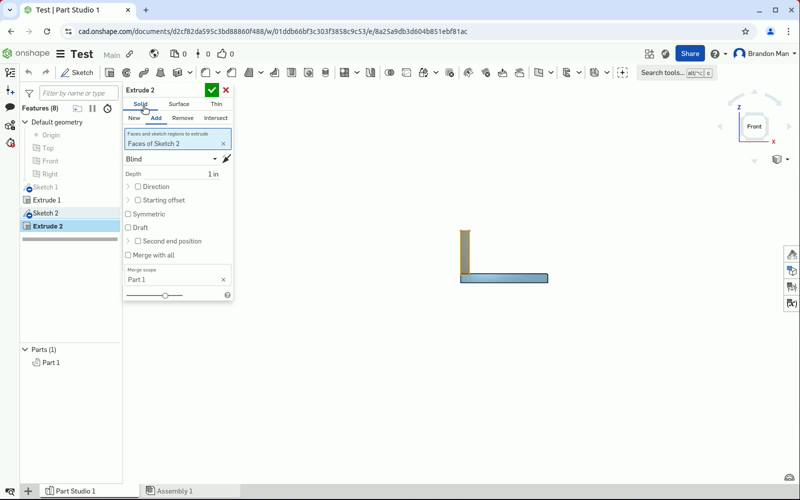
click(143, 106)
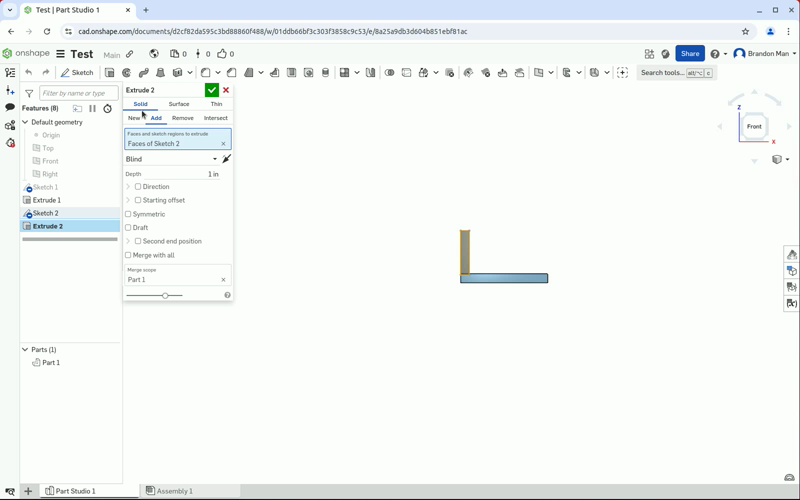
mouse_move(137, 120)
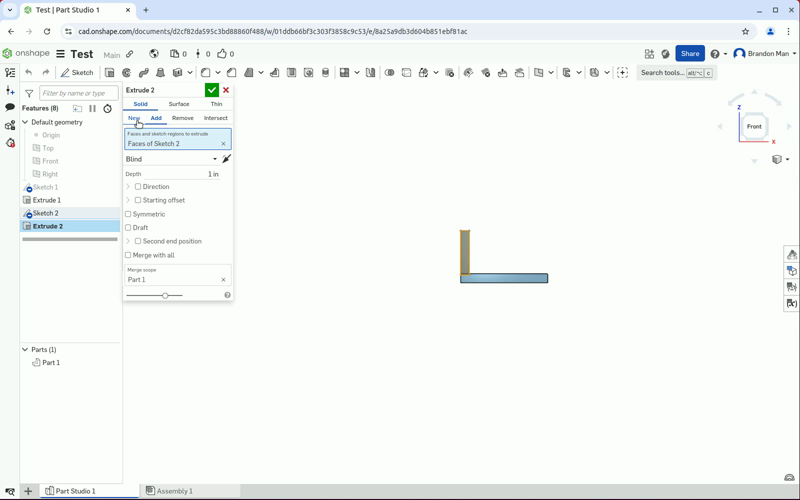
click(137, 120)
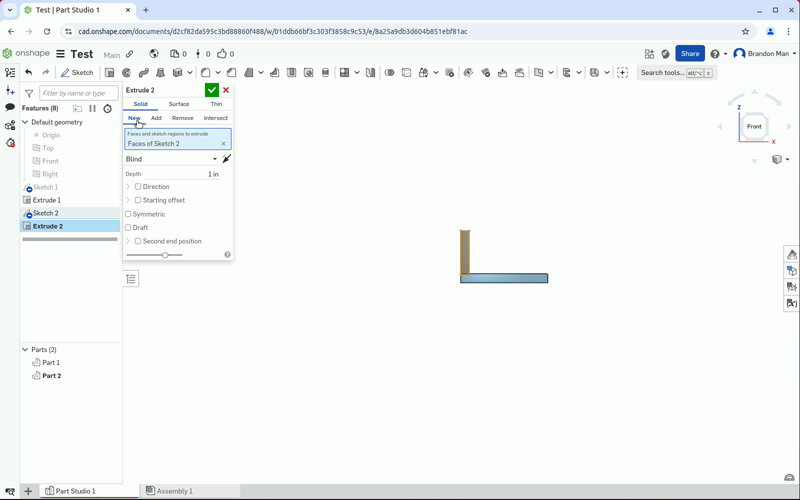
key(tab, 4)
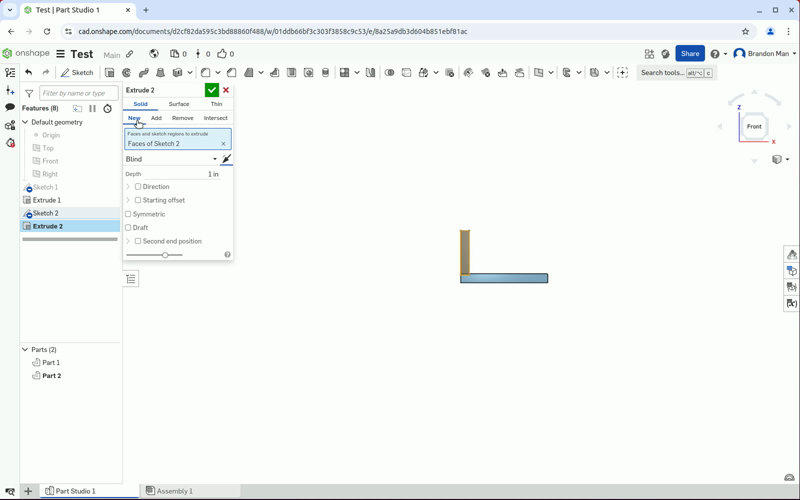
text(8.906)
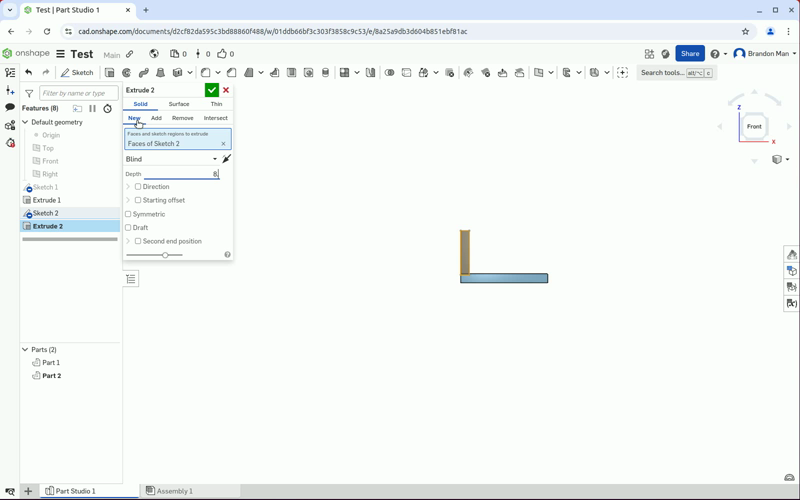
key(enter)
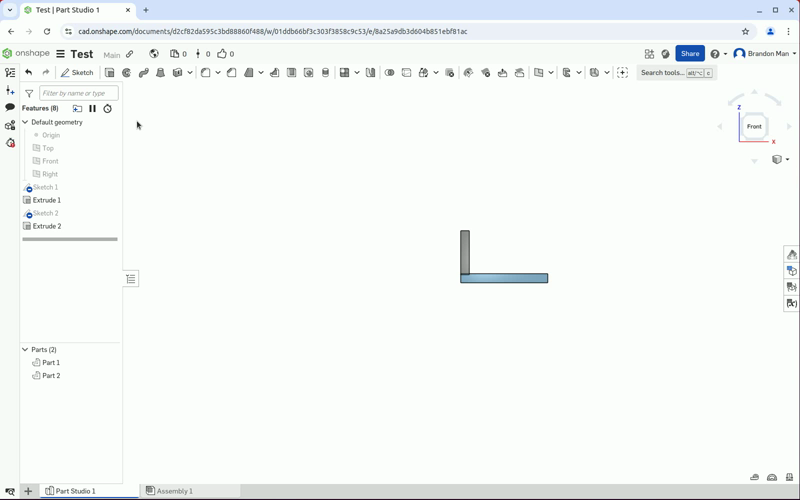
key(shift+h)
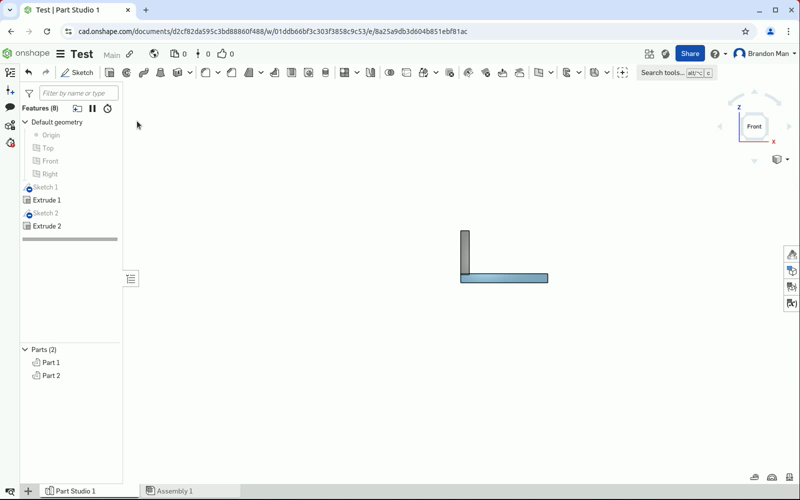
key(shift+h)
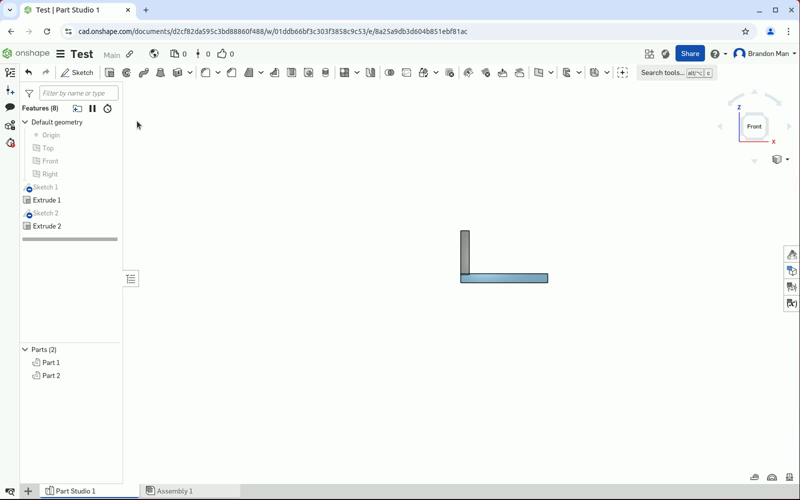
mouse_move(73, 189)
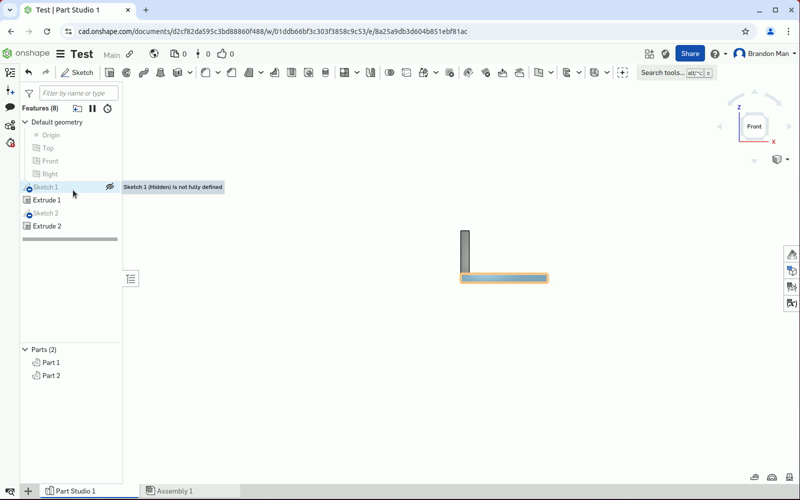
click(73, 189)
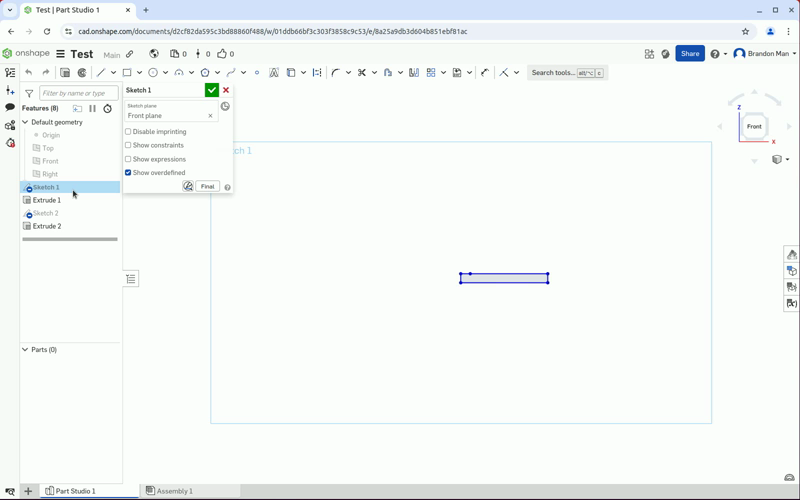
mouse_move(229, 92)
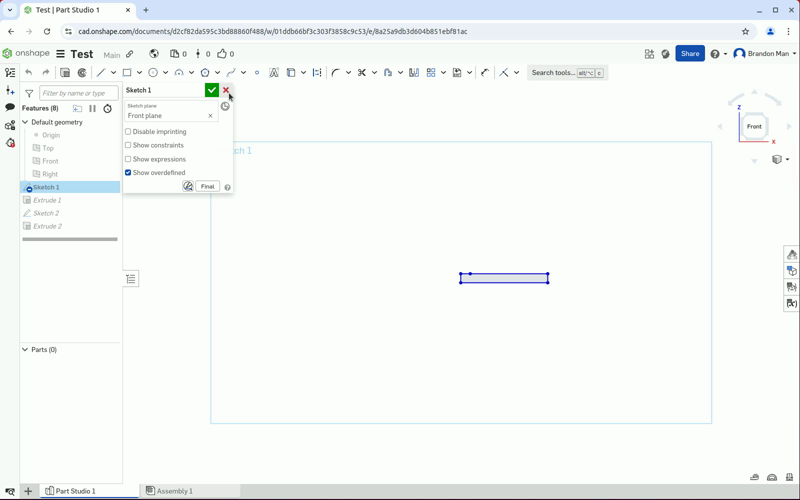
click(229, 92)
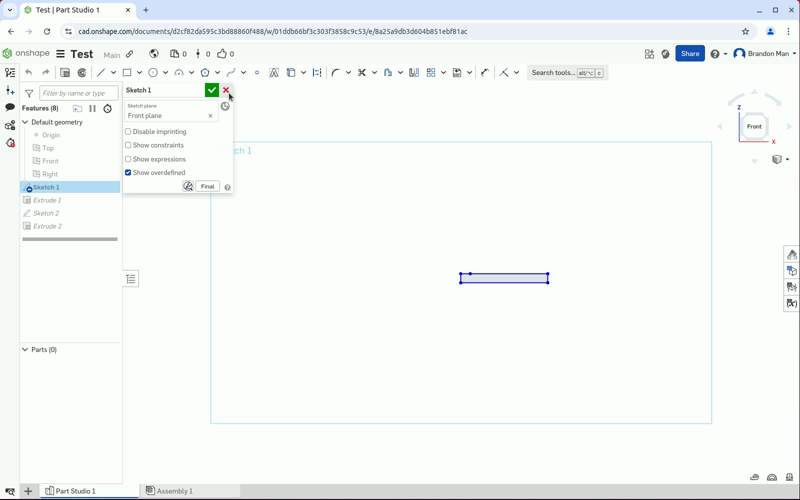
key(shift+s)
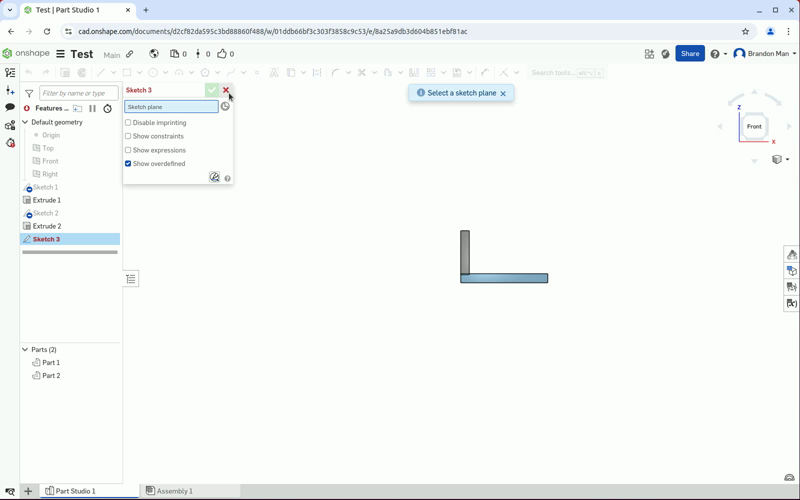
mouse_move(73, 163)
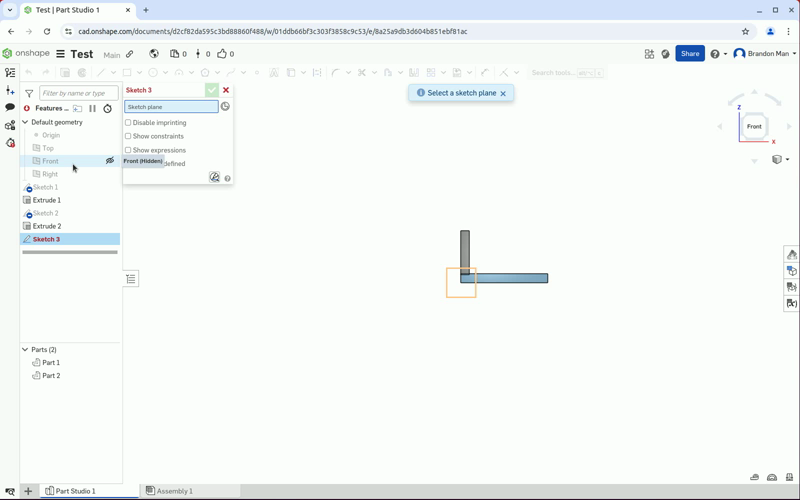
click(73, 163)
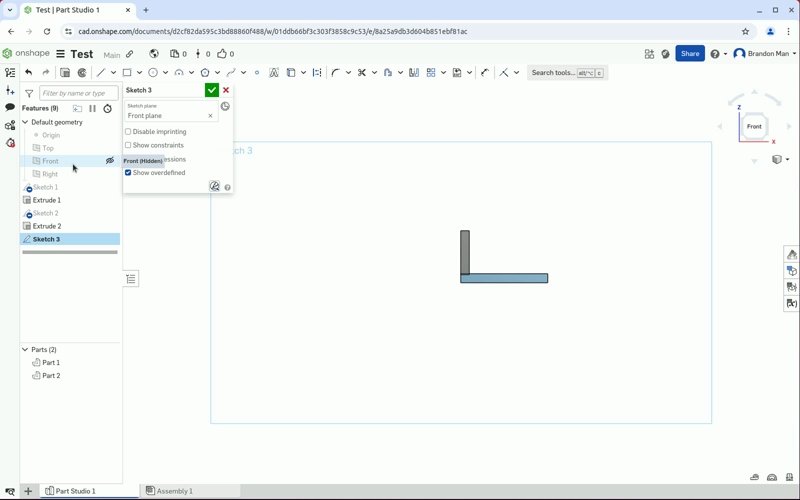
mouse_move(73, 352)
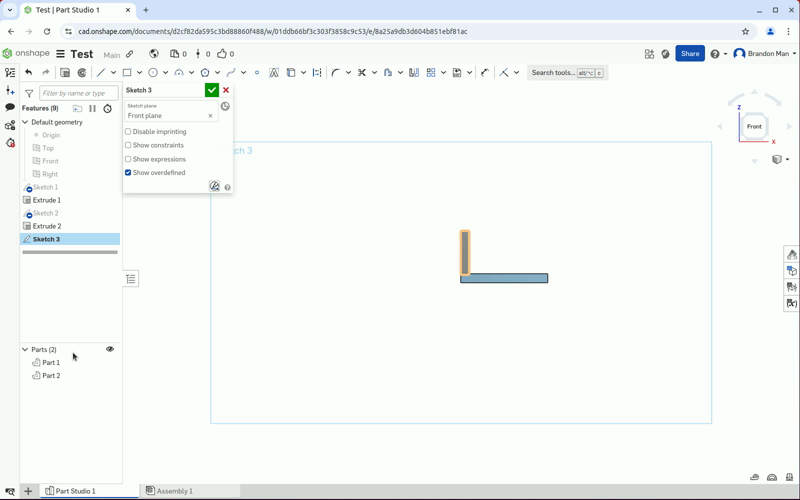
key(y)
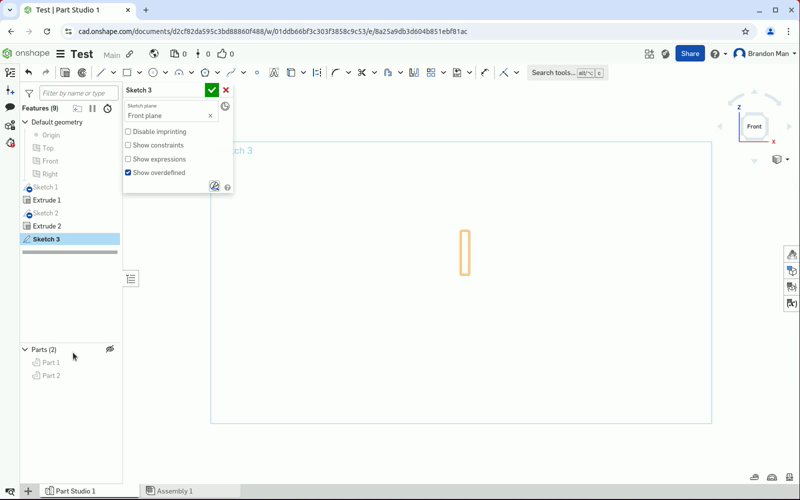
key(l)
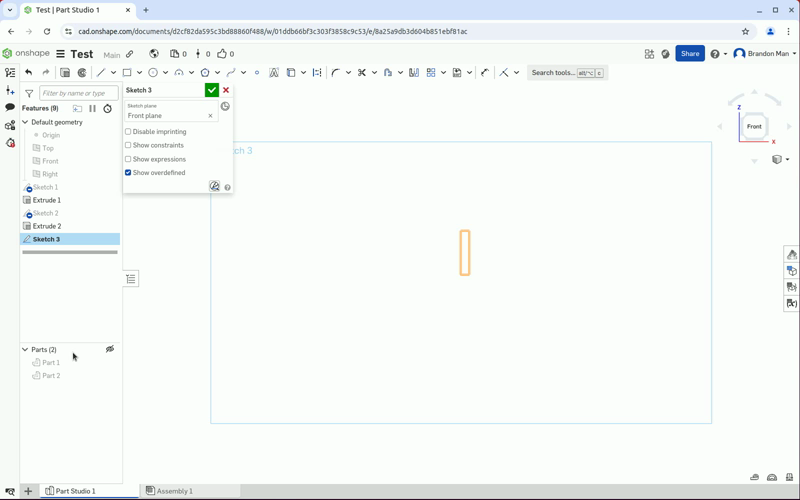
key_down(shift)
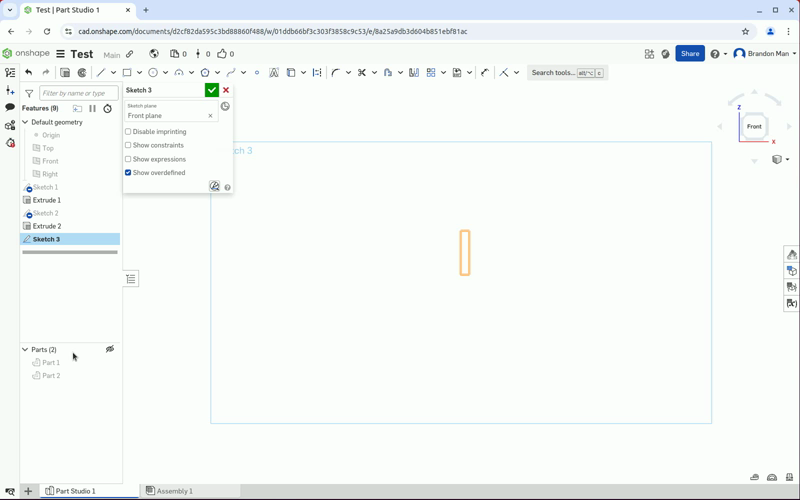
mouse_move(460, 178)
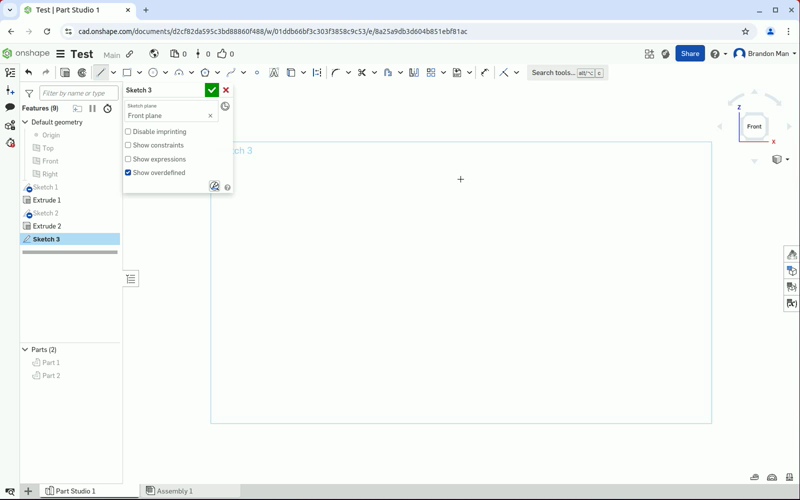
click(460, 178)
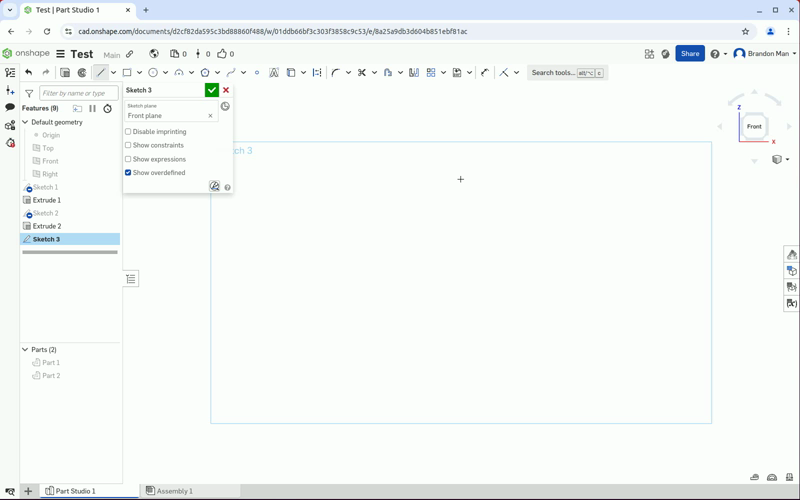
key_up(shift)
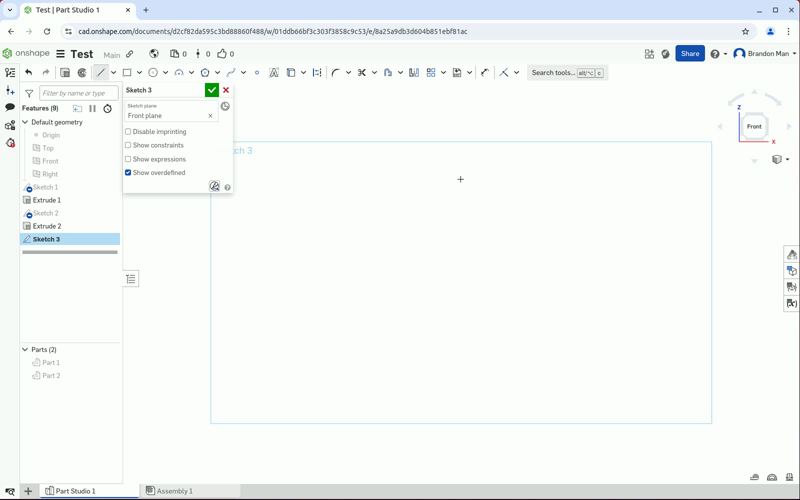
key_down(shift)
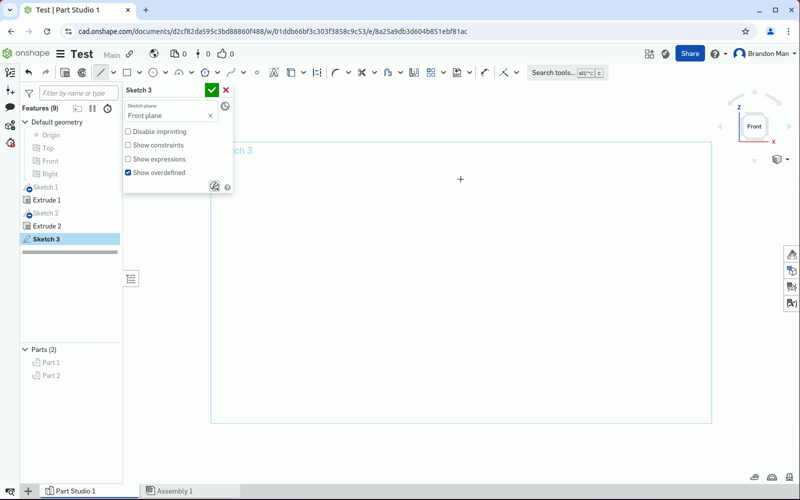
mouse_move(490, 178)
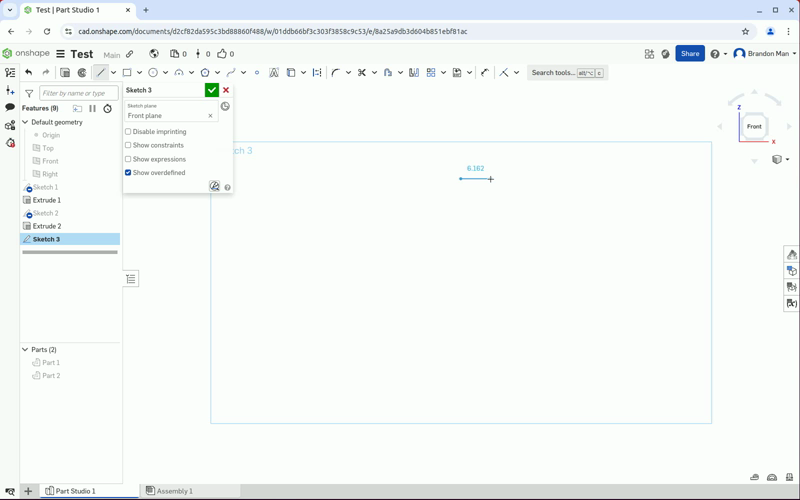
mouse_move(470, 178)
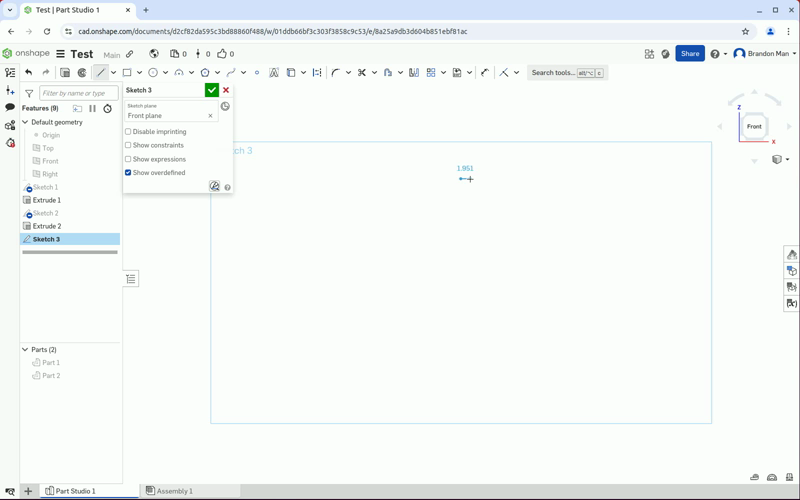
click(470, 178)
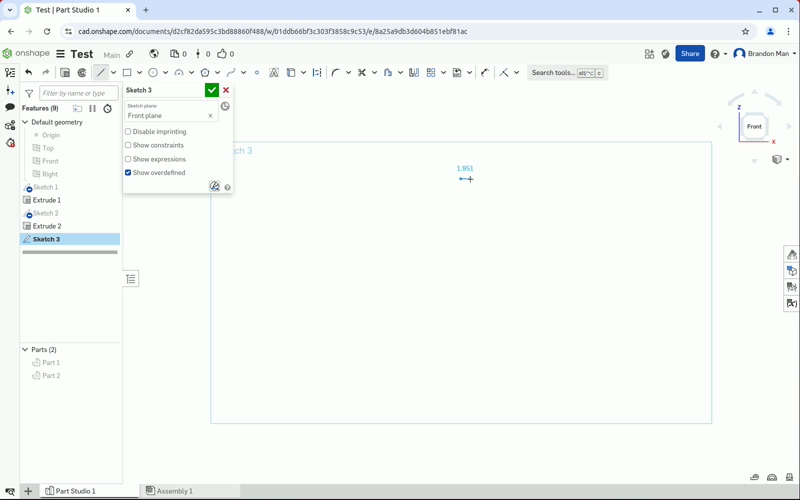
key_up(shift)
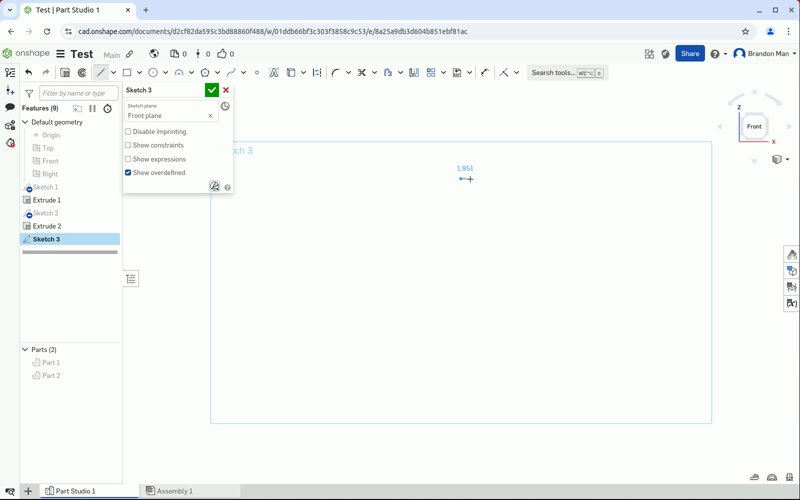
key_down(shift)
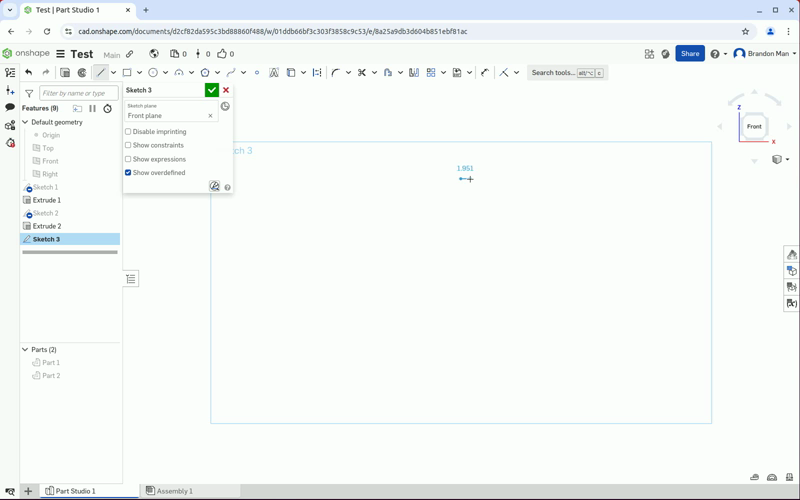
mouse_move(547, 178)
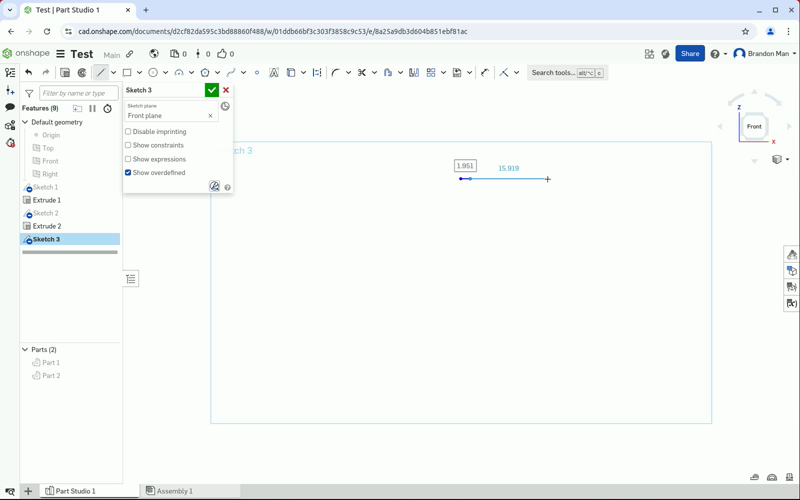
click(547, 178)
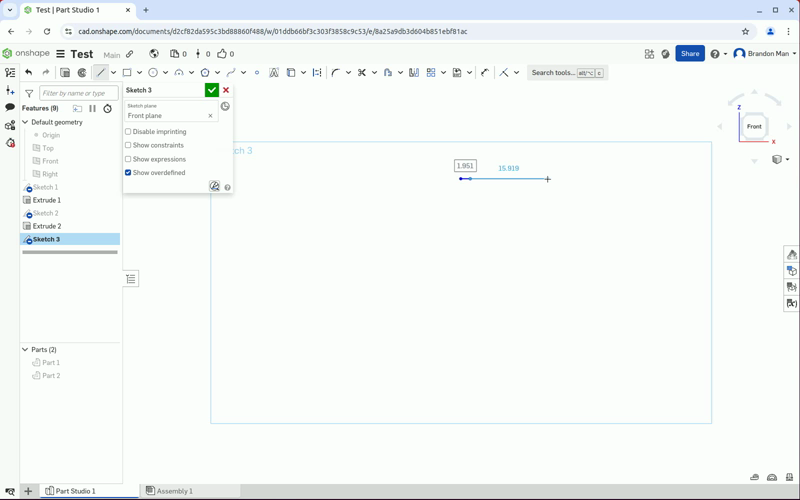
key_up(shift)
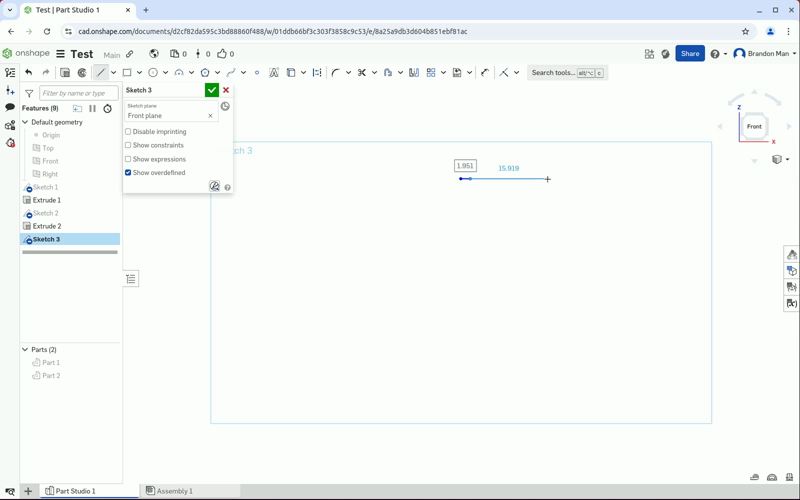
key_down(shift)
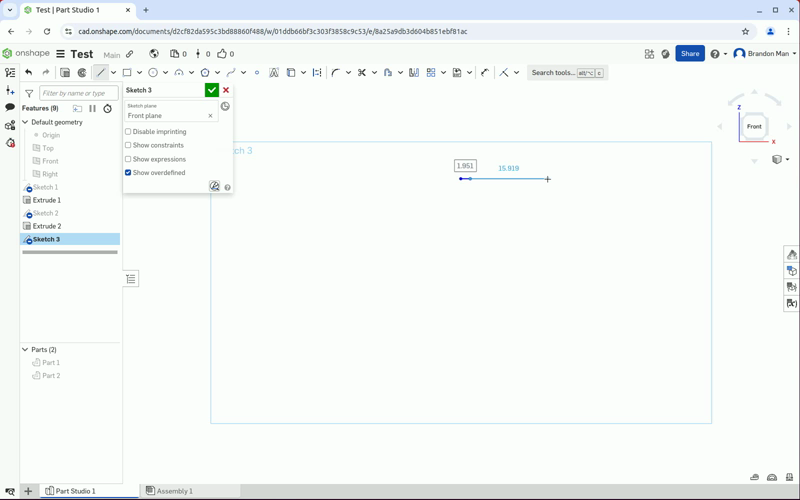
mouse_move(577, 178)
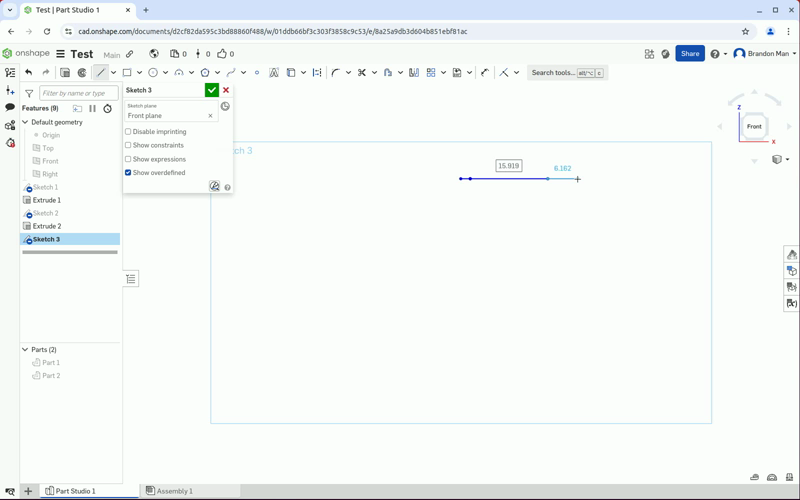
mouse_move(547, 169)
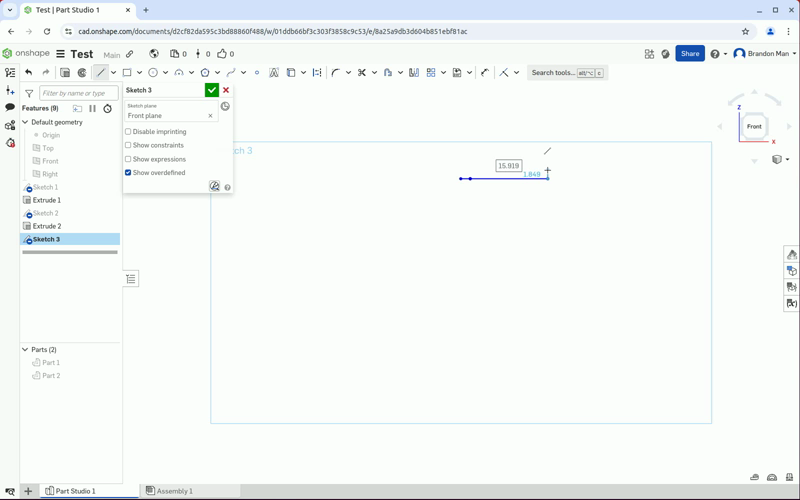
click(547, 169)
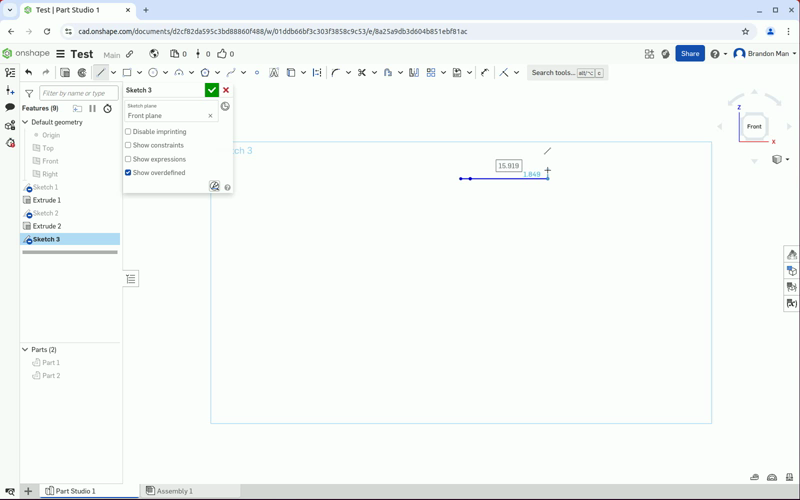
key_up(shift)
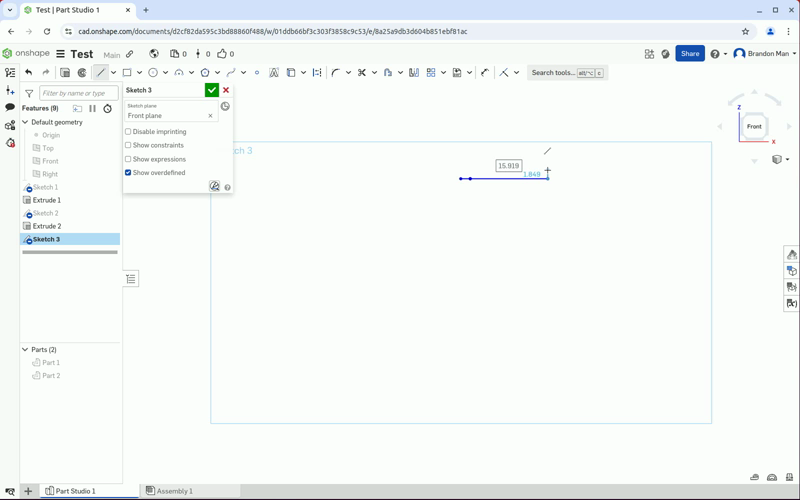
key_down(shift)
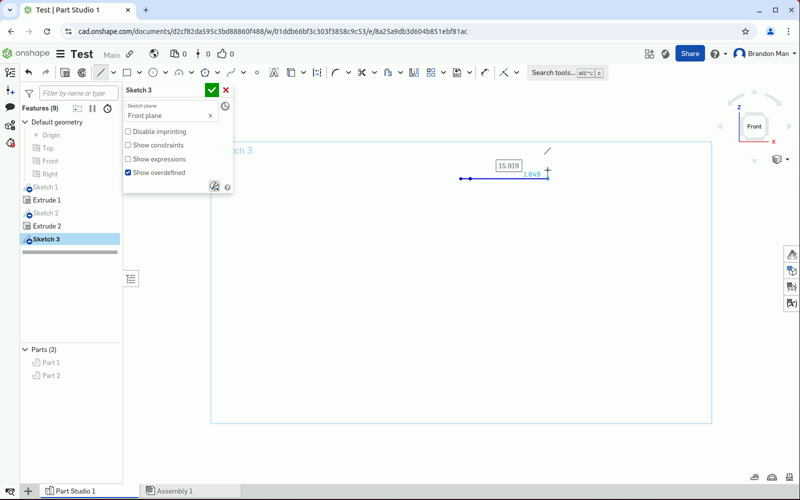
mouse_move(460, 169)
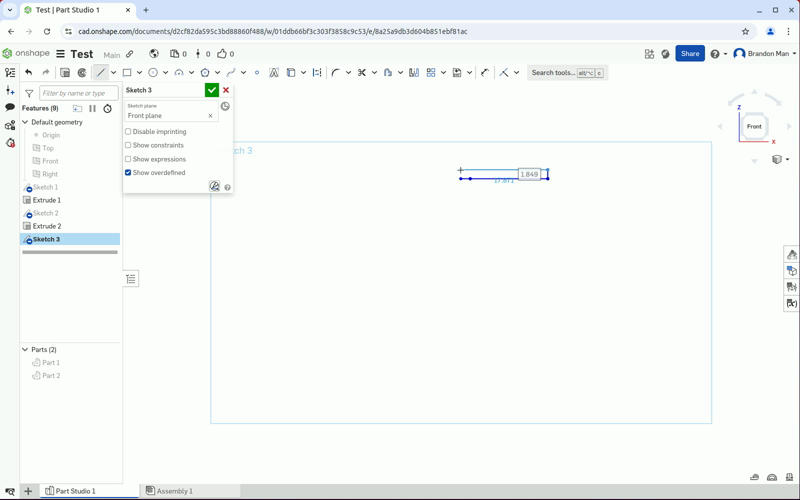
click(460, 169)
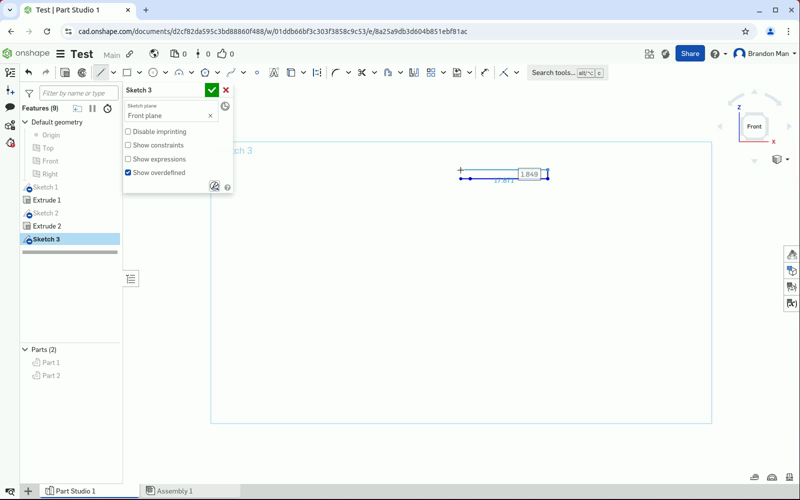
key_up(shift)
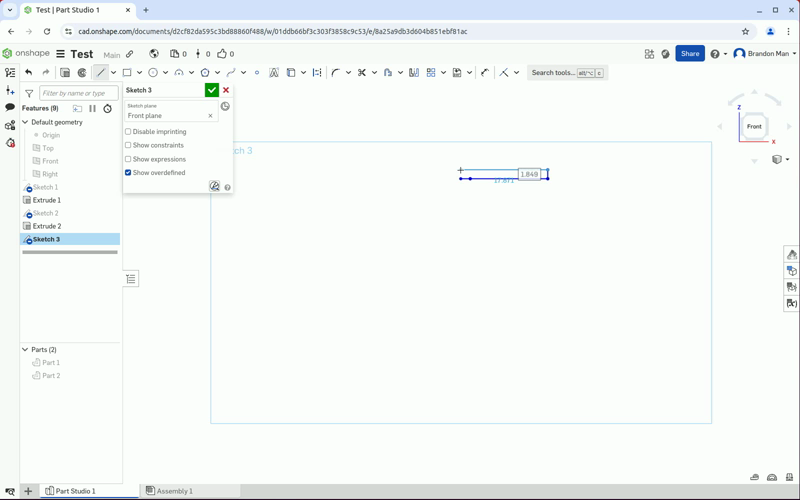
mouse_move(490, 169)
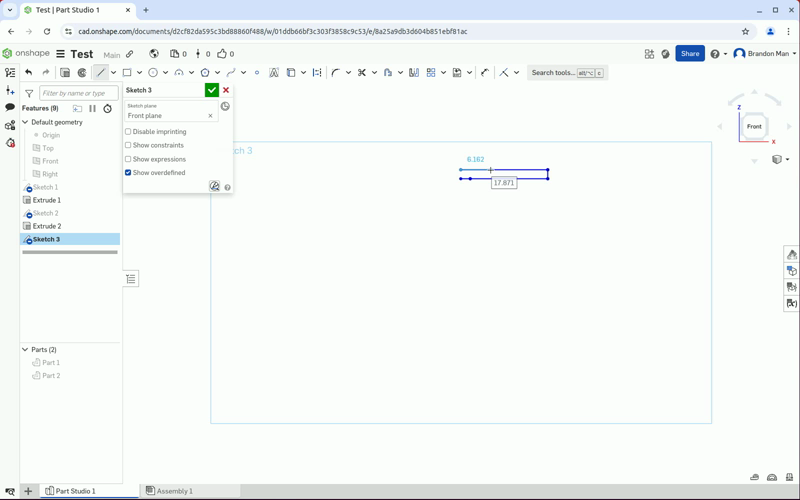
key_down(shift)
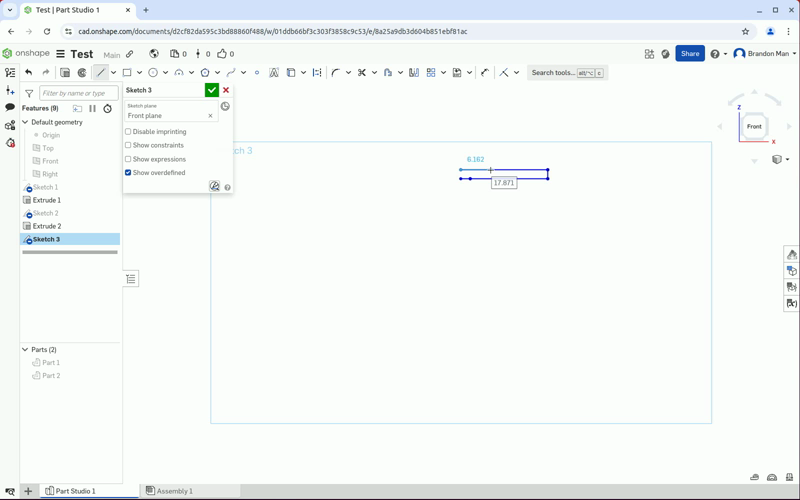
mouse_move(460, 178)
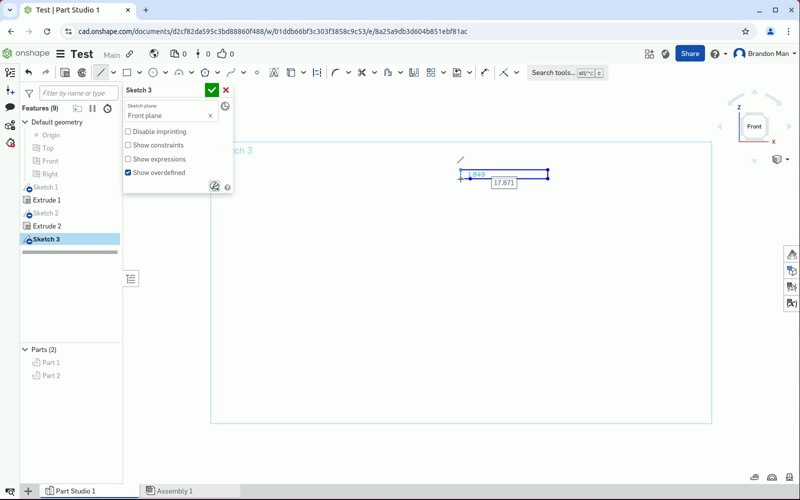
key_up(shift)
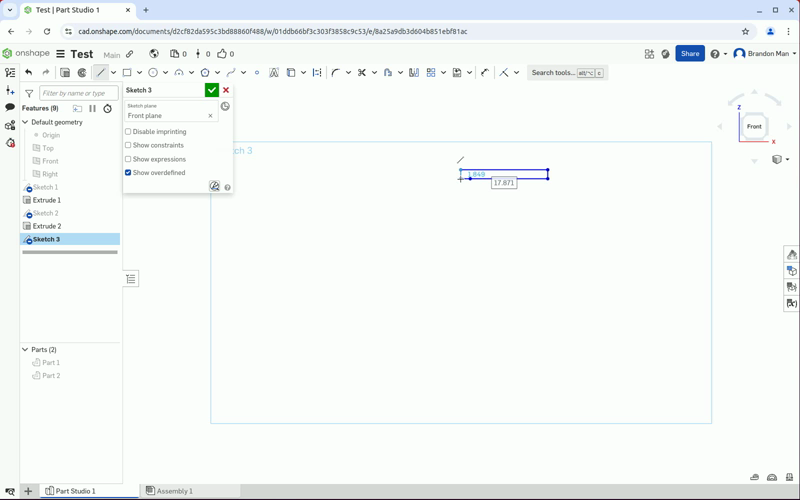
click(460, 178)
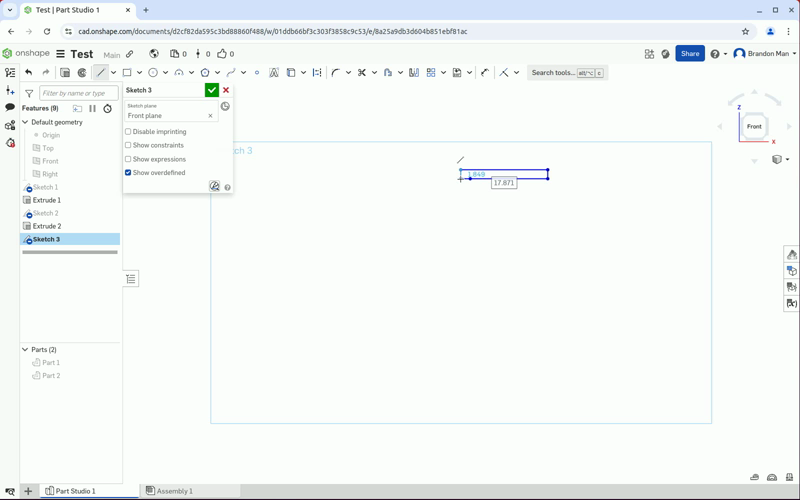
key(esc)
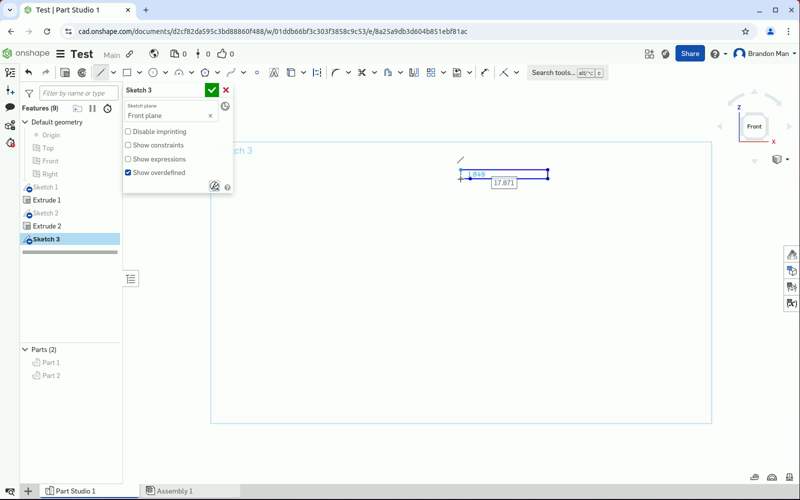
mouse_move(476, 170)
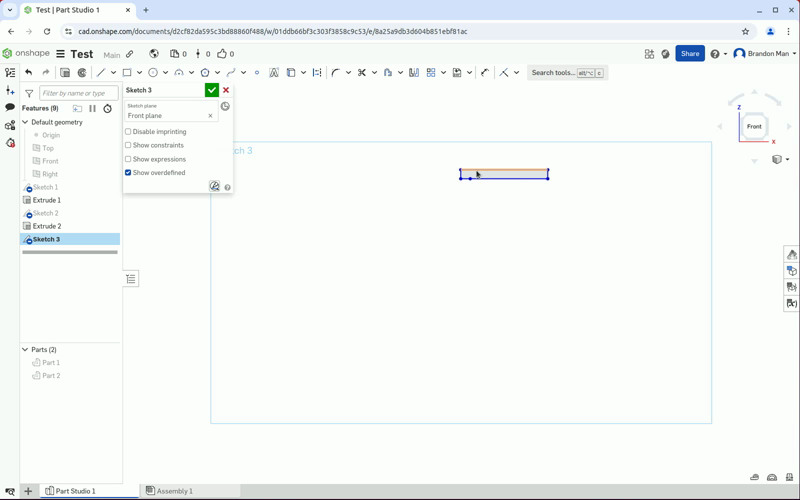
scroll(6)
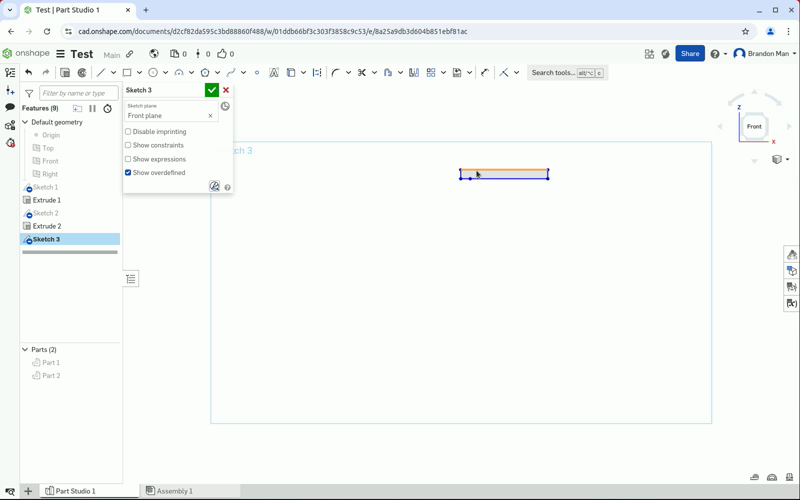
scroll(6)
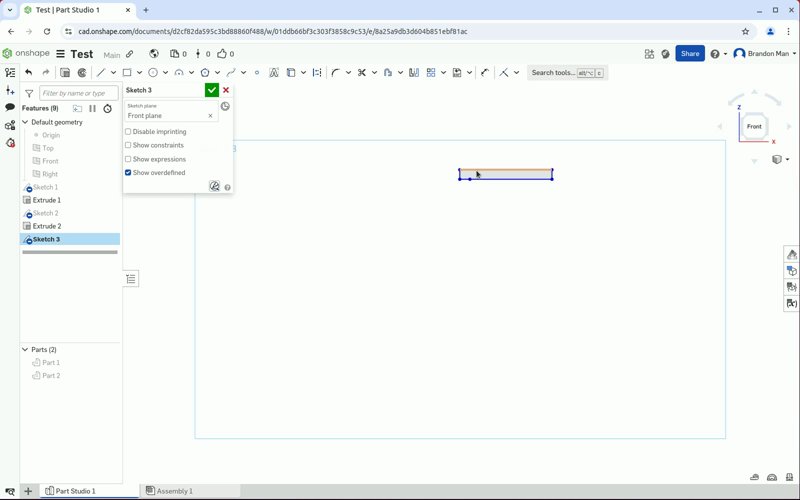
scroll(6)
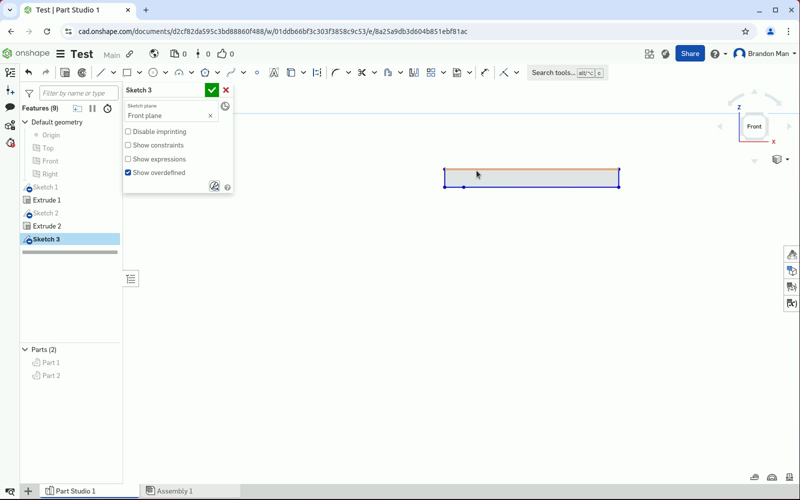
scroll(6)
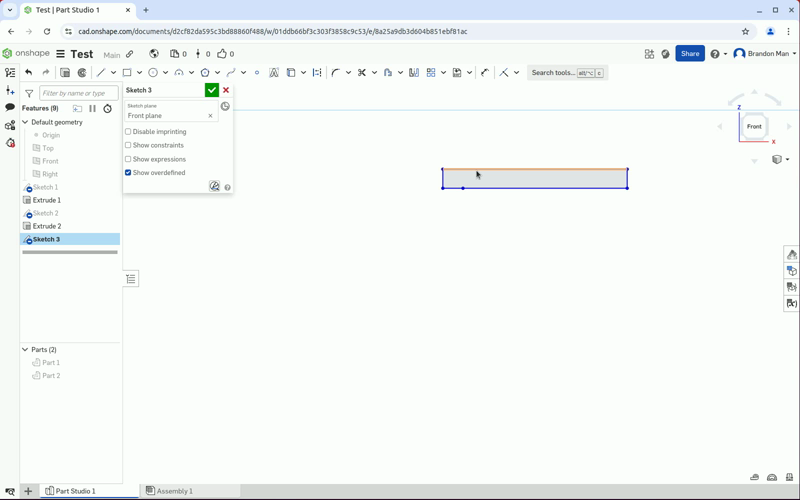
scroll(6)
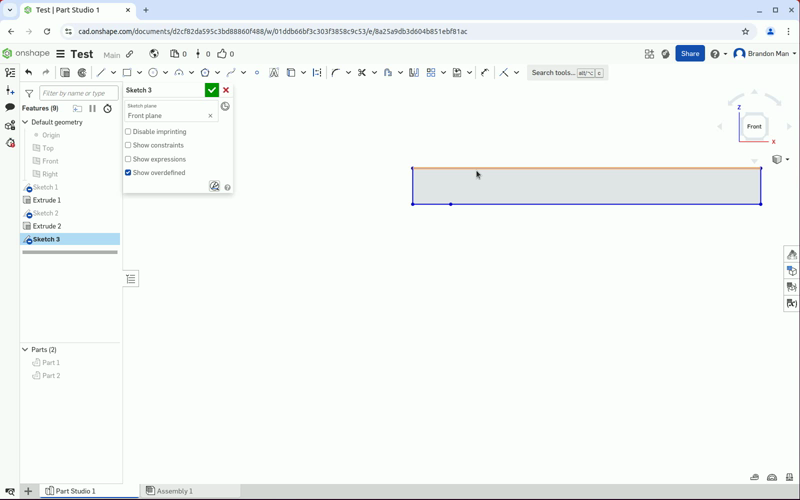
scroll(6)
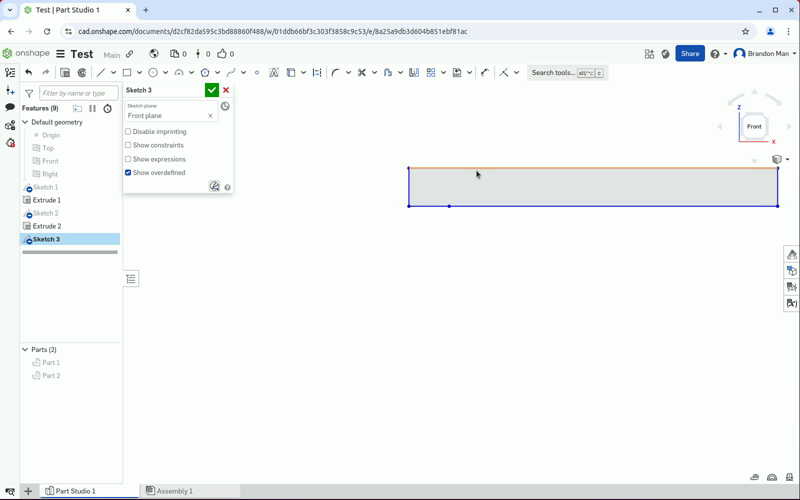
scroll(6)
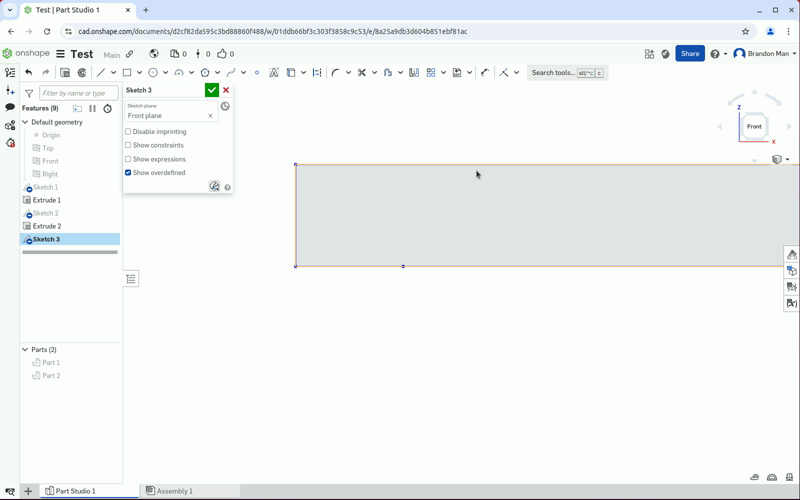
click(476, 170)
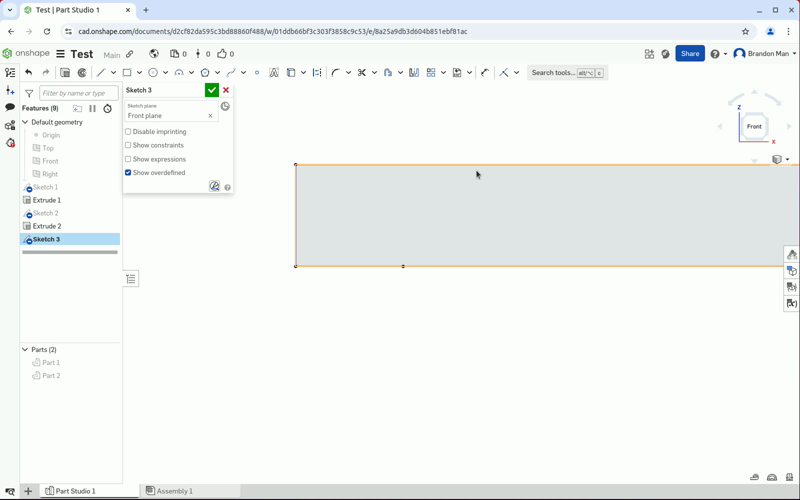
scroll(-6)
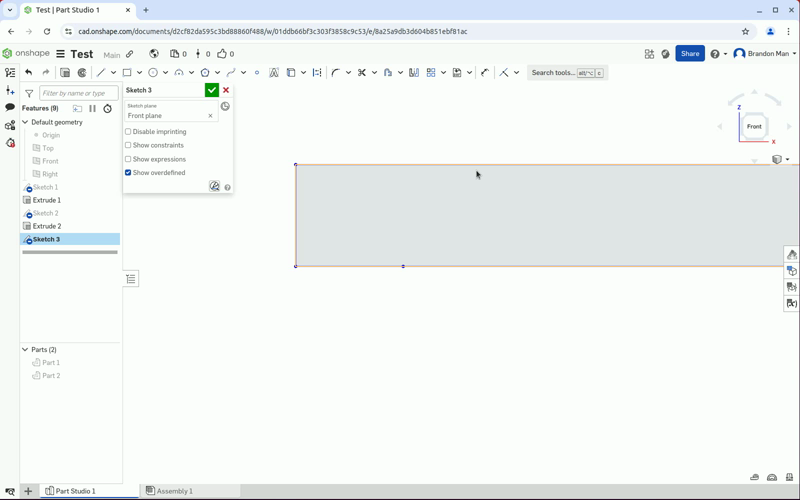
scroll(-6)
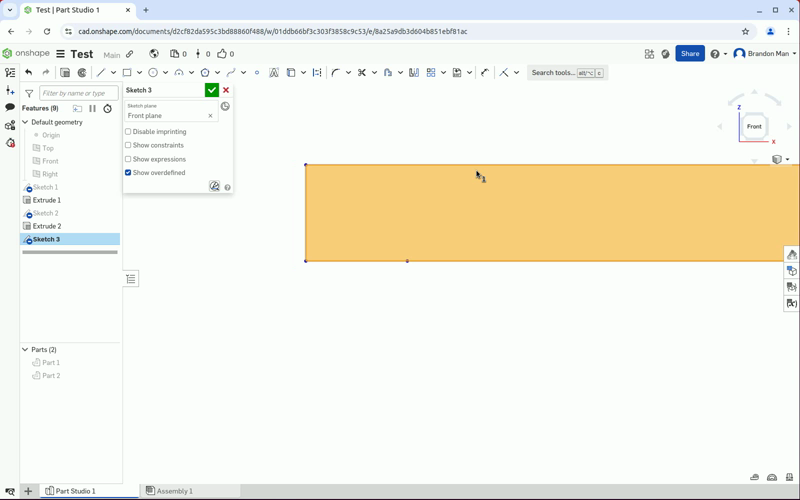
scroll(-6)
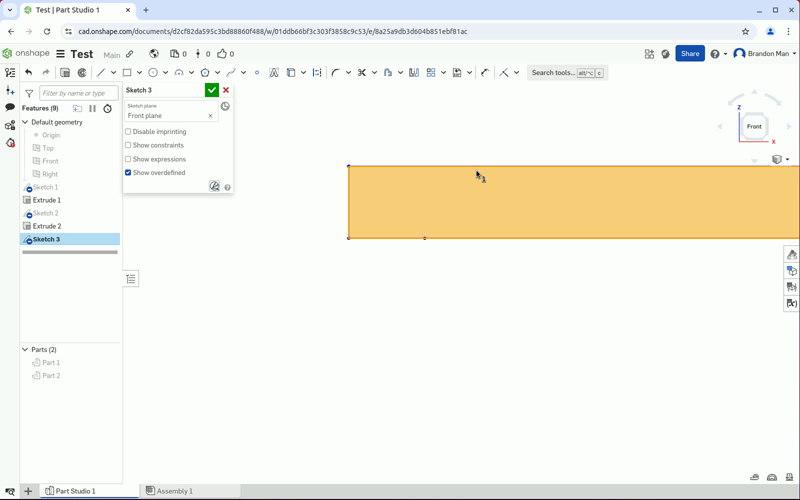
scroll(-6)
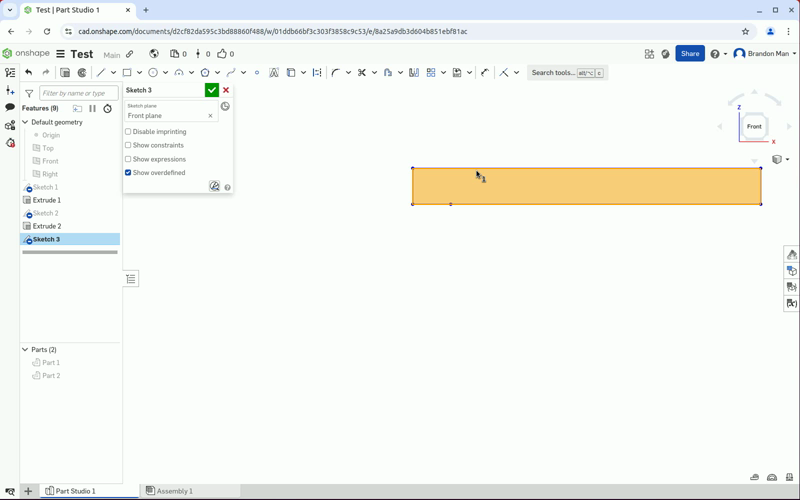
scroll(-6)
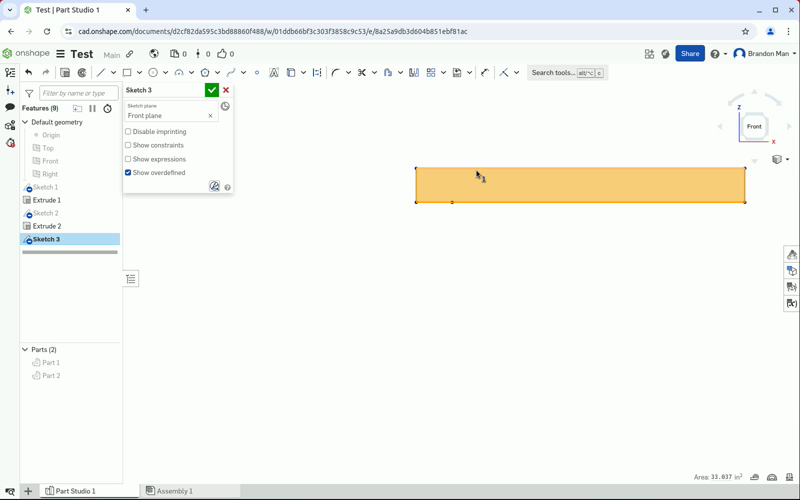
scroll(-6)
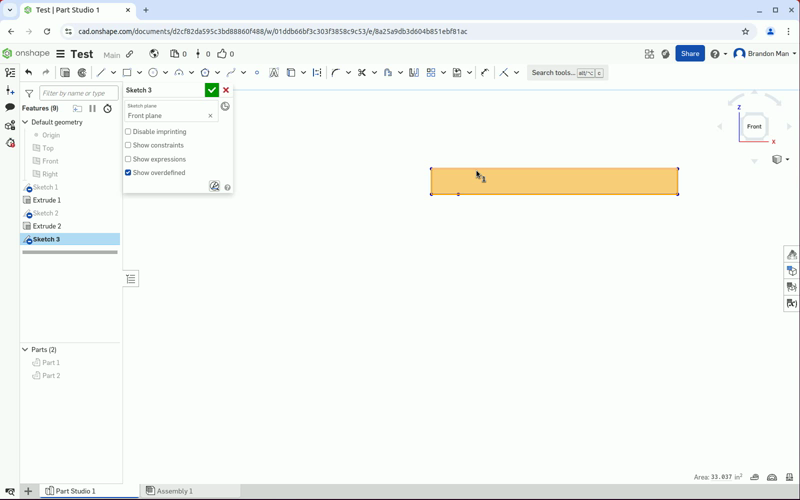
scroll(-6)
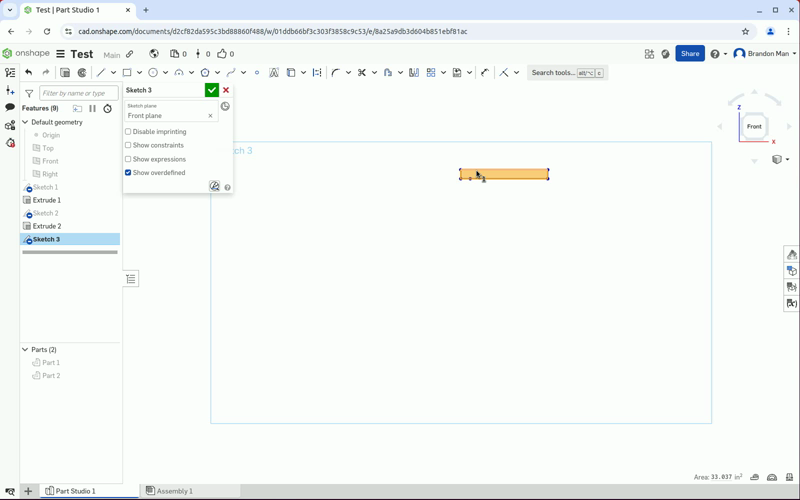
mouse_move(73, 352)
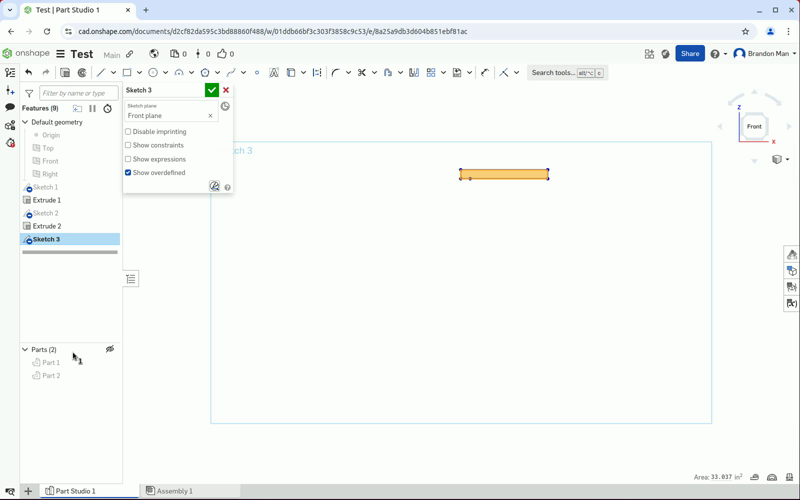
key(shift+y)
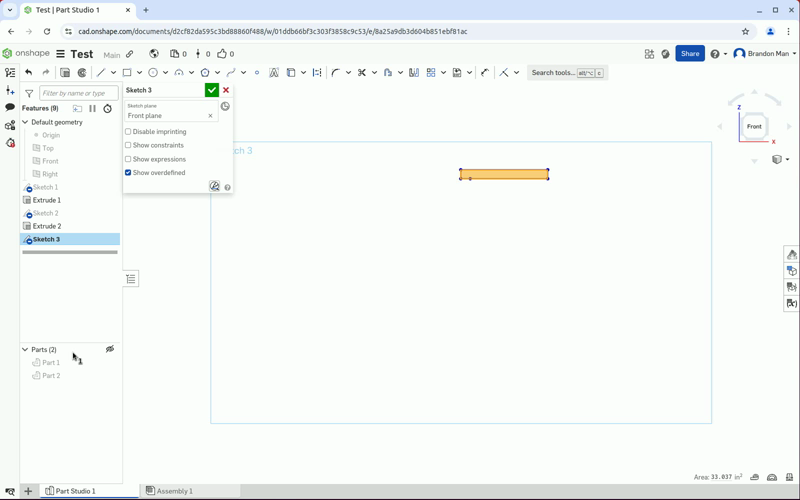
key(shift+e)
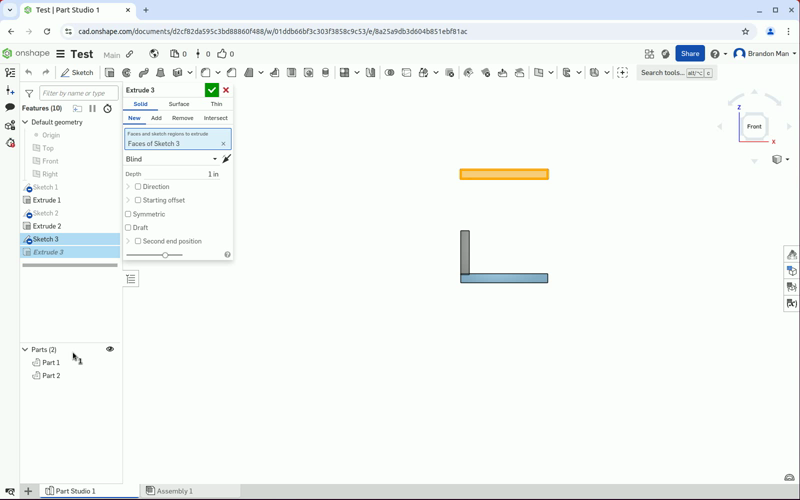
mouse_move(143, 106)
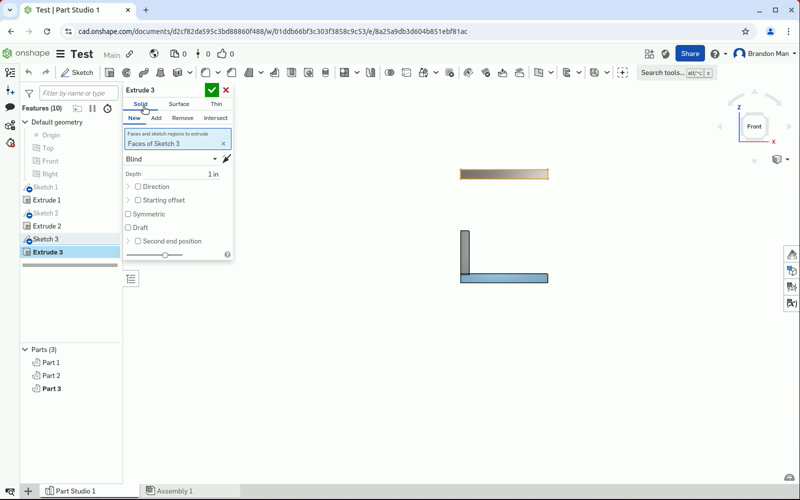
click(143, 106)
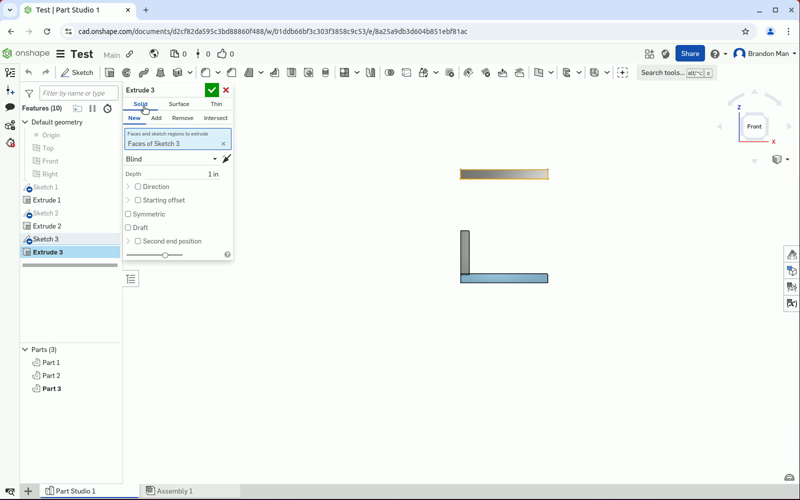
mouse_move(137, 120)
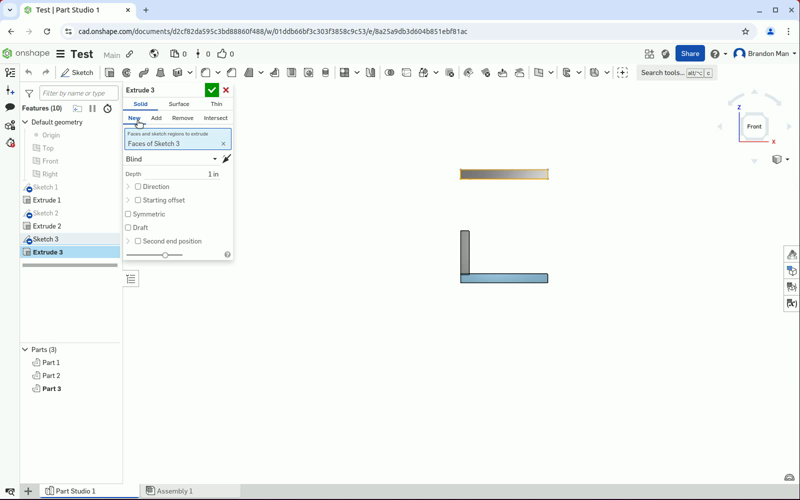
click(137, 120)
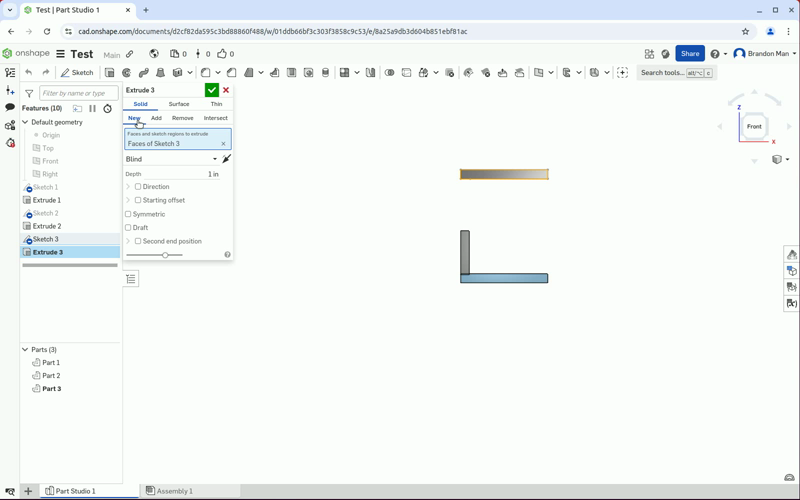
key(tab, 4)
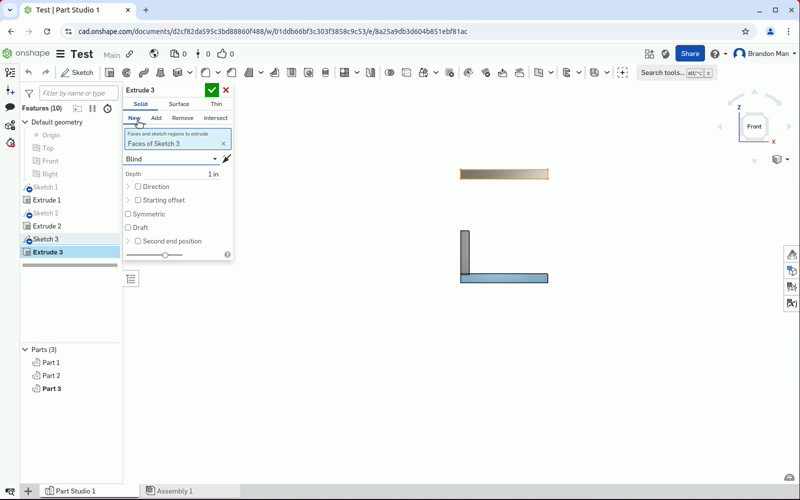
text(0.722)
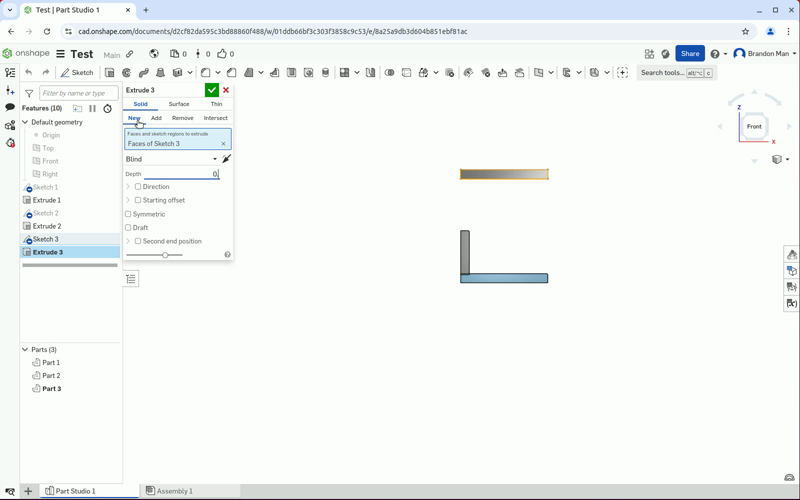
key(enter)
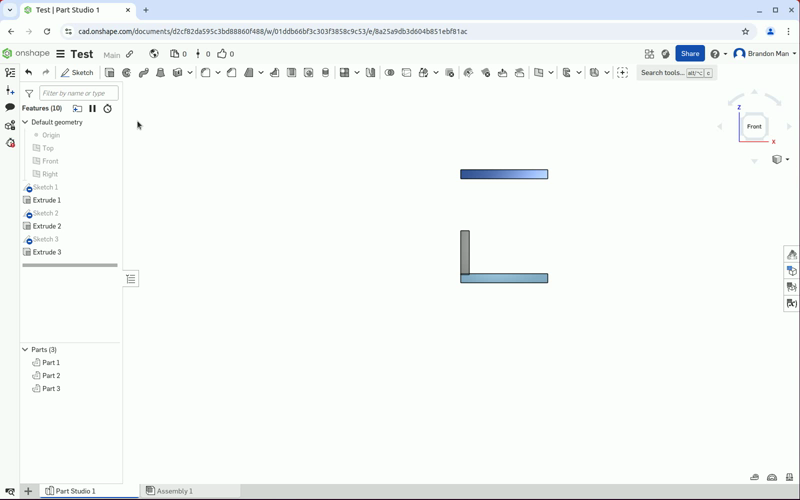
key(shift+h)
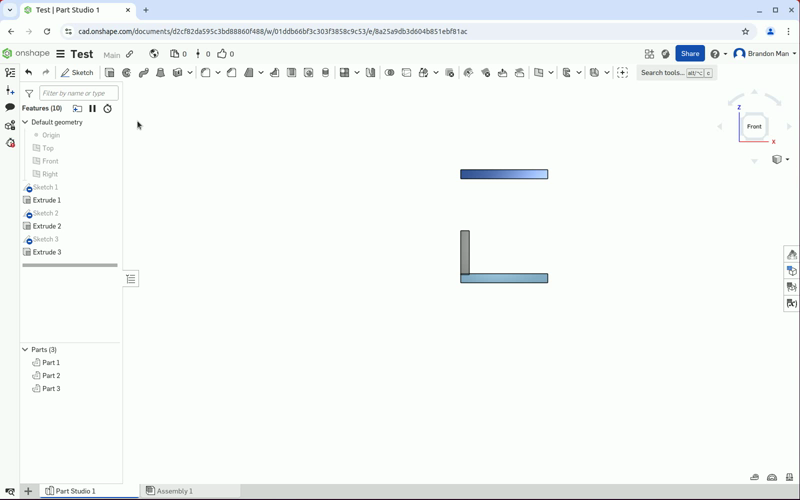
key(shift+h)
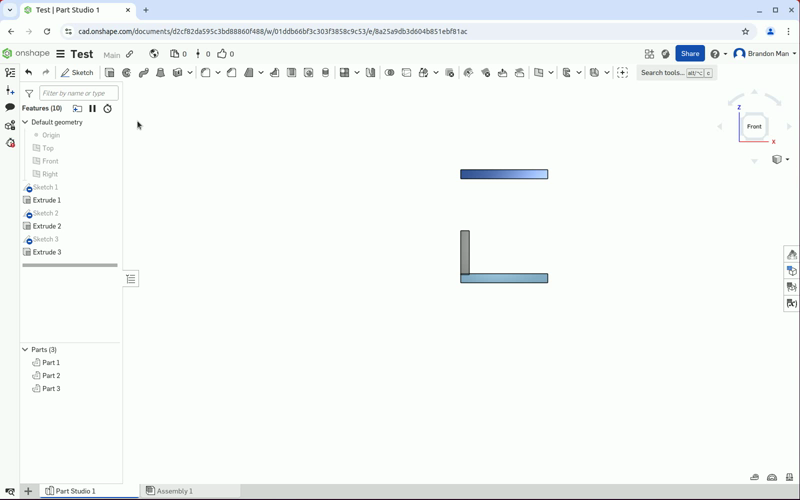
mouse_move(73, 189)
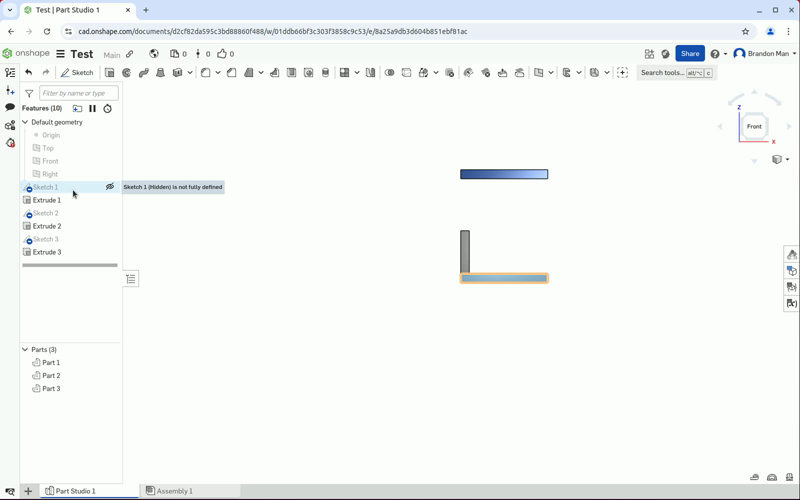
click(73, 189)
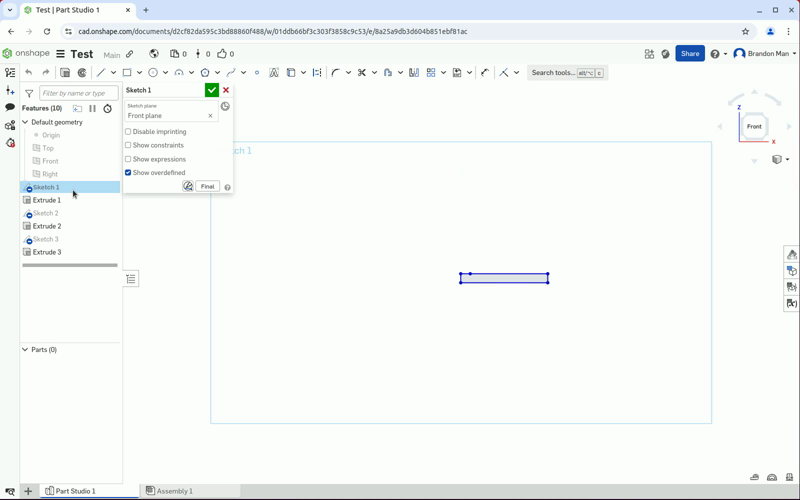
mouse_move(229, 92)
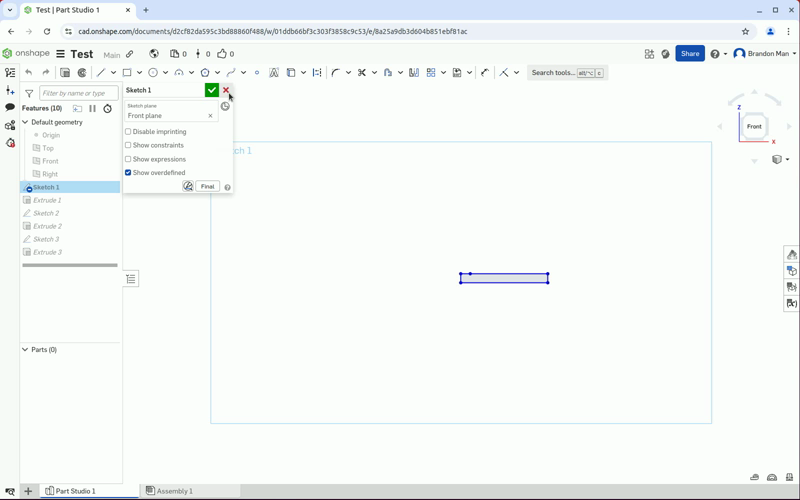
click(229, 92)
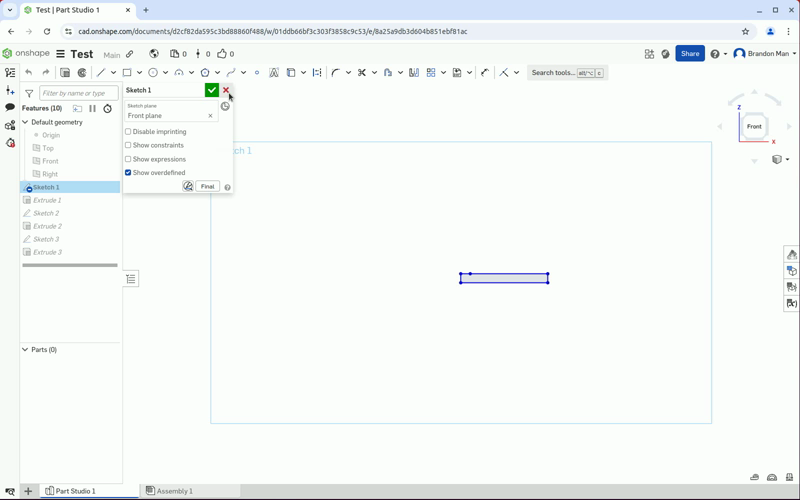
key(shift+s)
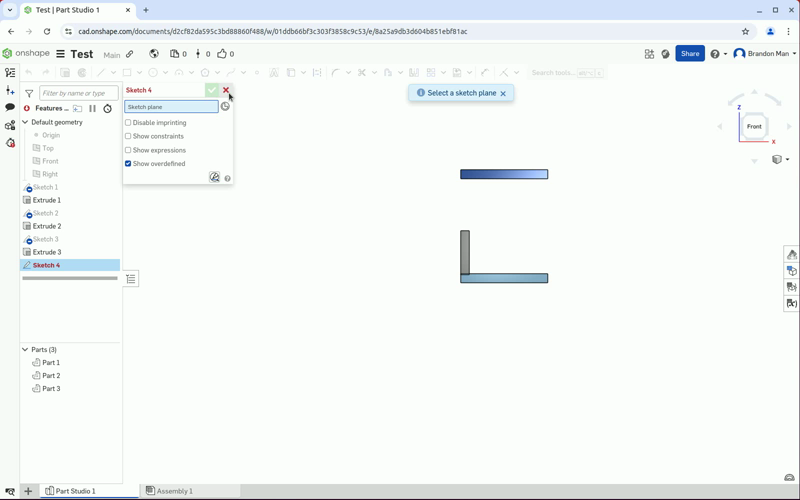
mouse_move(73, 163)
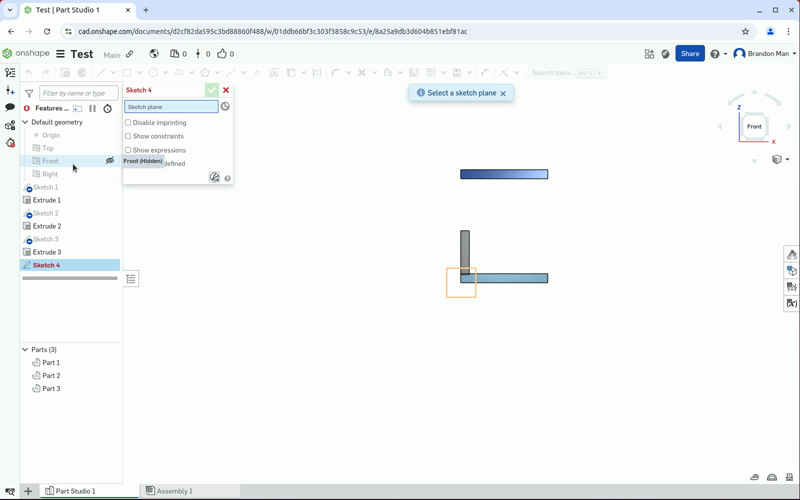
click(73, 163)
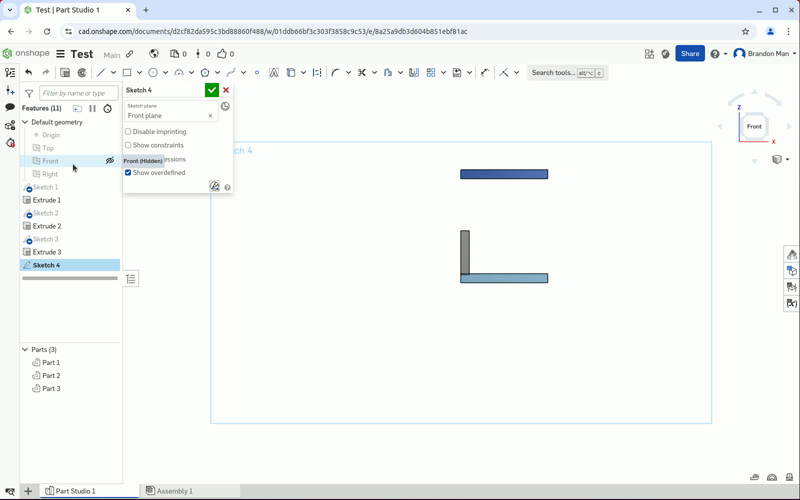
mouse_move(73, 352)
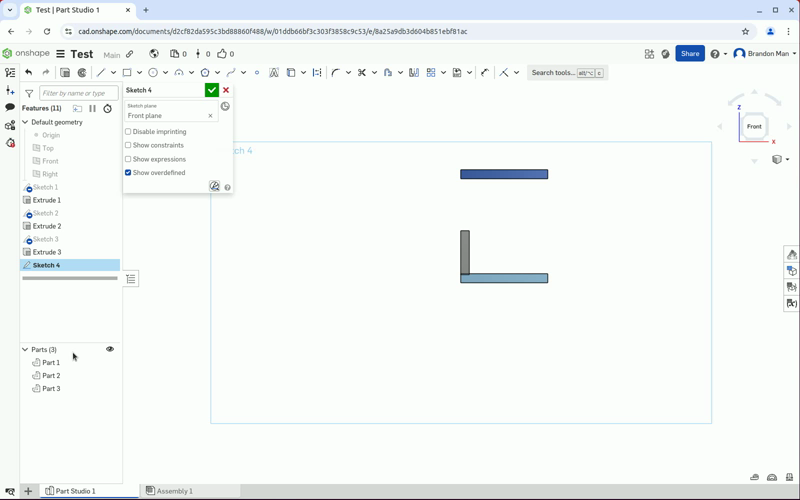
key(y)
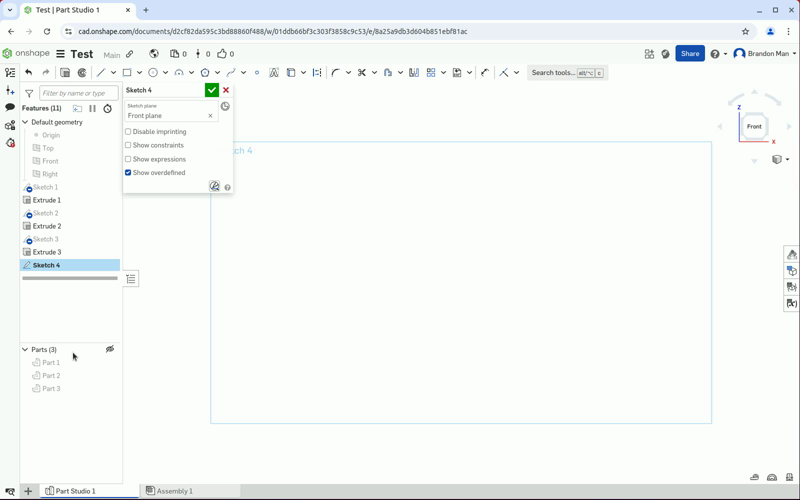
key(l)
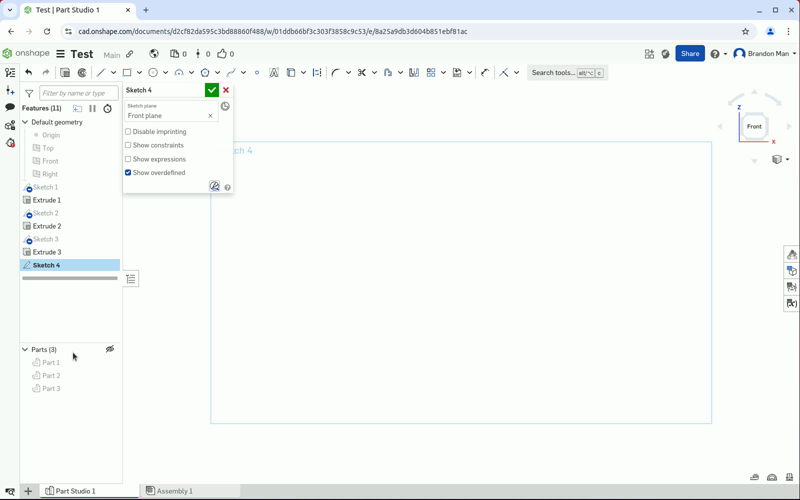
key_down(shift)
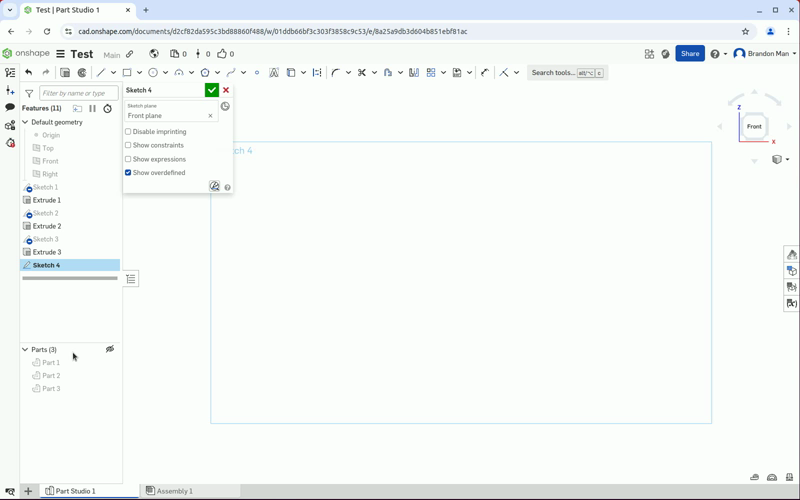
mouse_move(460, 222)
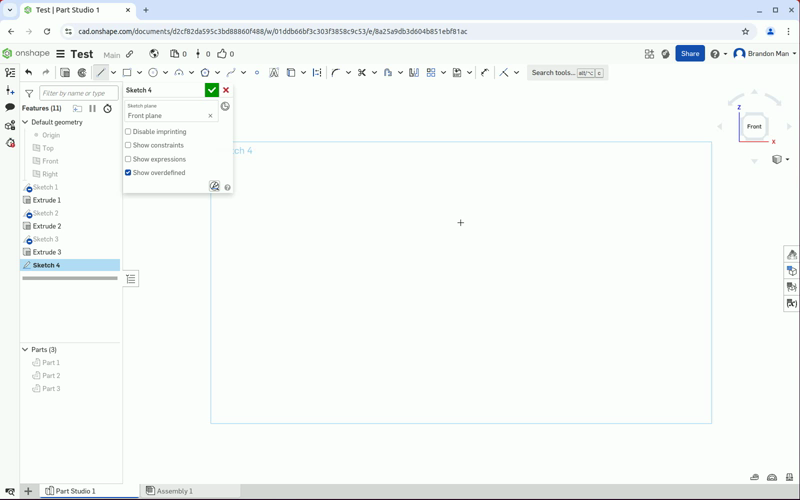
click(460, 222)
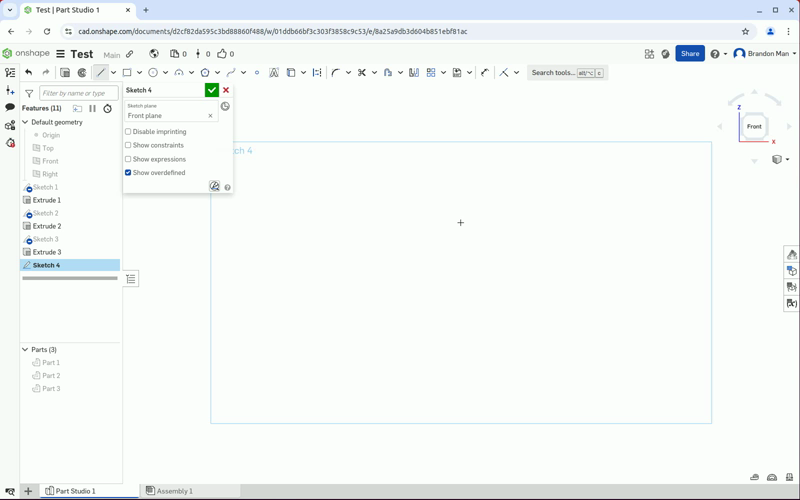
key_up(shift)
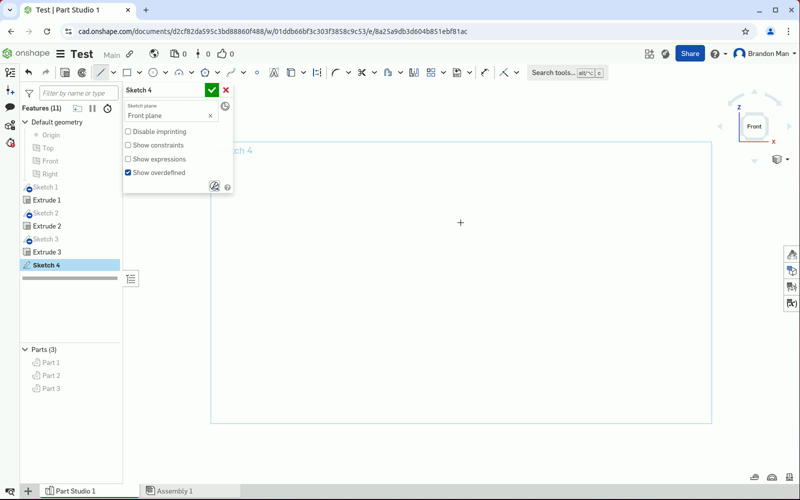
key_down(shift)
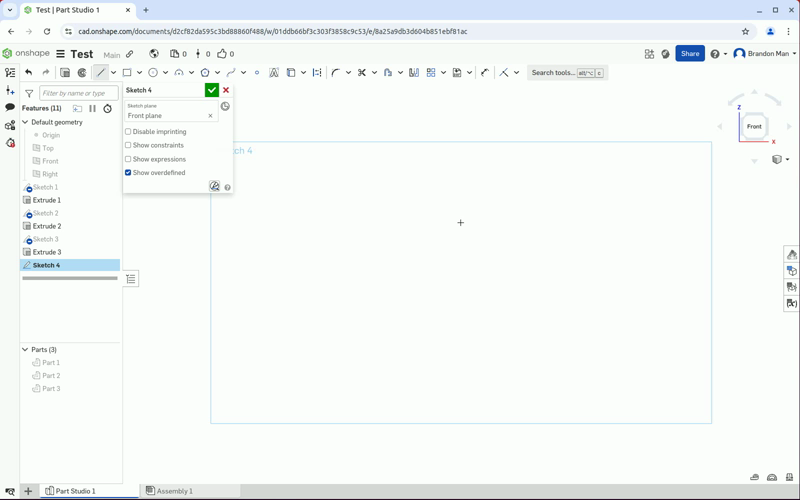
mouse_move(490, 222)
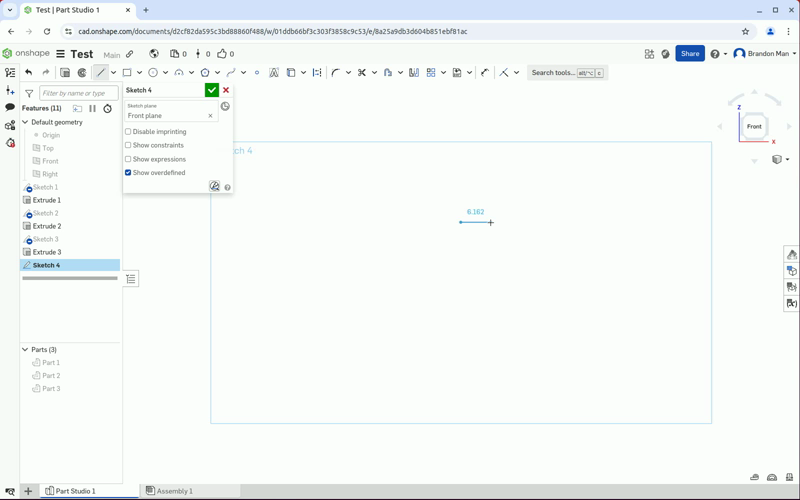
mouse_move(469, 222)
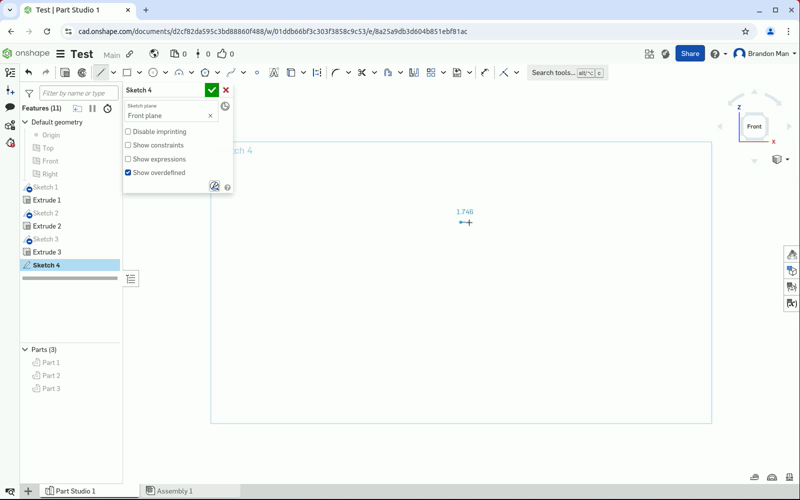
click(469, 222)
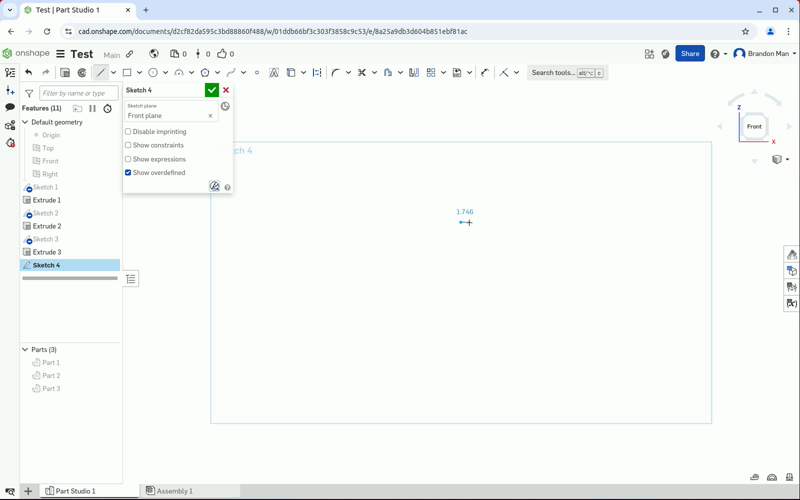
key_up(shift)
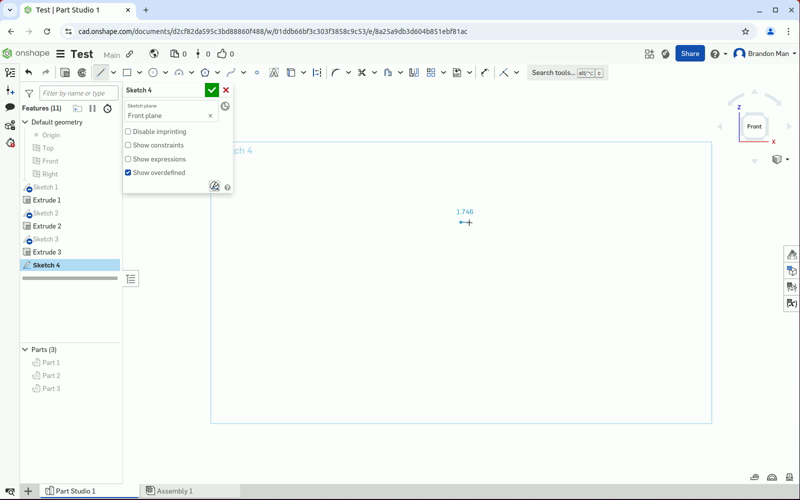
key_down(shift)
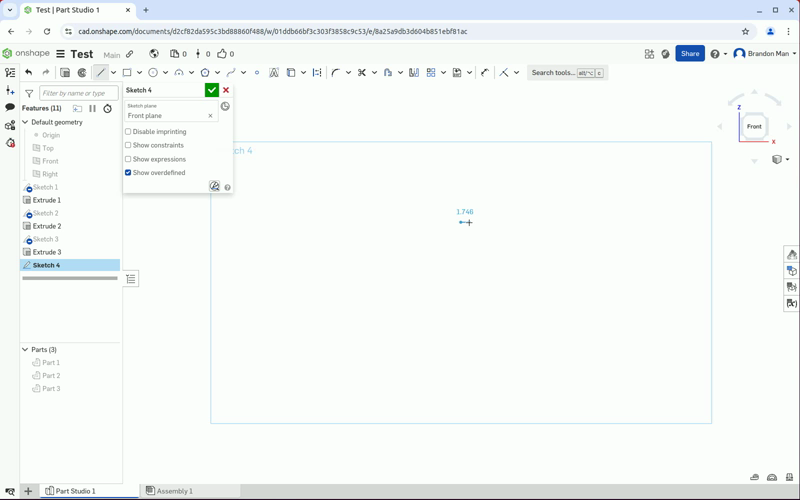
mouse_move(499, 222)
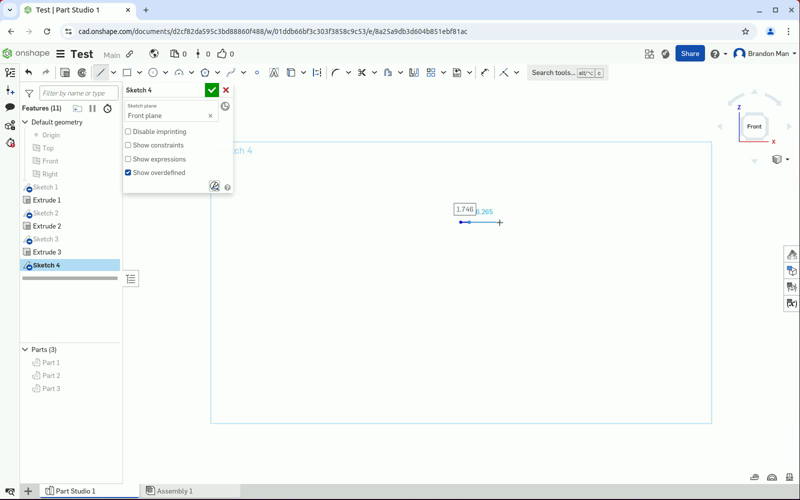
mouse_move(469, 177)
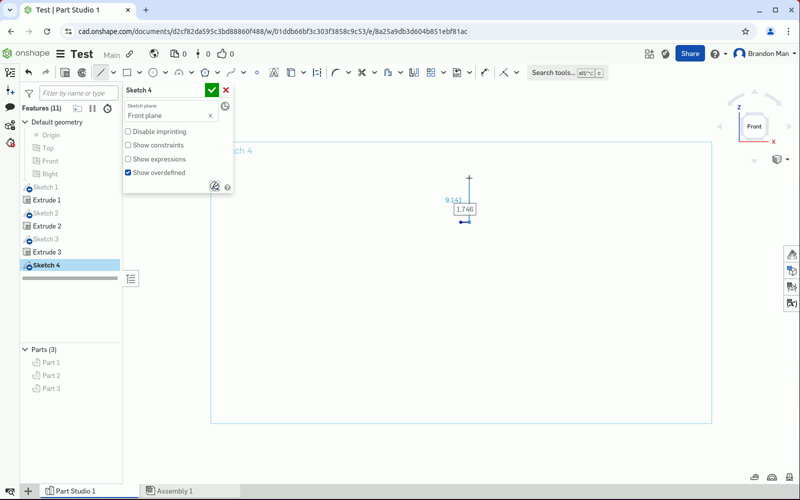
click(469, 177)
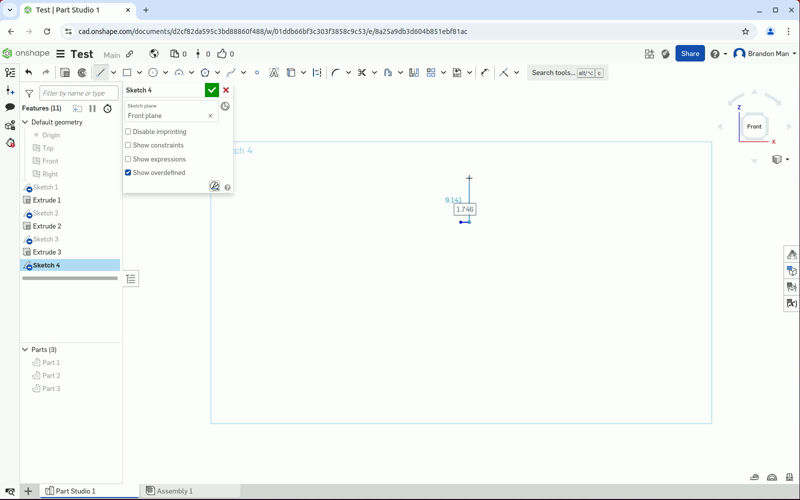
key_up(shift)
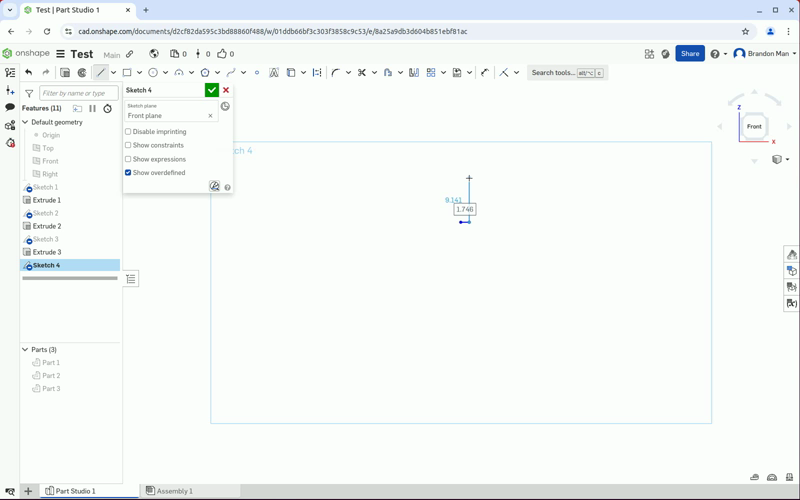
key_down(shift)
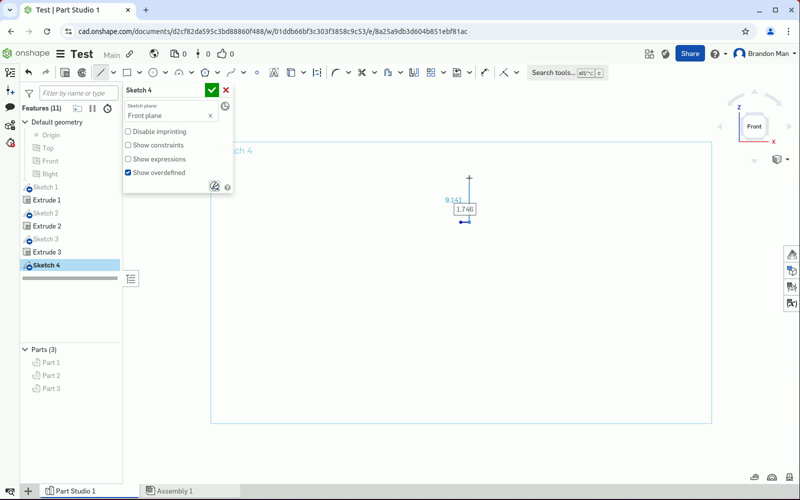
mouse_move(499, 177)
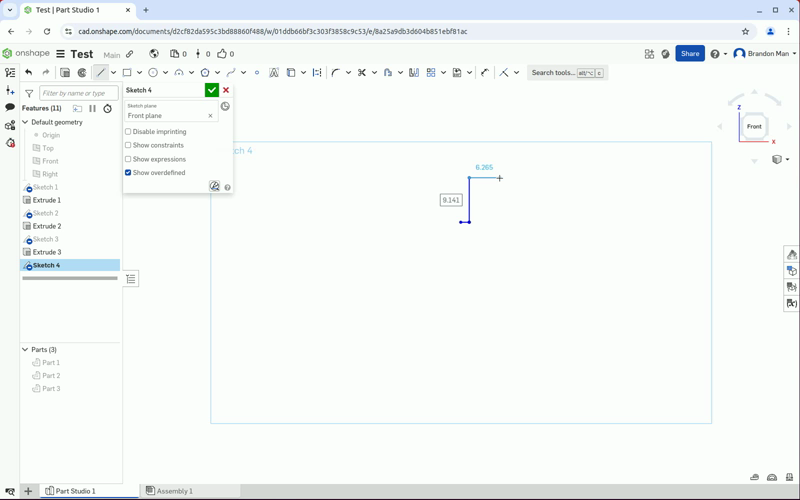
mouse_move(460, 177)
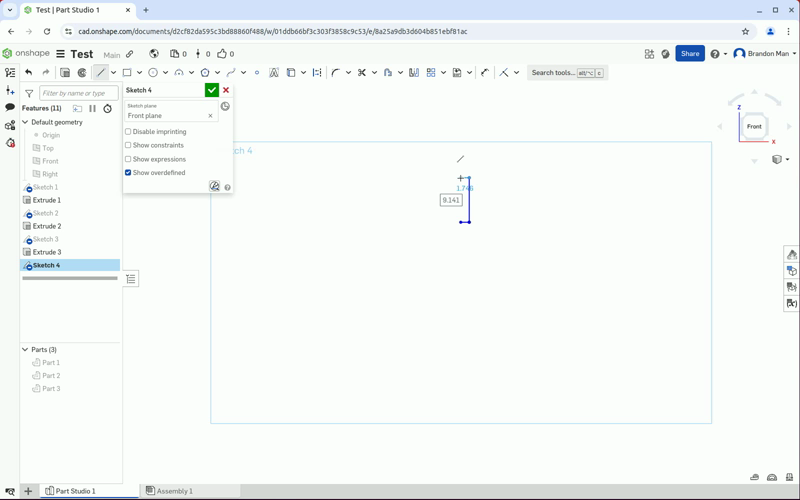
click(460, 177)
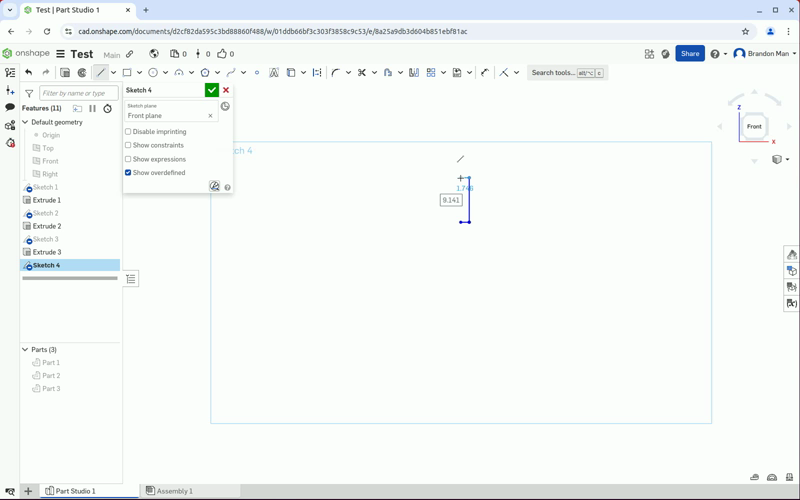
key_up(shift)
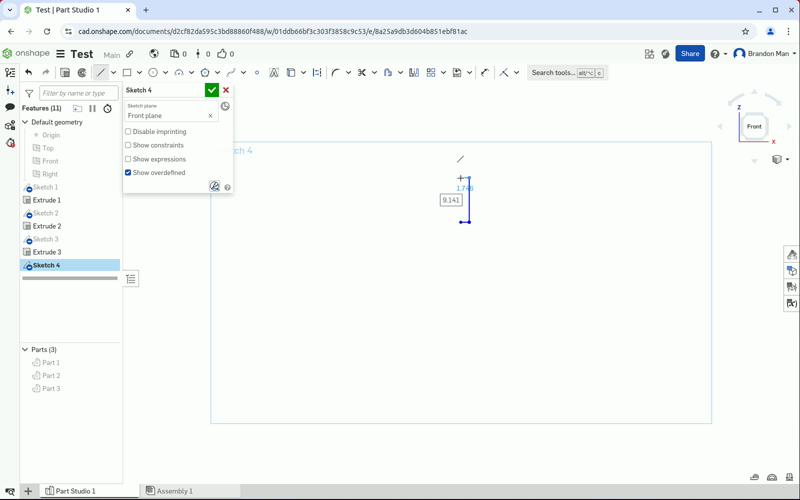
mouse_move(490, 177)
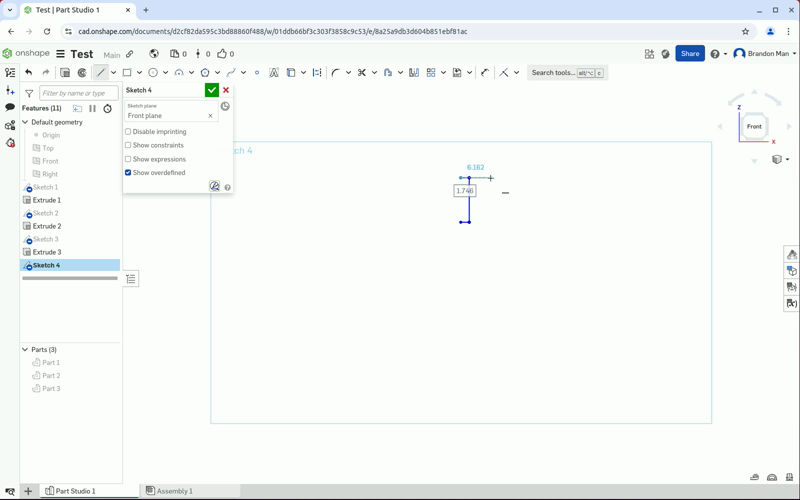
key_down(shift)
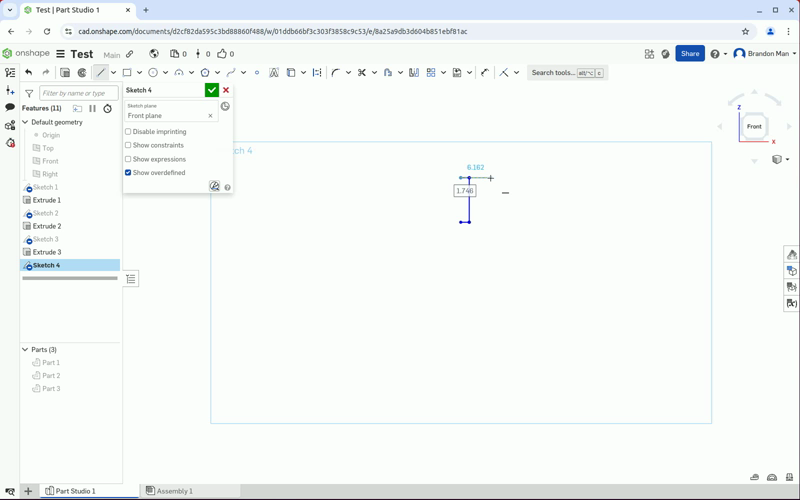
mouse_move(460, 222)
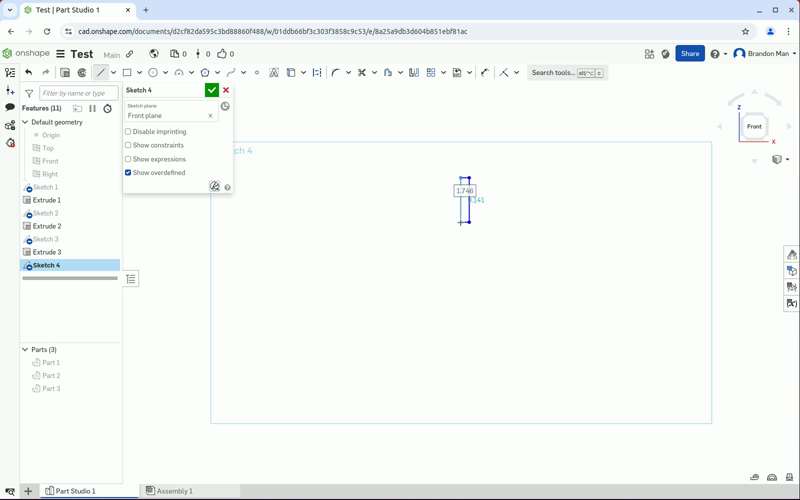
key_up(shift)
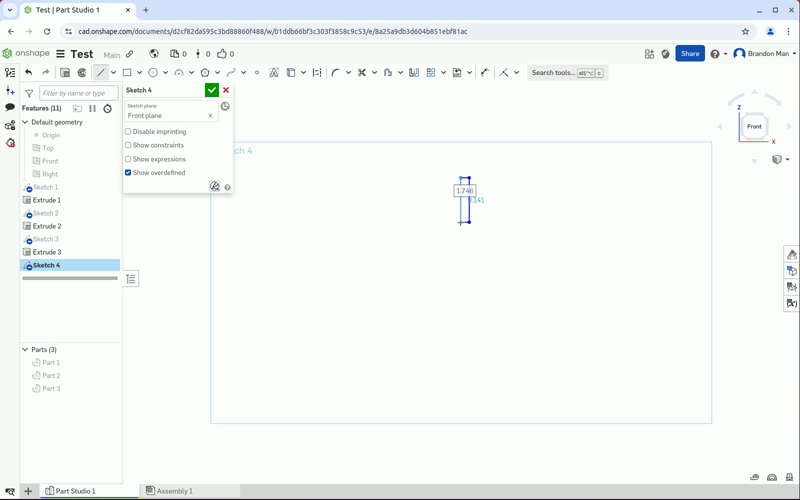
click(460, 222)
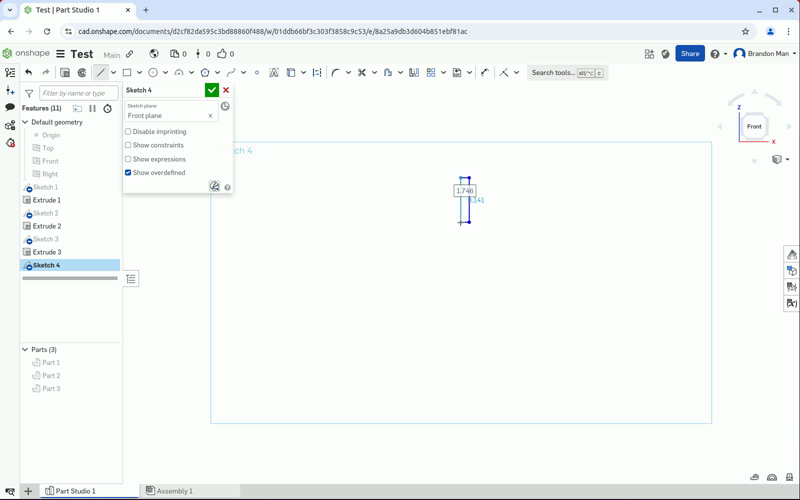
key(esc)
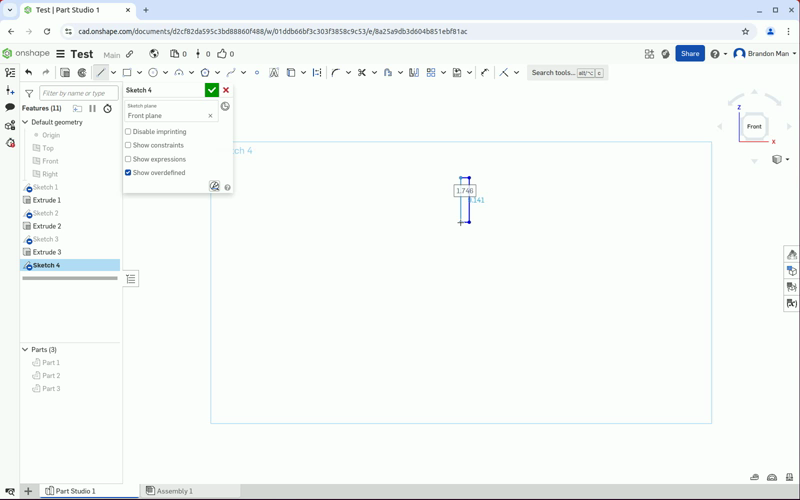
mouse_move(466, 194)
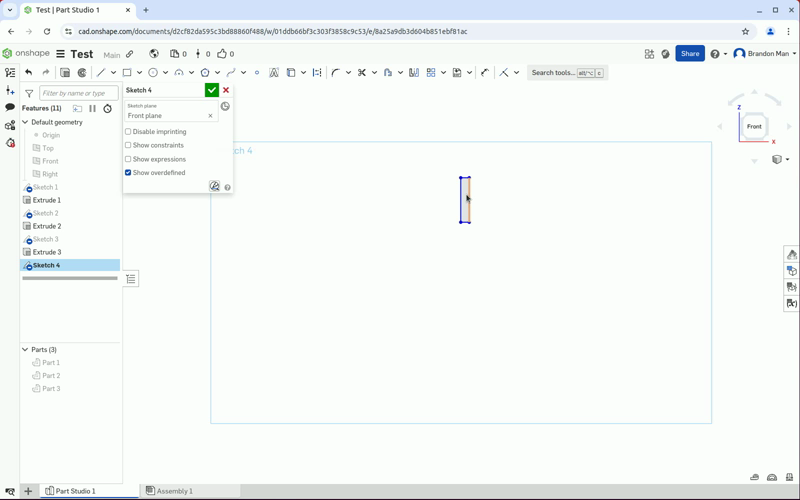
scroll(6)
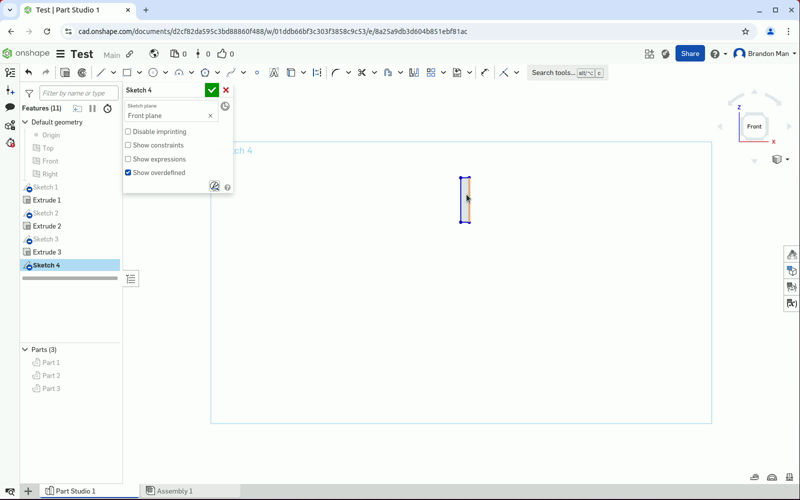
scroll(6)
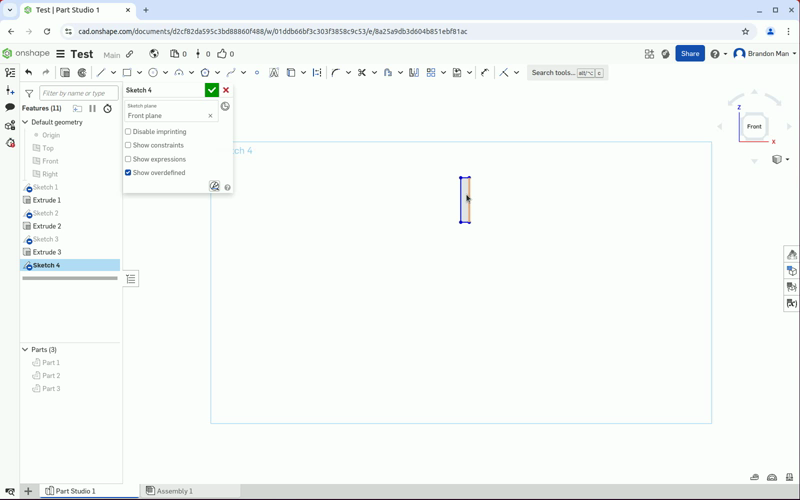
scroll(6)
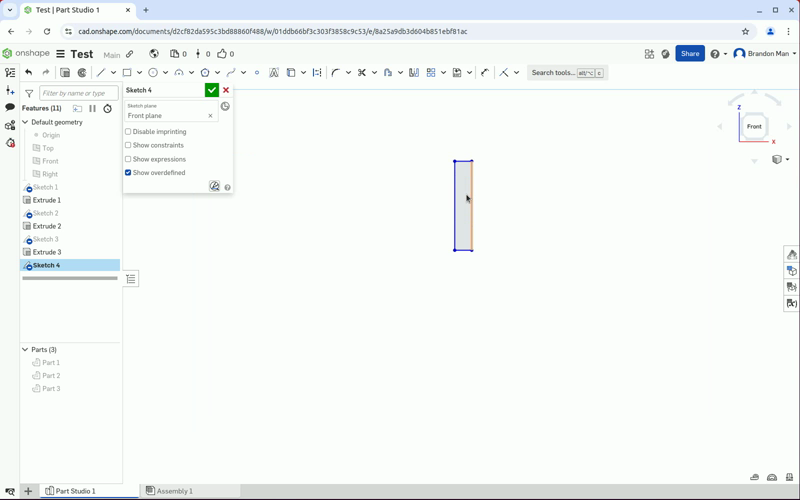
scroll(6)
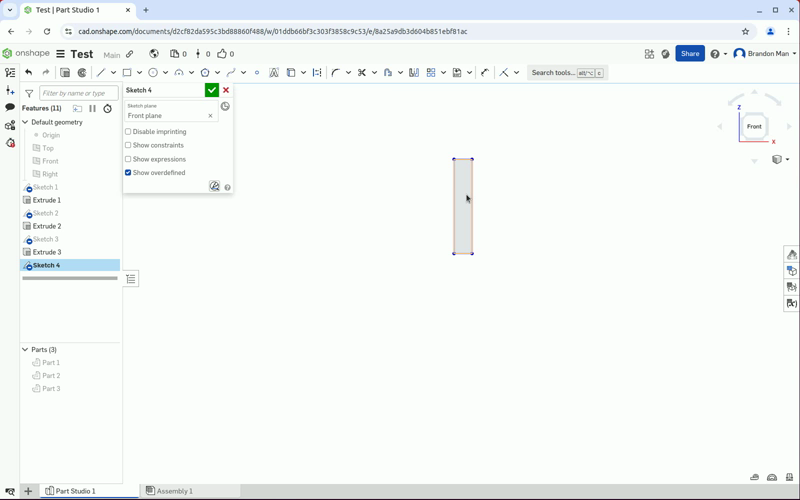
scroll(6)
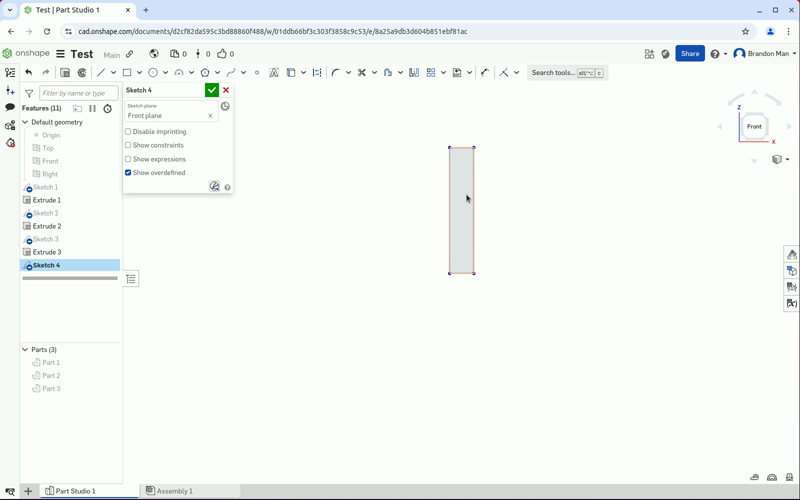
scroll(6)
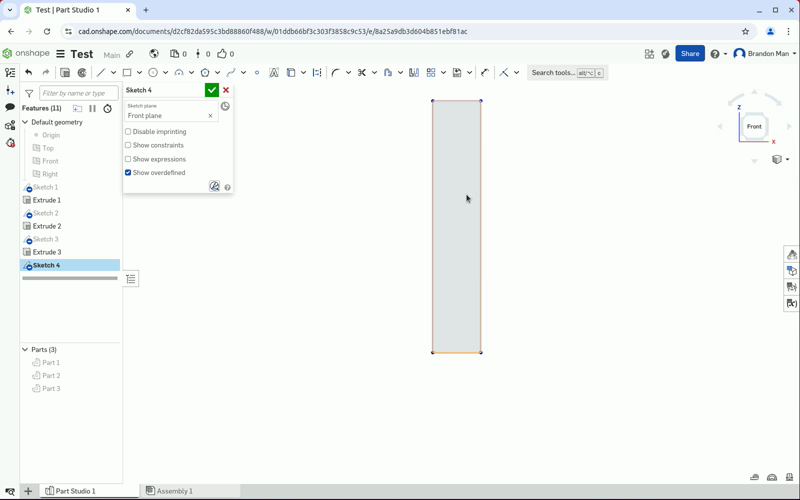
scroll(6)
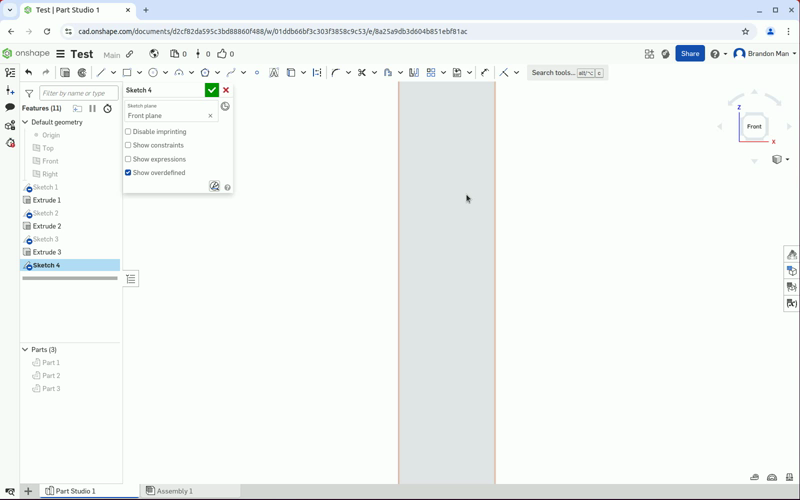
click(466, 194)
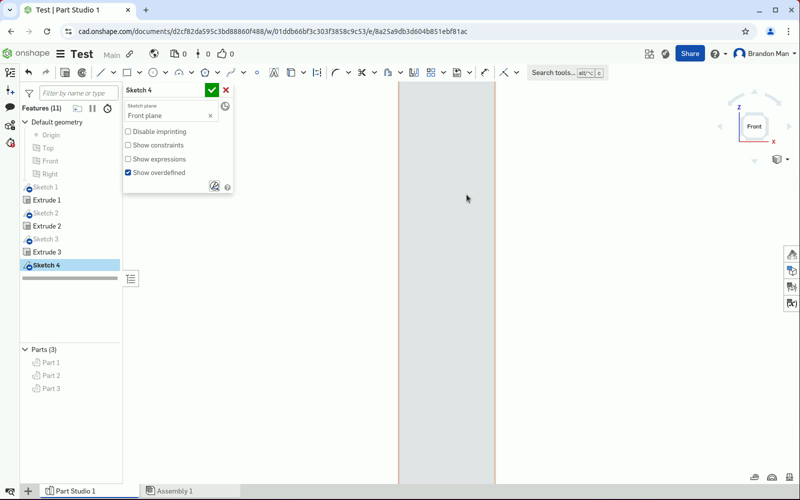
scroll(-6)
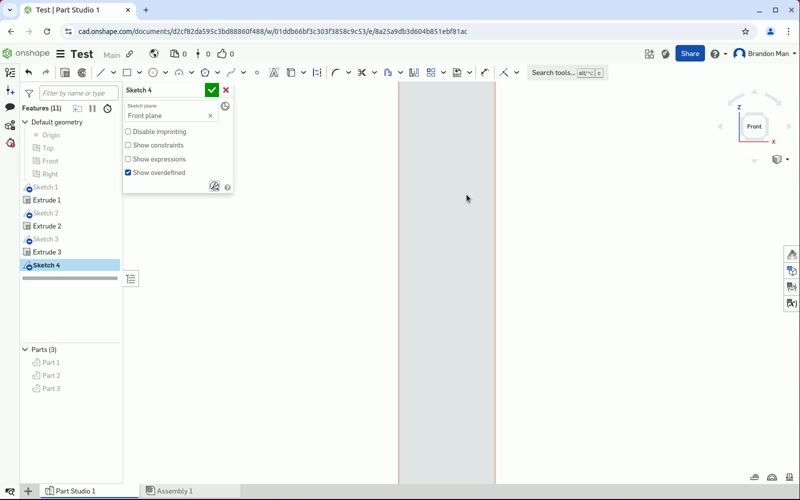
scroll(-6)
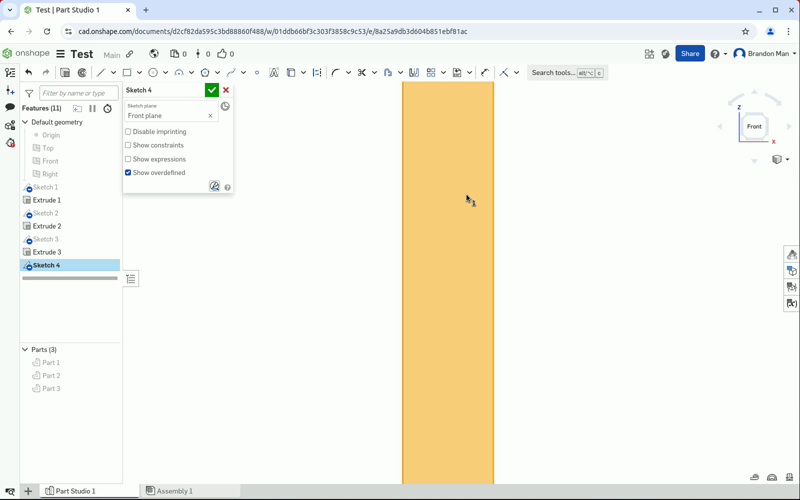
scroll(-6)
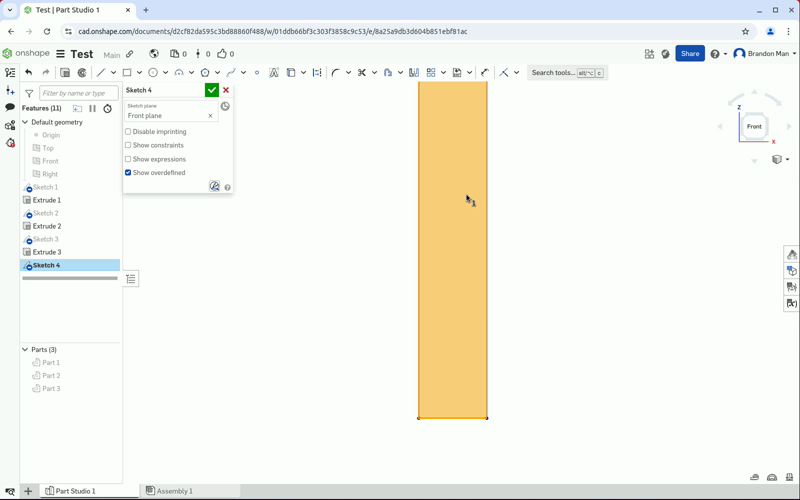
scroll(-6)
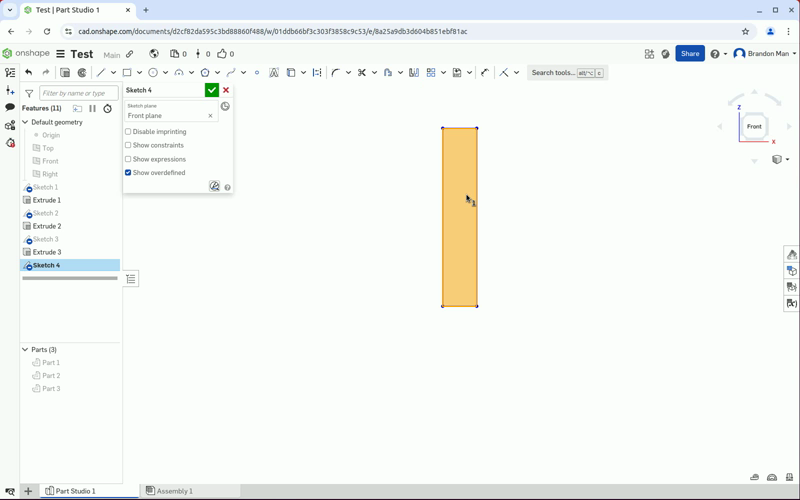
scroll(-6)
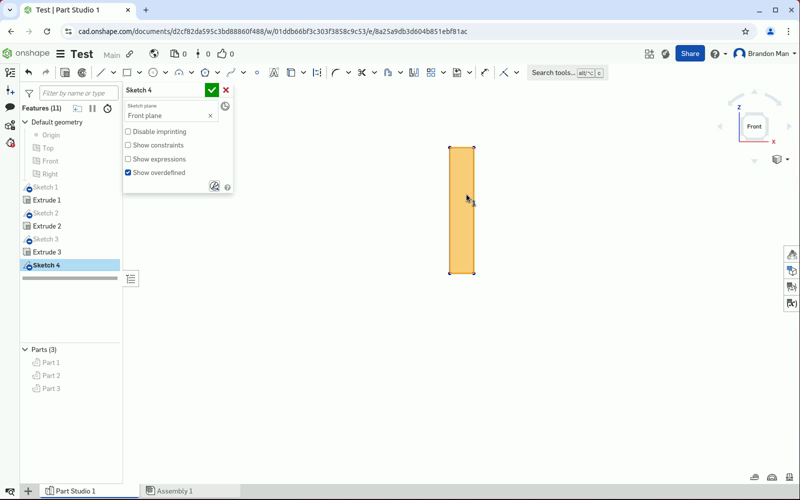
scroll(-6)
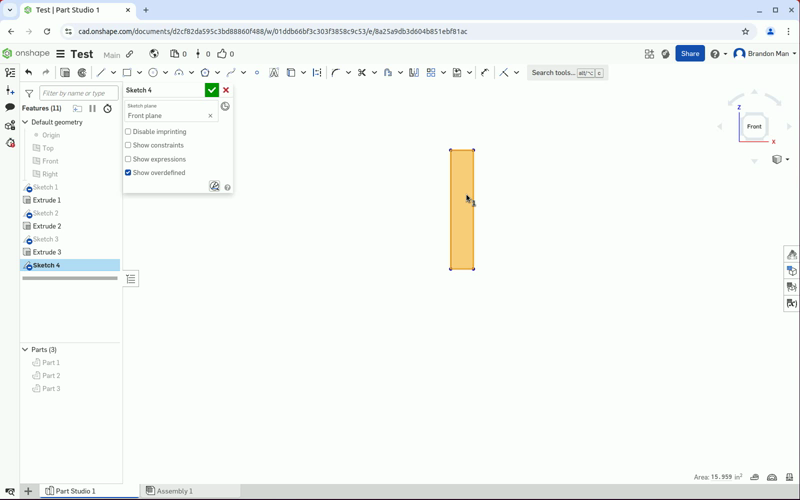
scroll(-6)
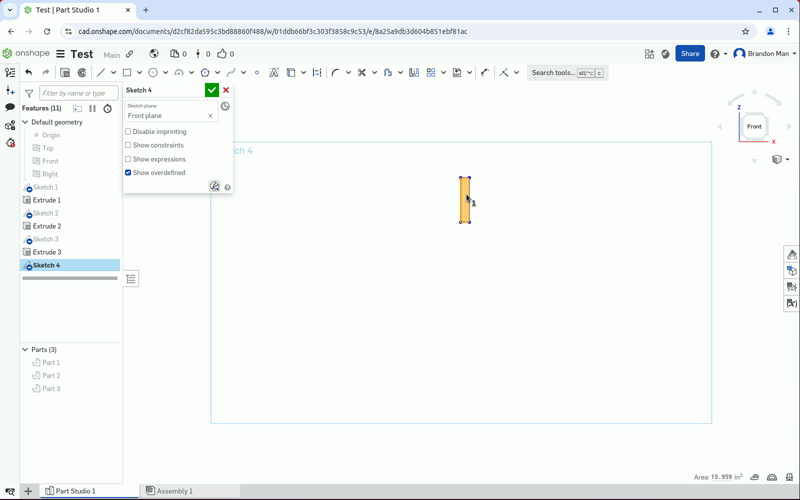
mouse_move(73, 352)
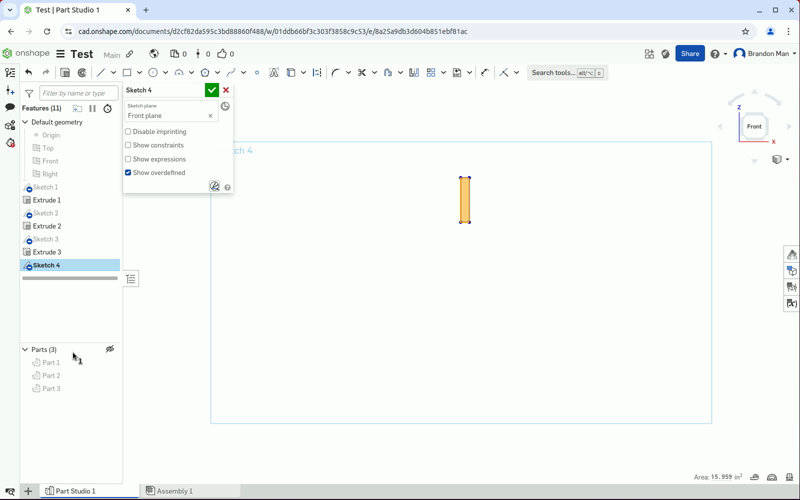
key(shift+y)
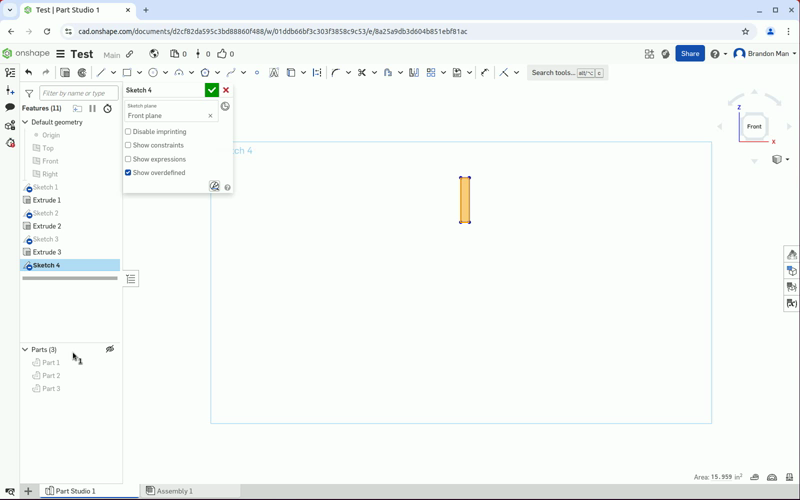
key(shift+e)
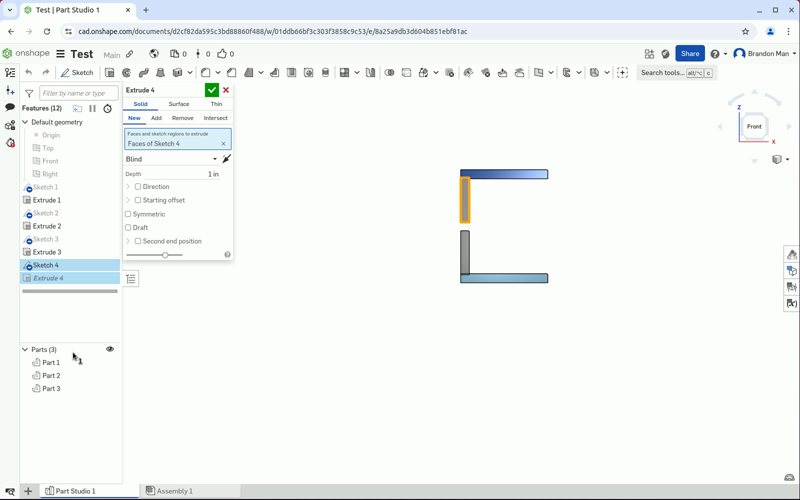
mouse_move(143, 106)
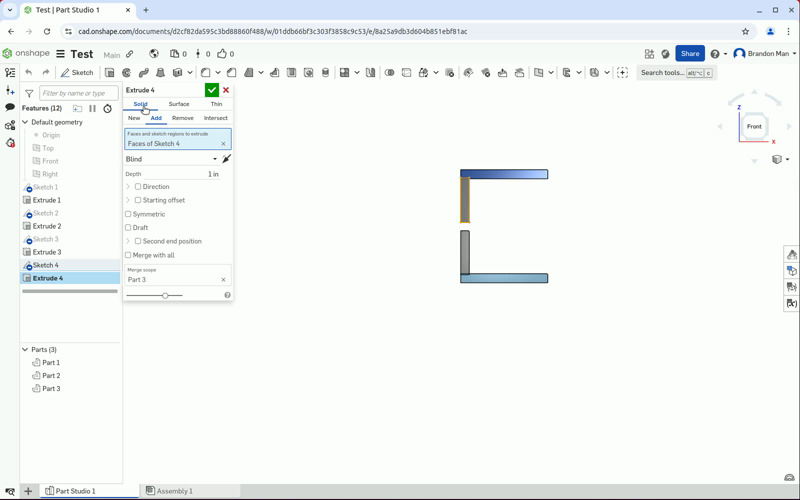
click(143, 106)
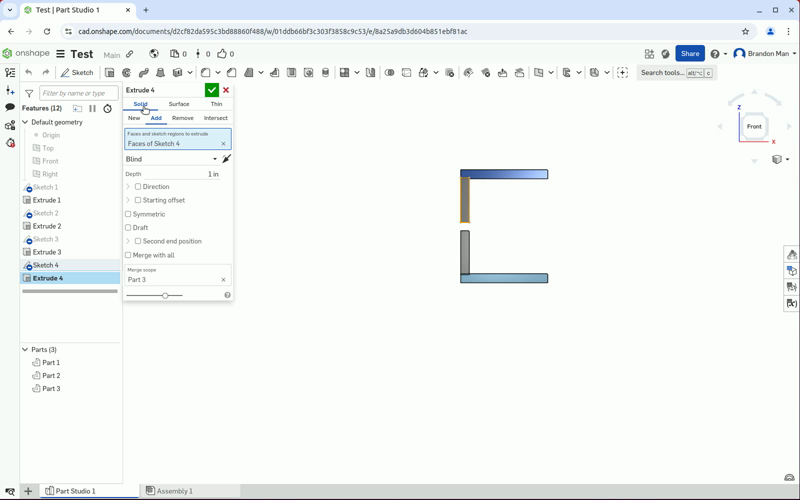
mouse_move(137, 120)
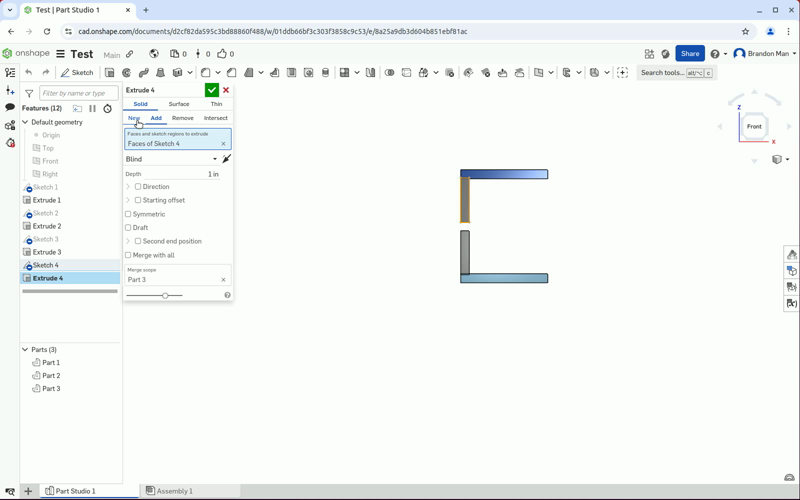
click(137, 120)
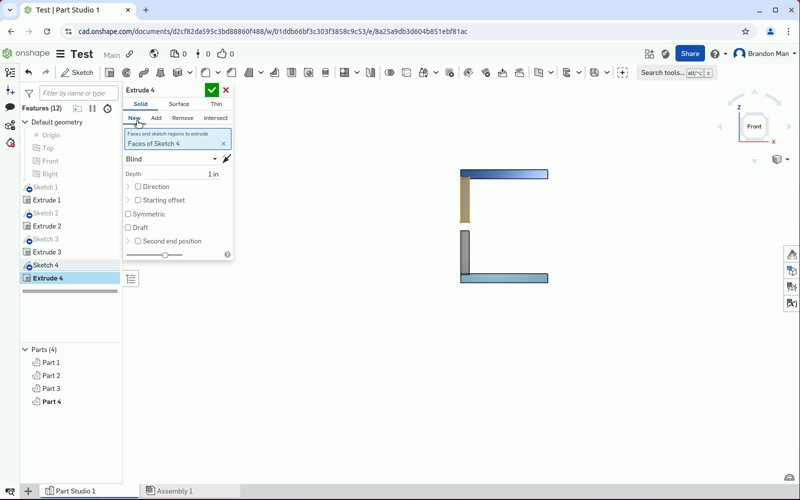
key(tab, 4)
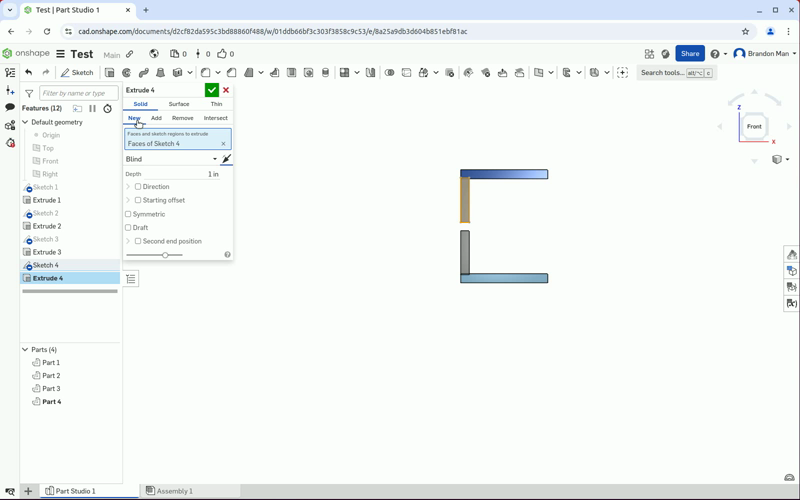
text(0.722)
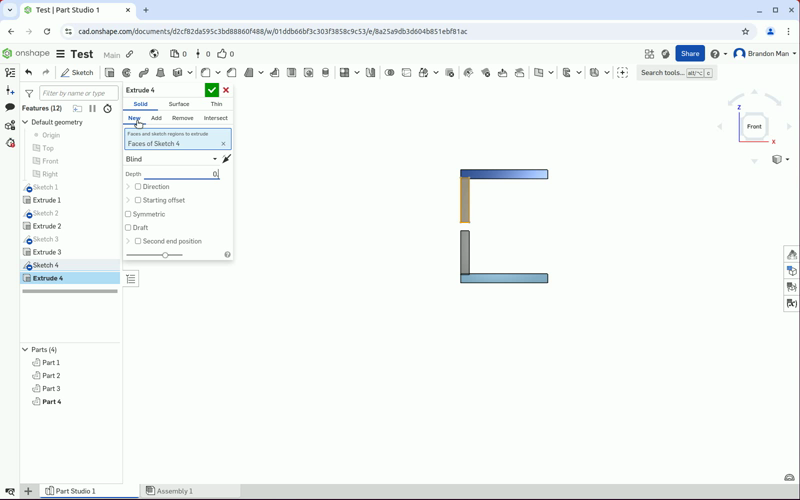
key(enter)
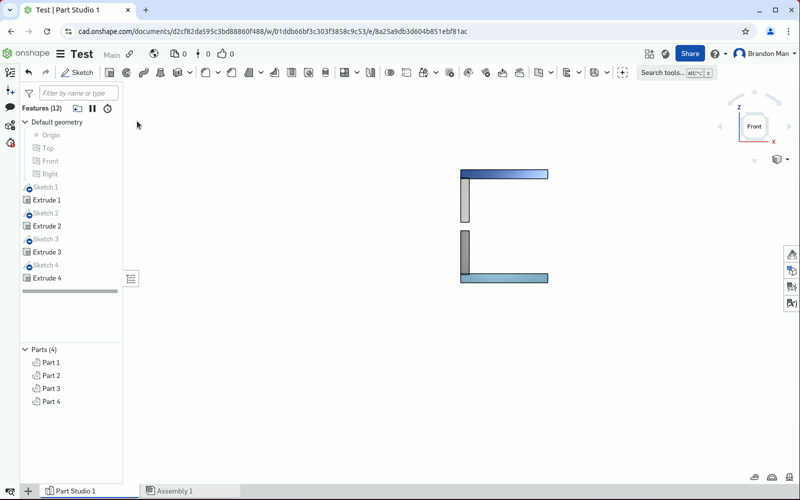
key(shift+h)
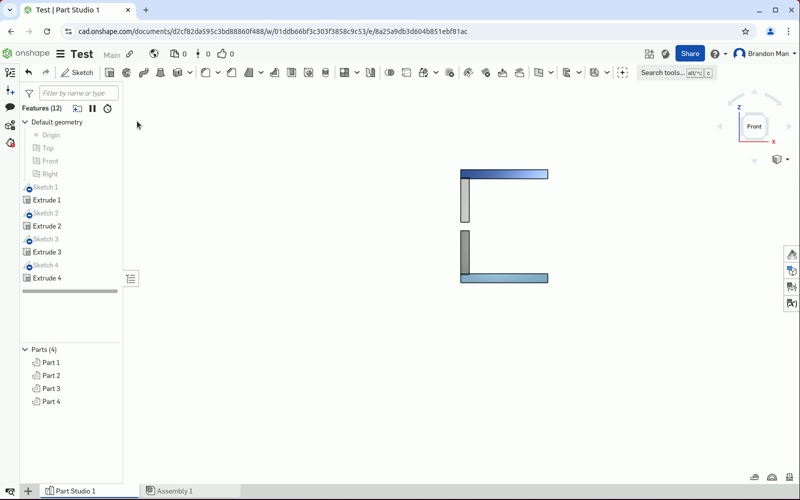
key(shift+h)
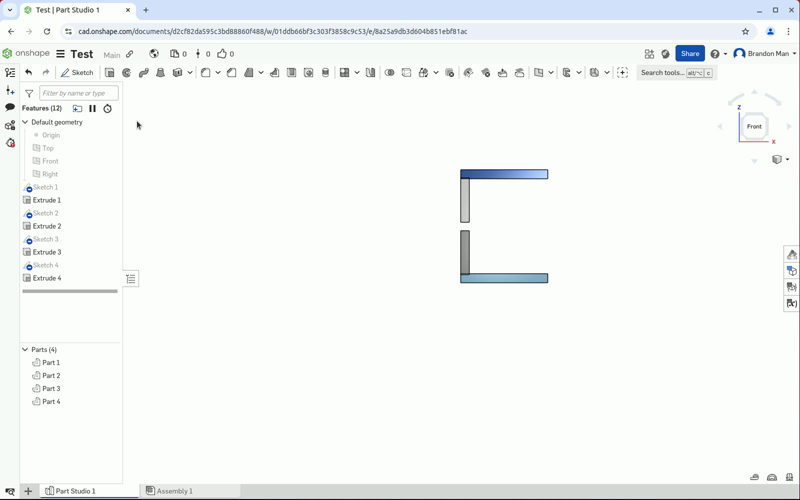
mouse_move(73, 189)
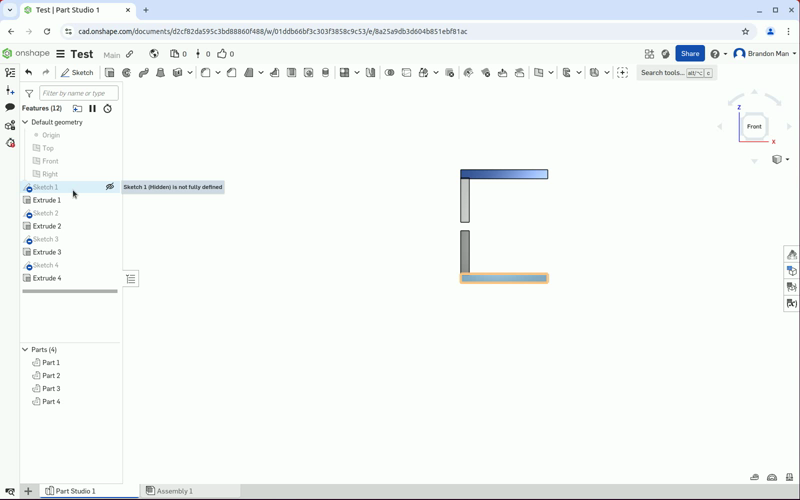
click(73, 189)
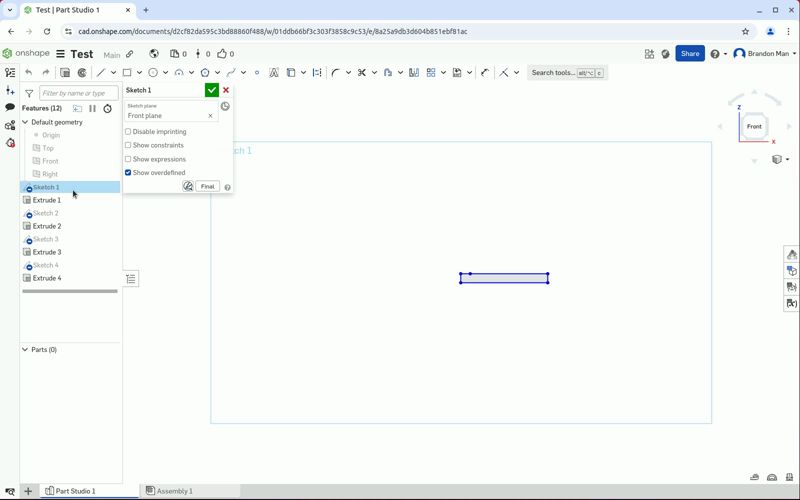
mouse_move(229, 92)
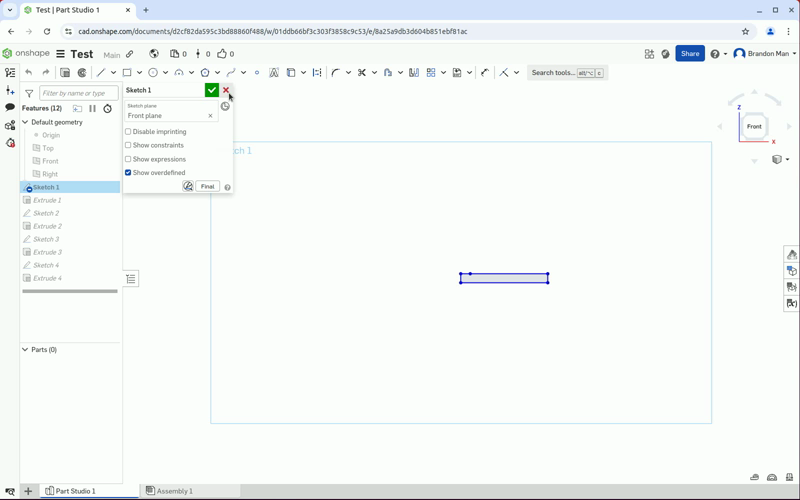
click(229, 92)
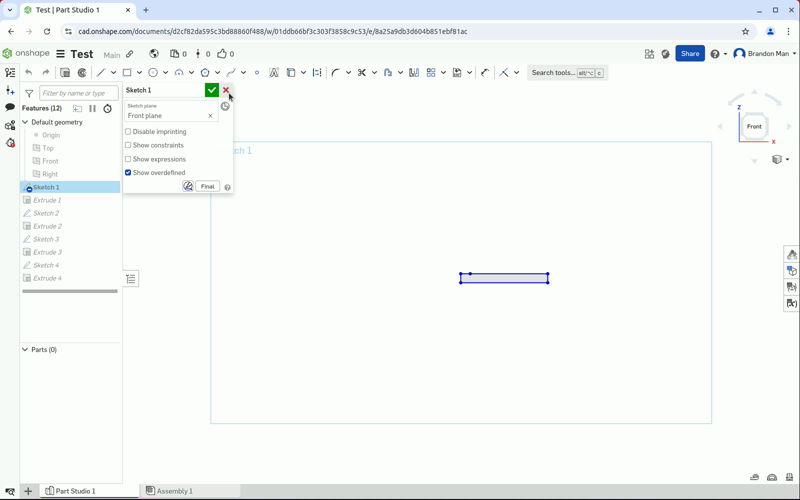
key(shift+s)
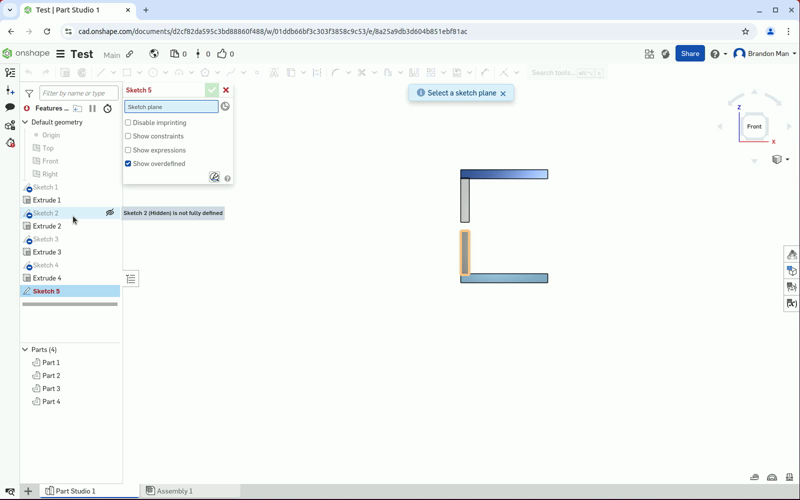
scroll(3)
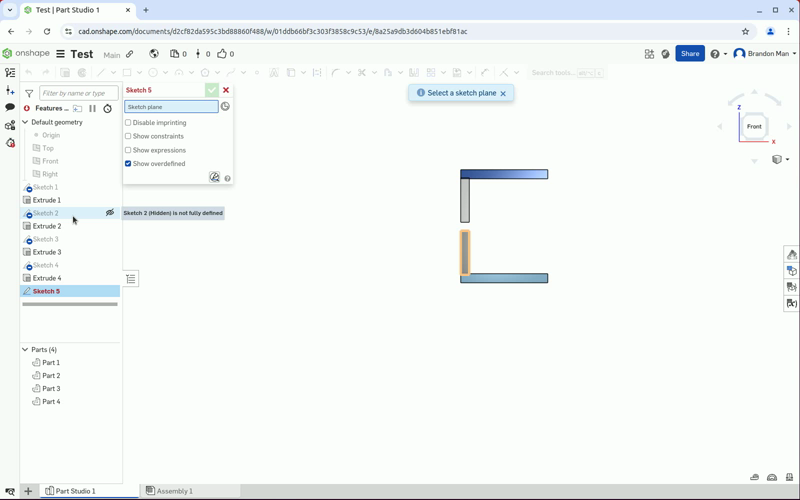
mouse_move(73, 163)
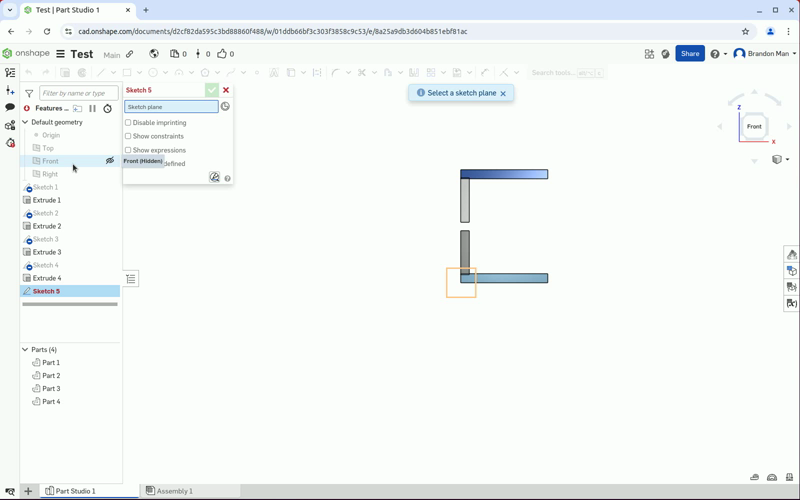
click(73, 163)
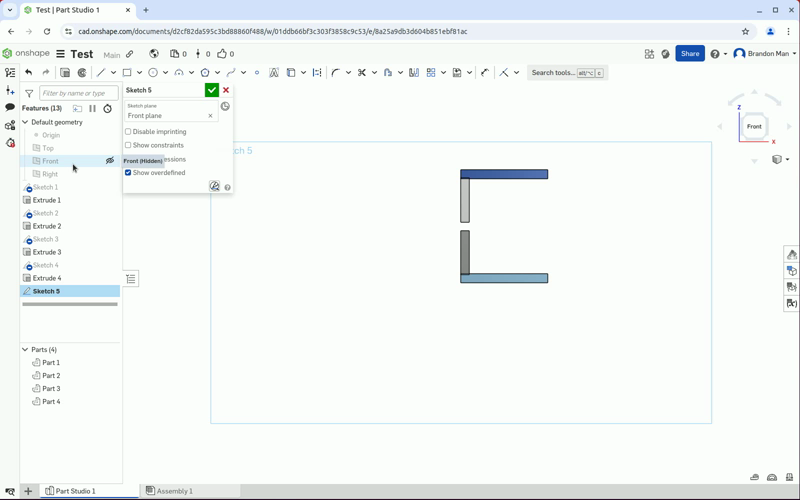
mouse_move(73, 352)
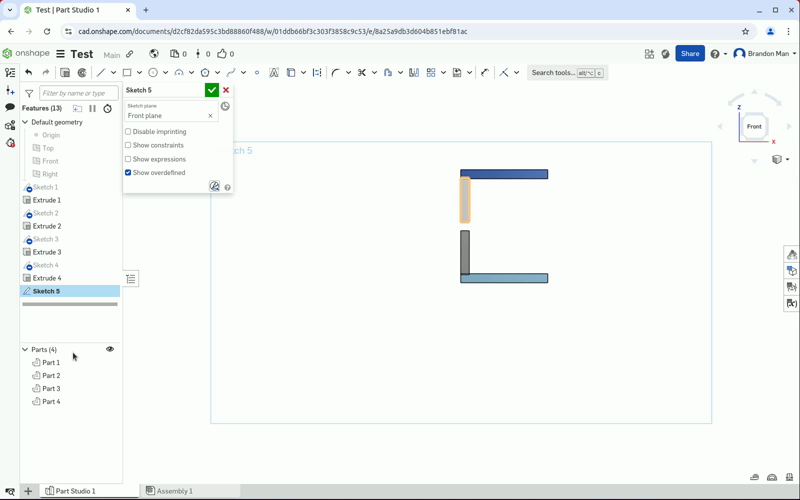
key(y)
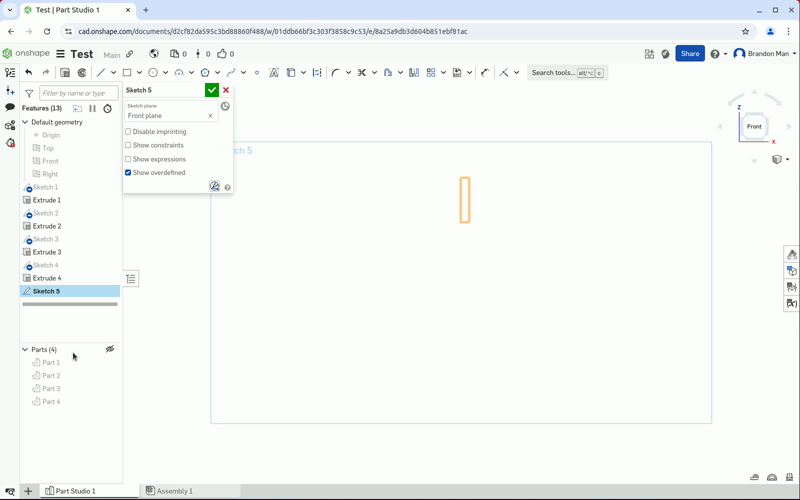
key(l)
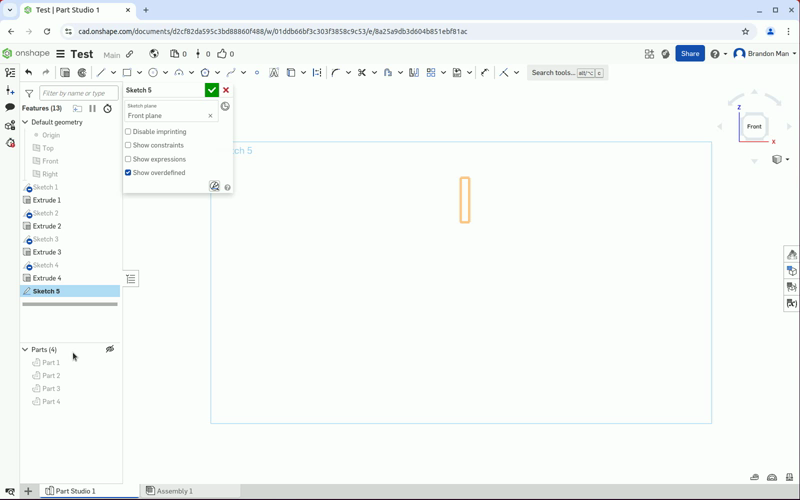
key_down(shift)
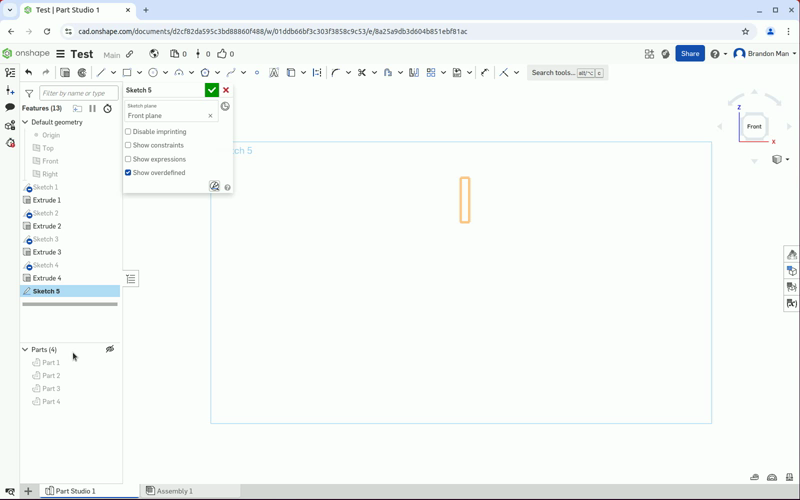
mouse_move(460, 231)
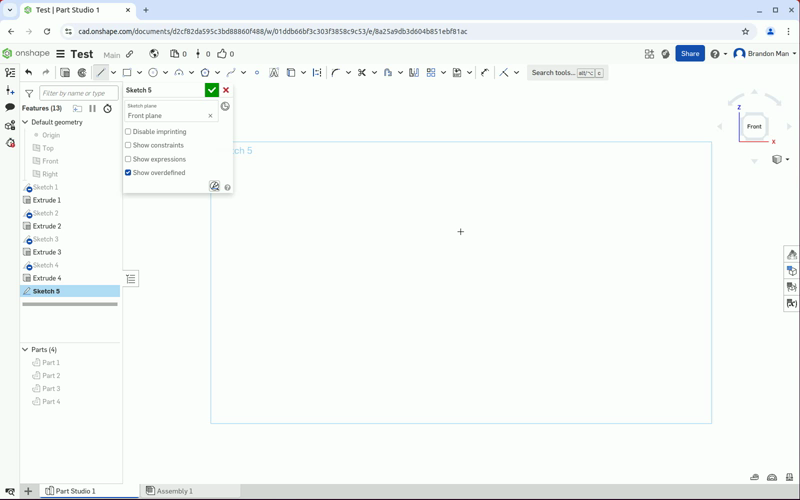
click(460, 231)
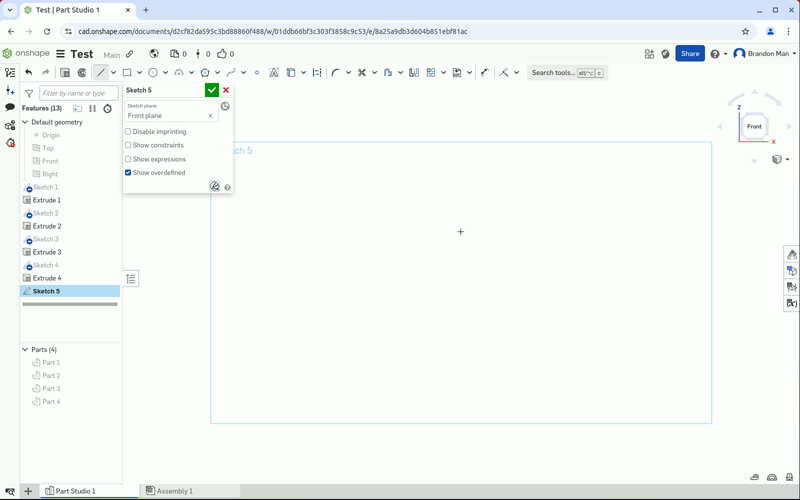
key_up(shift)
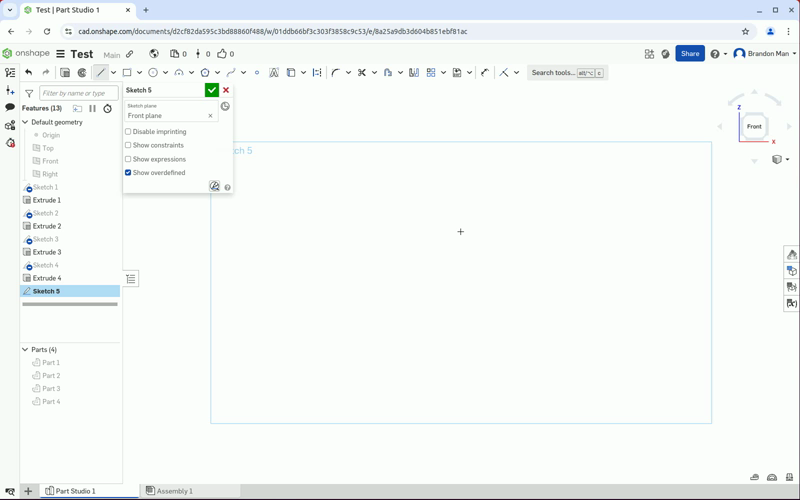
key_down(shift)
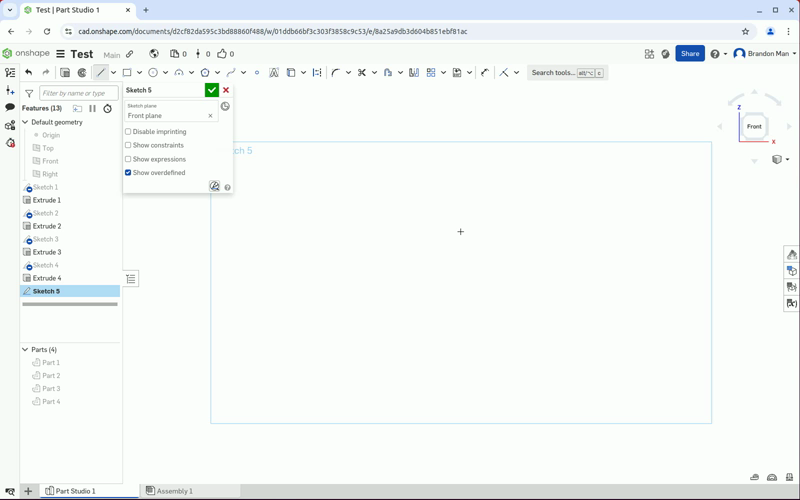
mouse_move(490, 231)
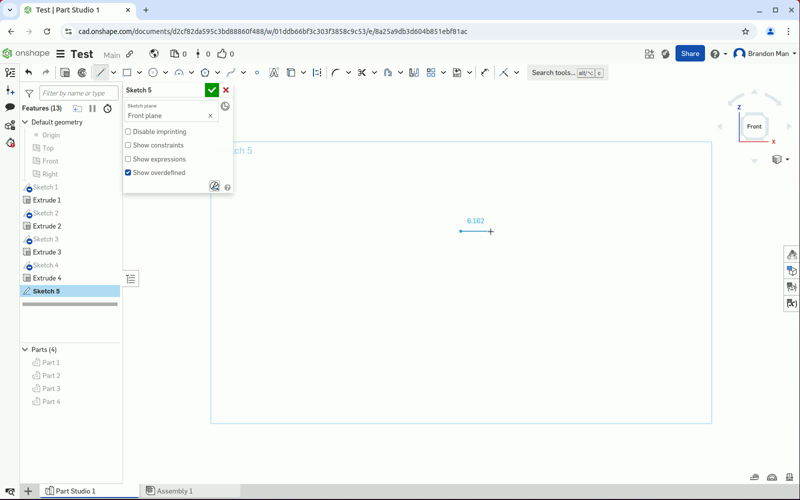
mouse_move(470, 231)
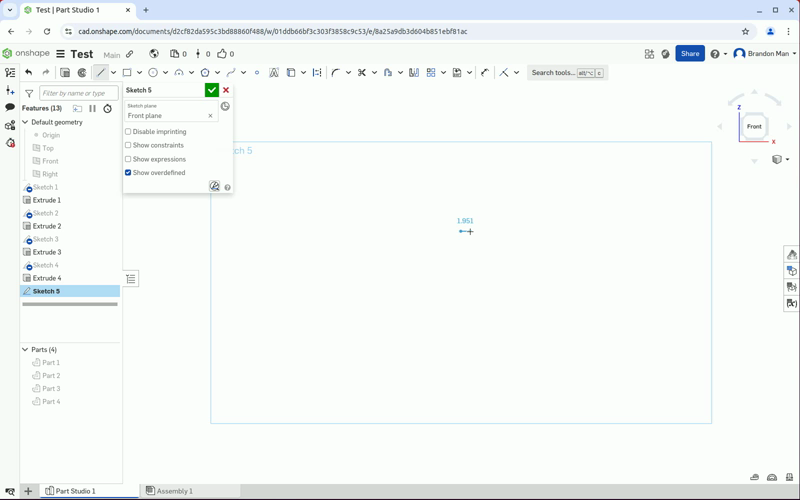
click(470, 231)
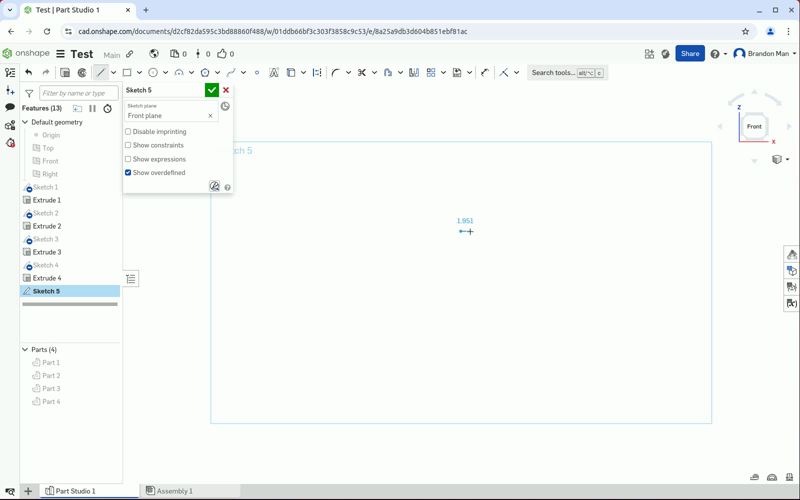
key_up(shift)
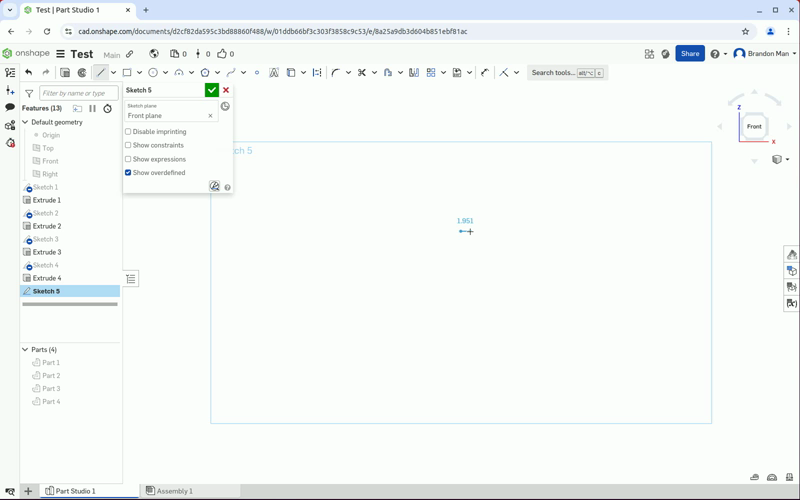
key_down(shift)
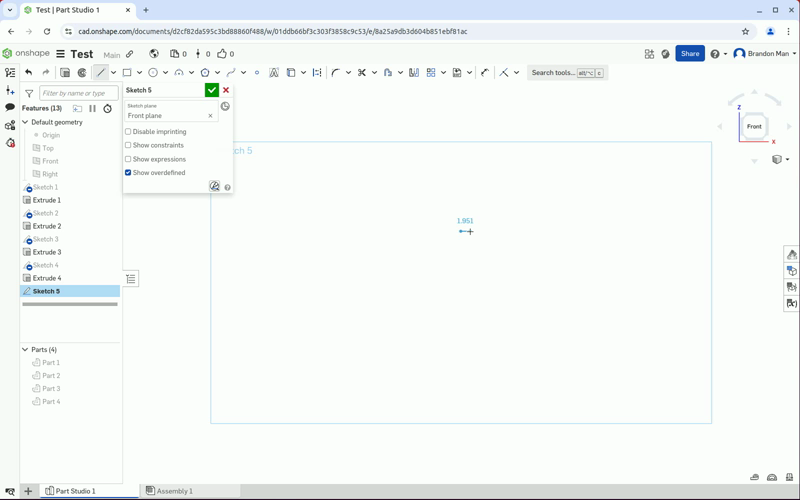
mouse_move(547, 231)
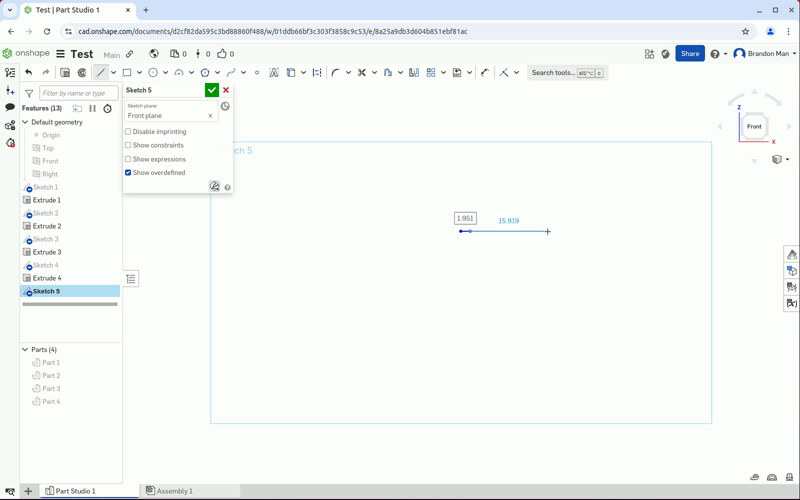
click(547, 231)
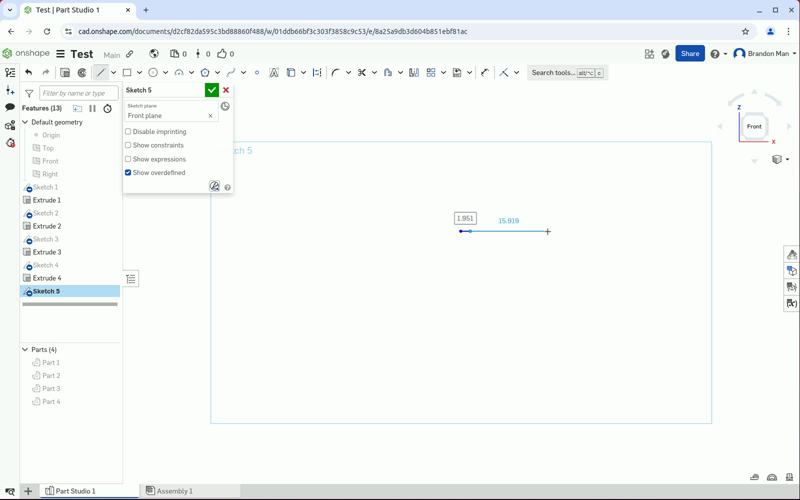
key_up(shift)
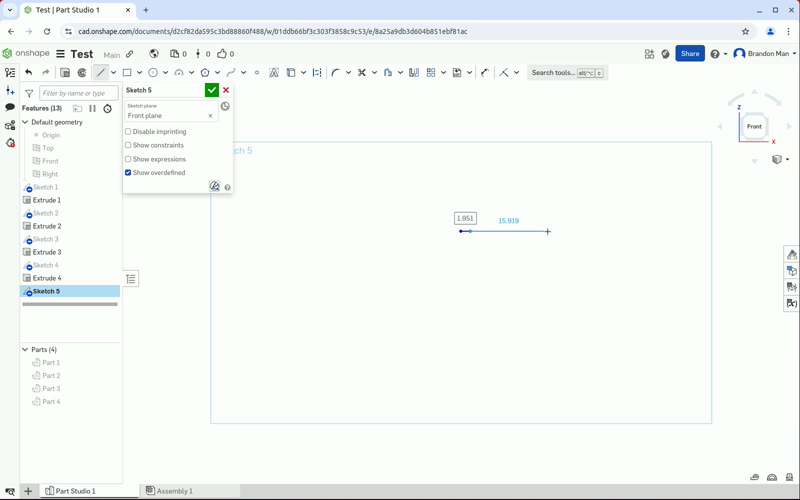
key_down(shift)
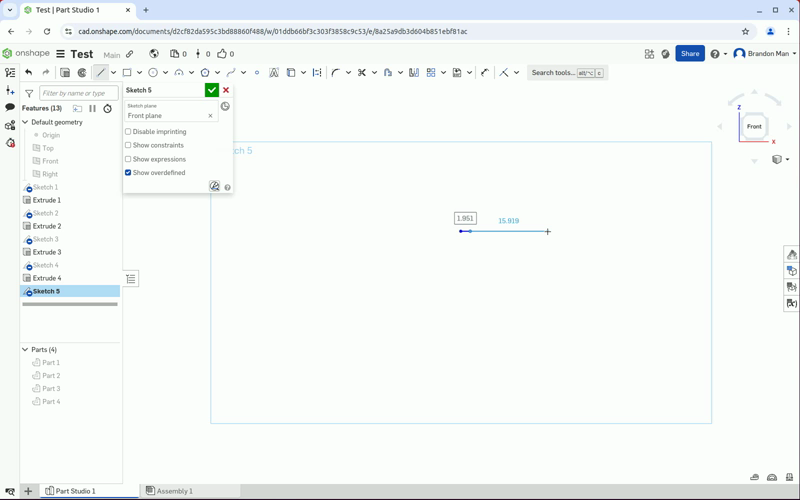
mouse_move(577, 231)
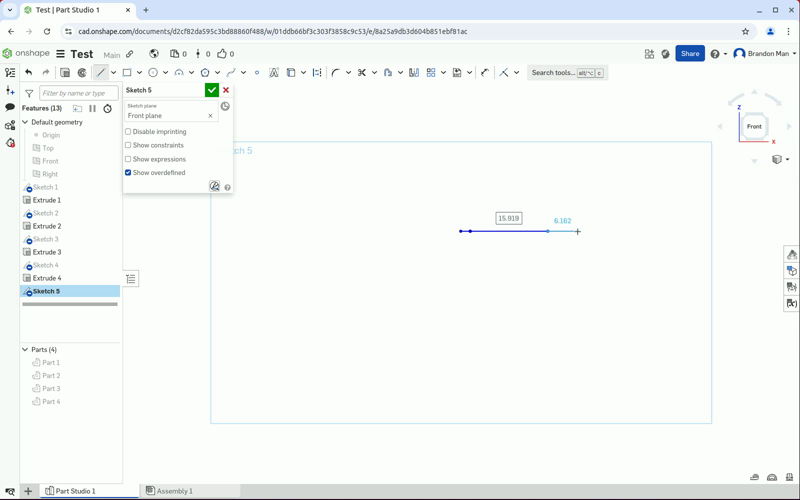
mouse_move(547, 222)
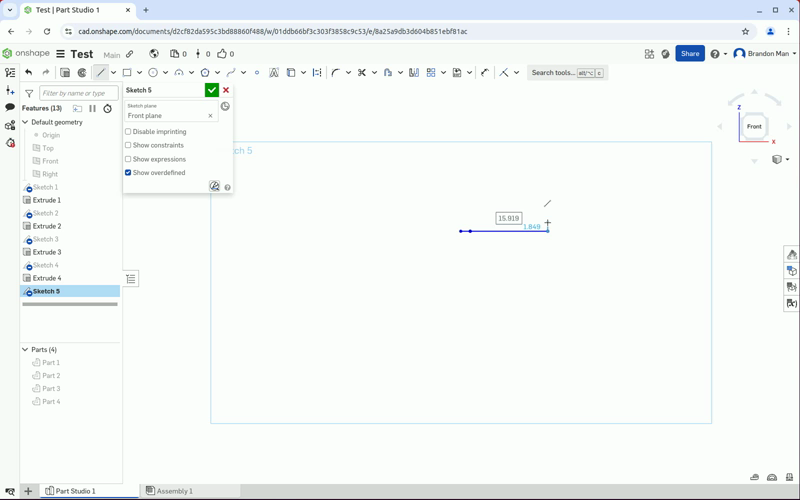
click(547, 222)
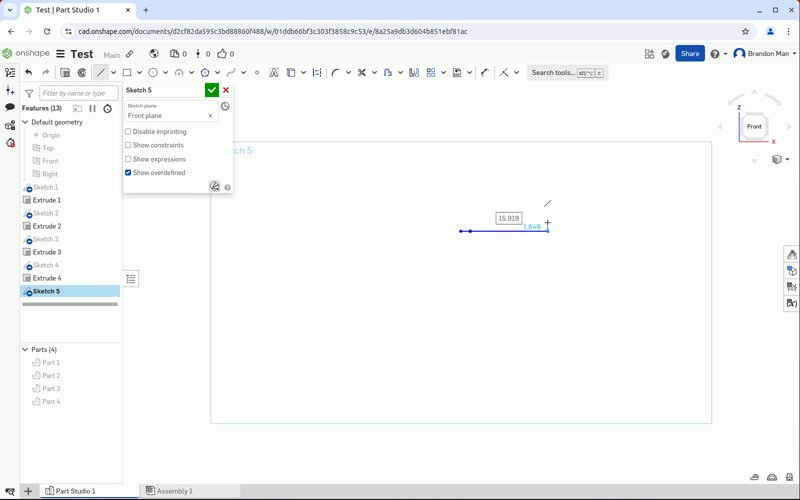
key_up(shift)
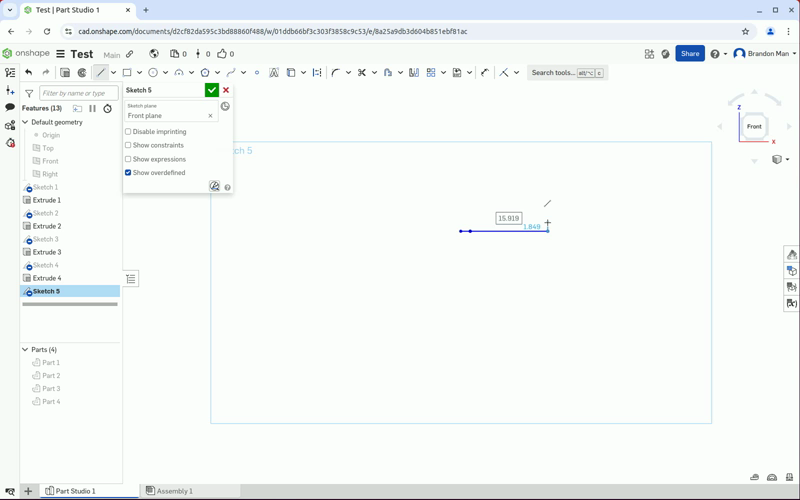
key_down(shift)
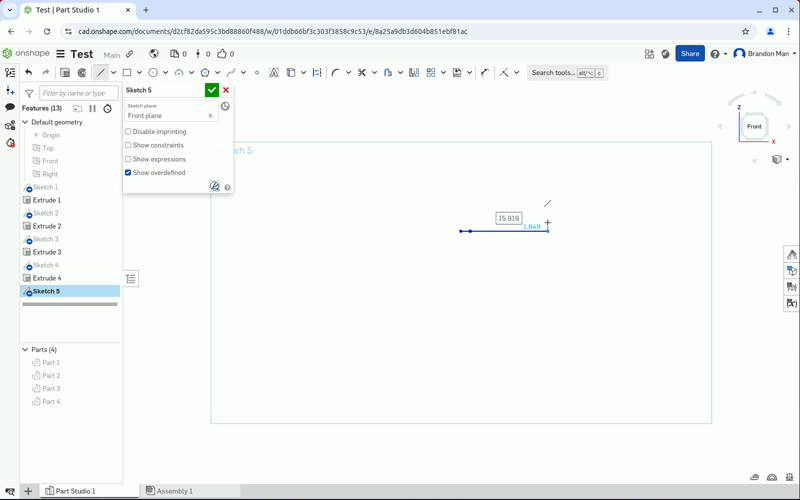
mouse_move(470, 222)
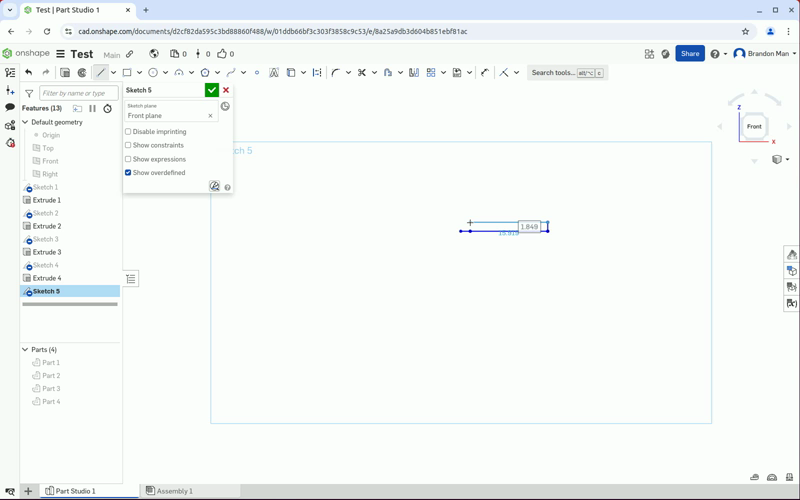
click(470, 222)
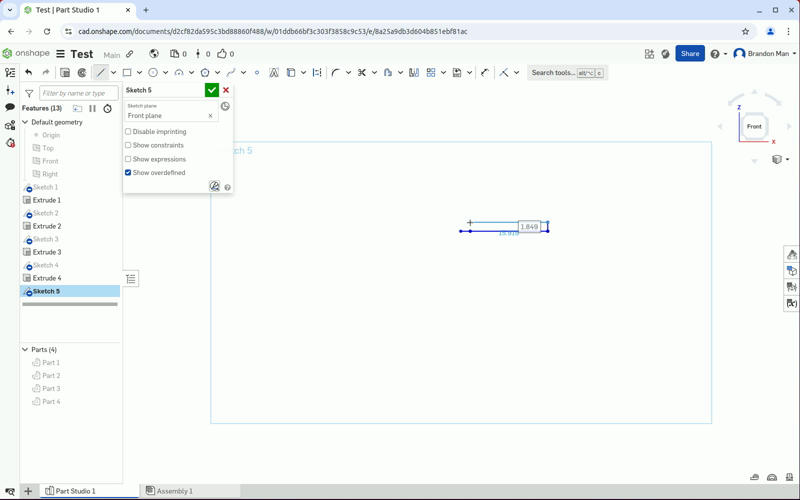
key_up(shift)
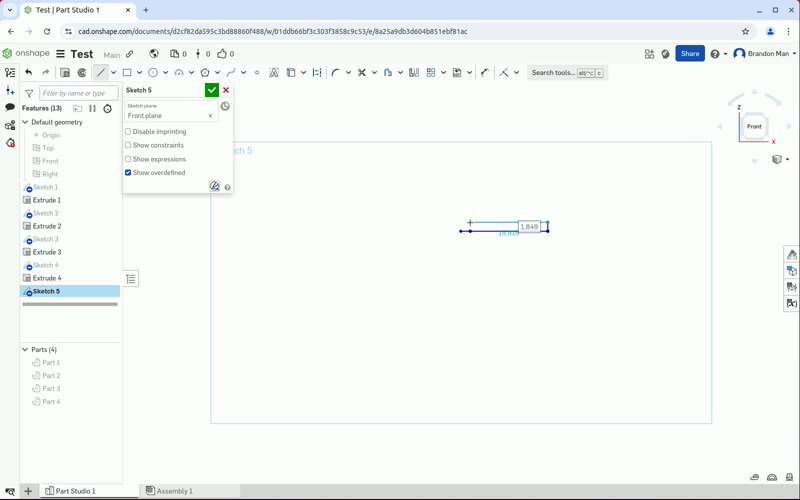
key_down(shift)
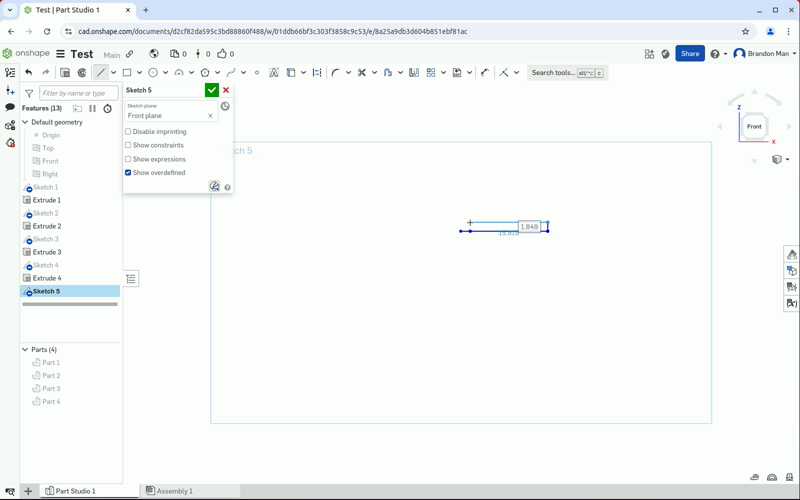
mouse_move(500, 222)
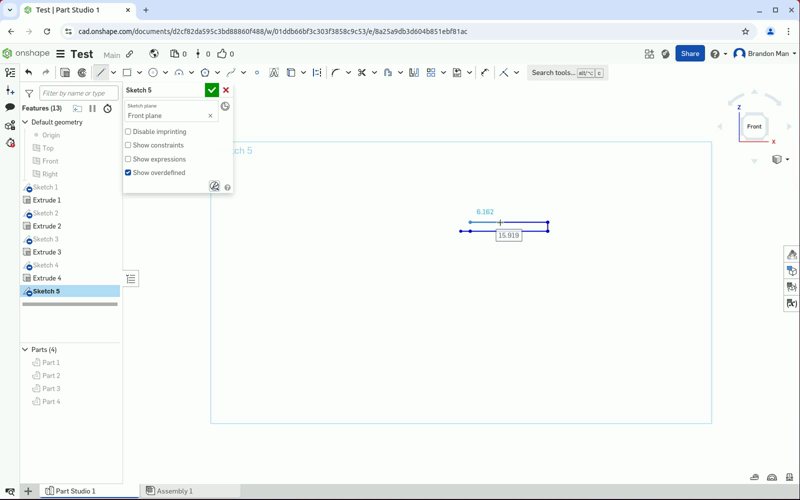
mouse_move(460, 222)
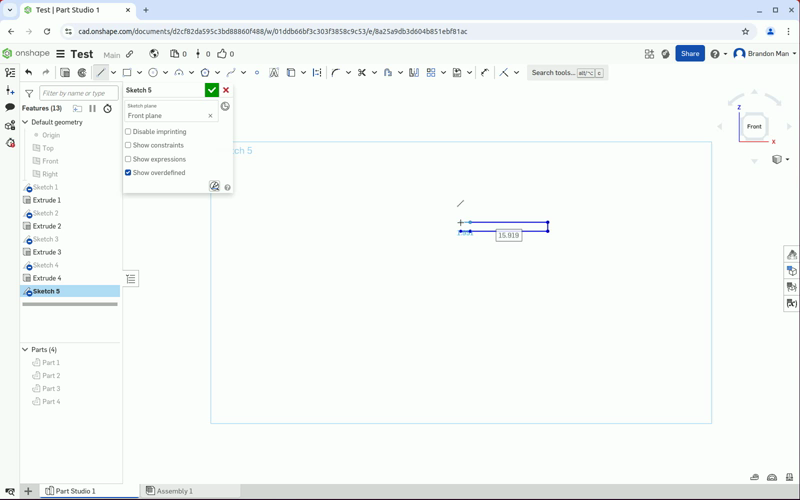
click(460, 222)
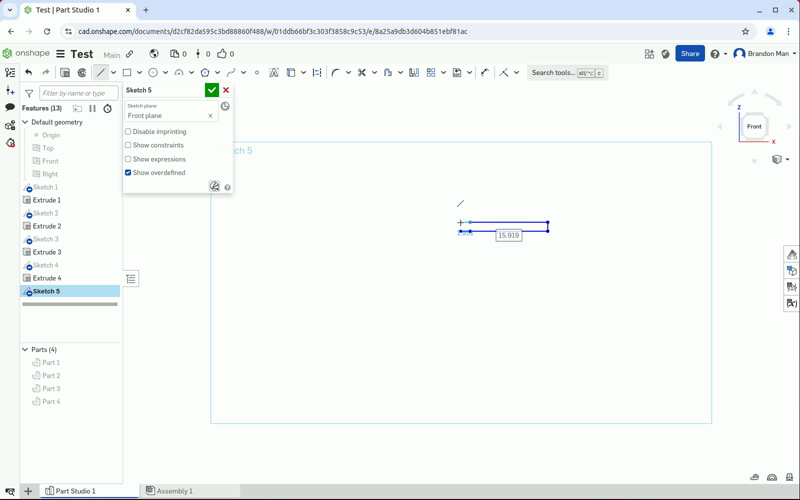
key_up(shift)
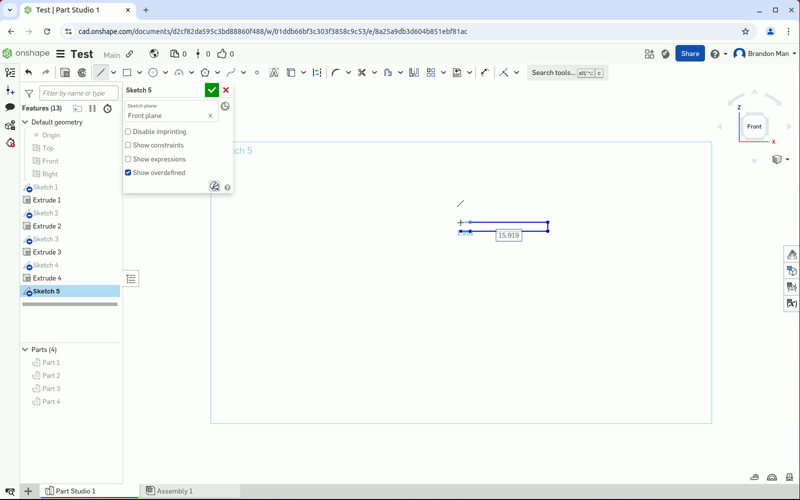
mouse_move(490, 222)
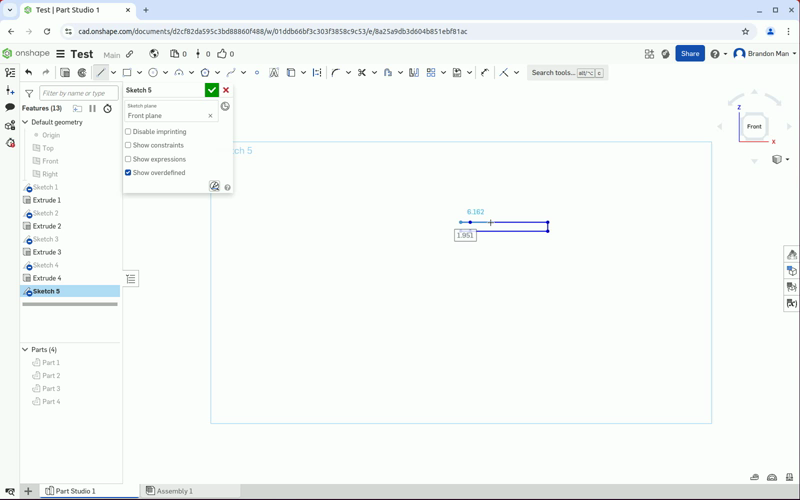
key_down(shift)
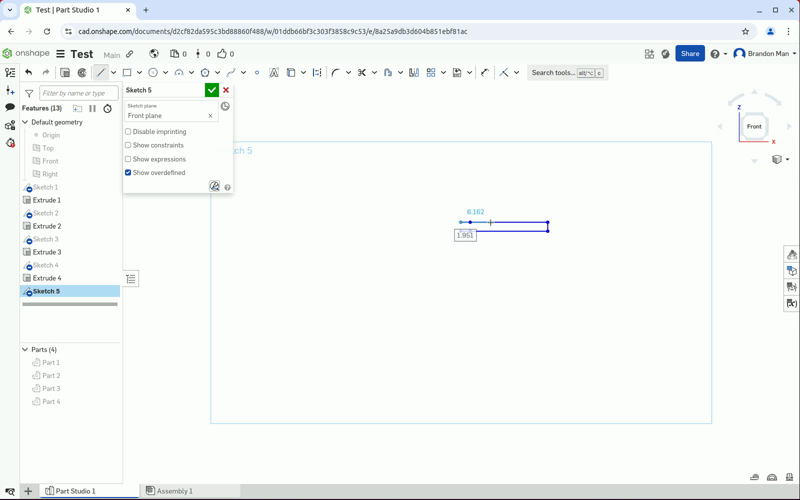
mouse_move(460, 231)
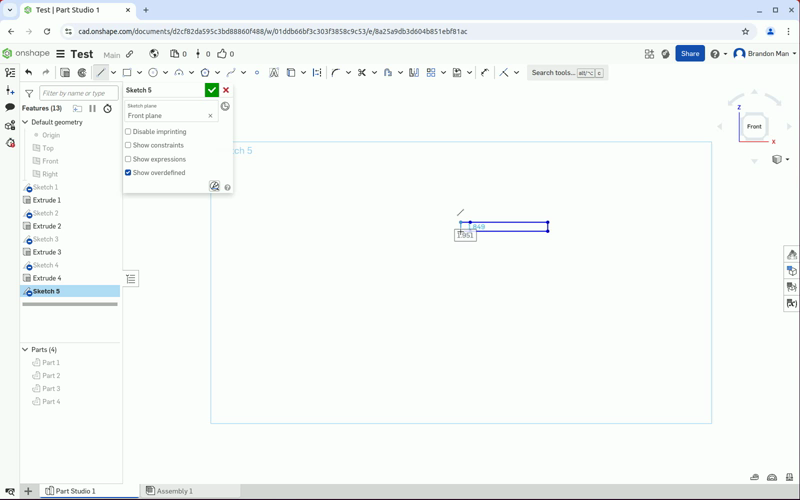
key_up(shift)
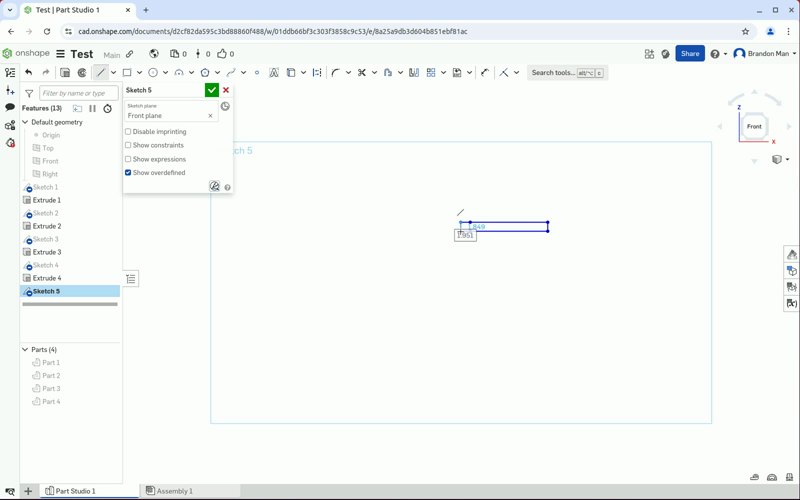
click(460, 231)
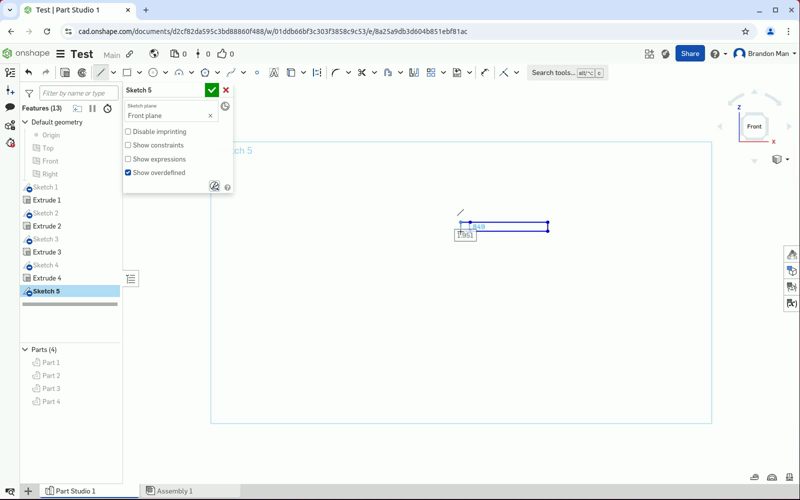
key(esc)
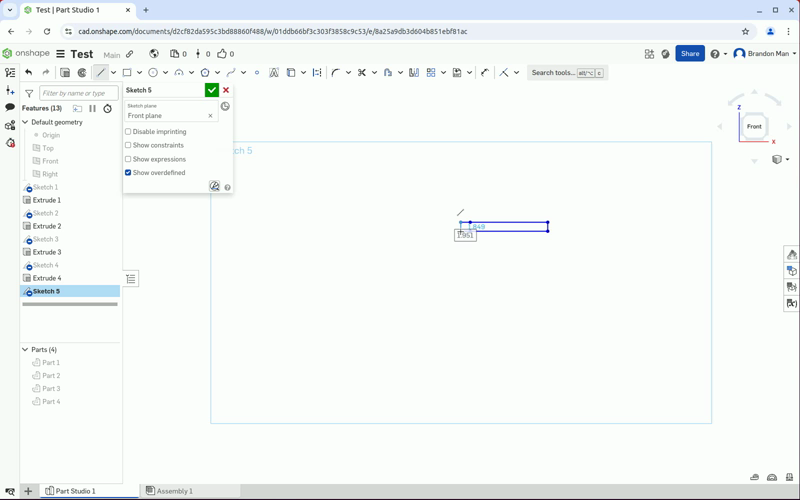
mouse_move(536, 227)
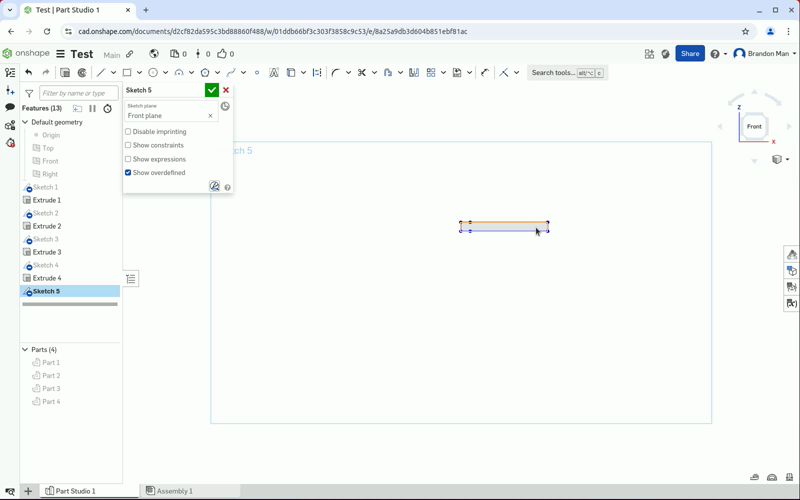
scroll(6)
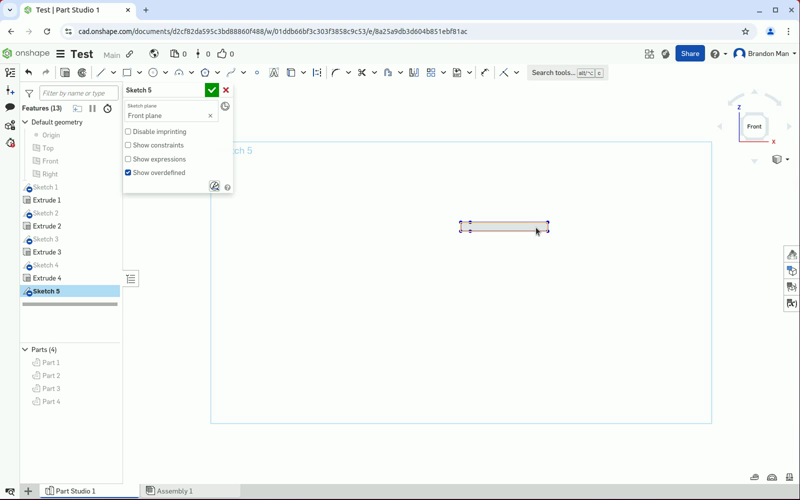
scroll(6)
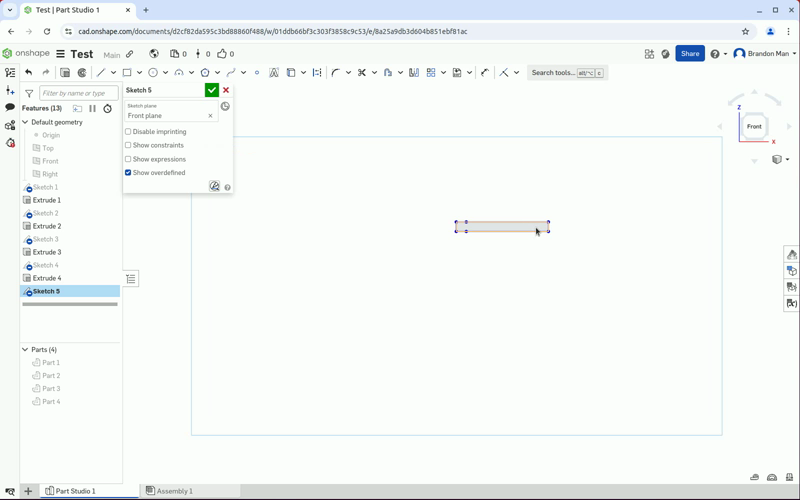
scroll(6)
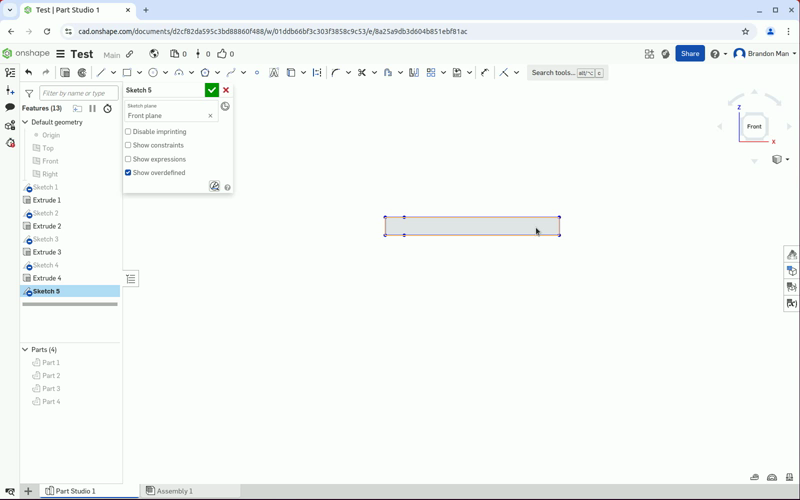
scroll(6)
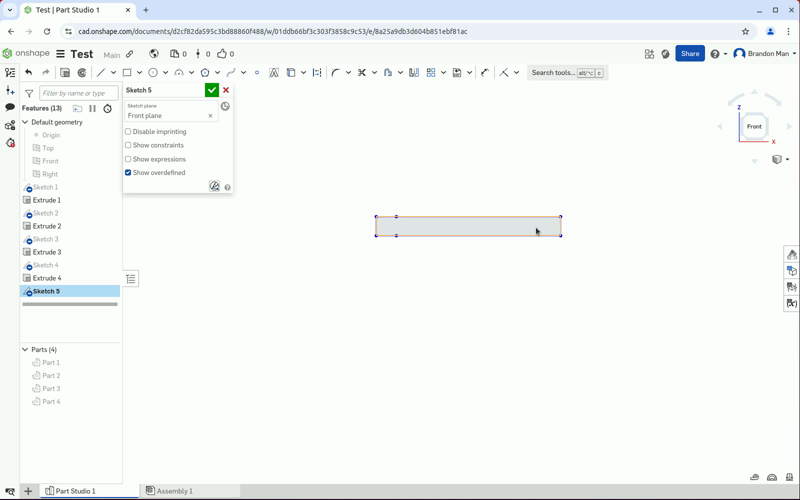
scroll(6)
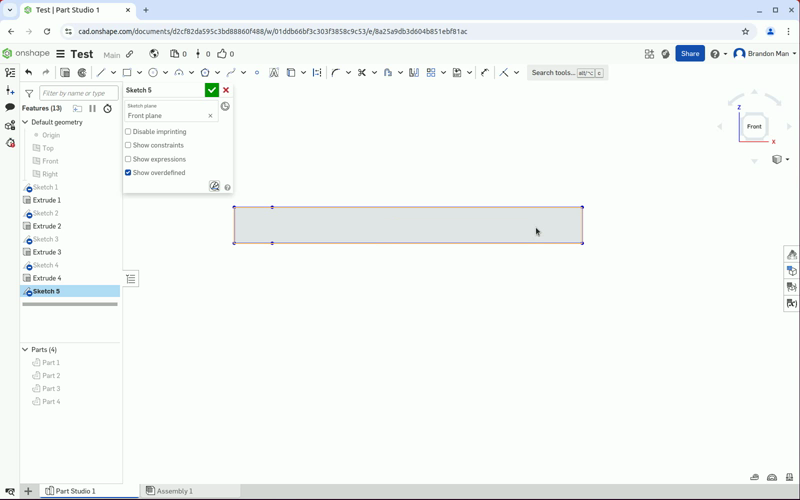
scroll(6)
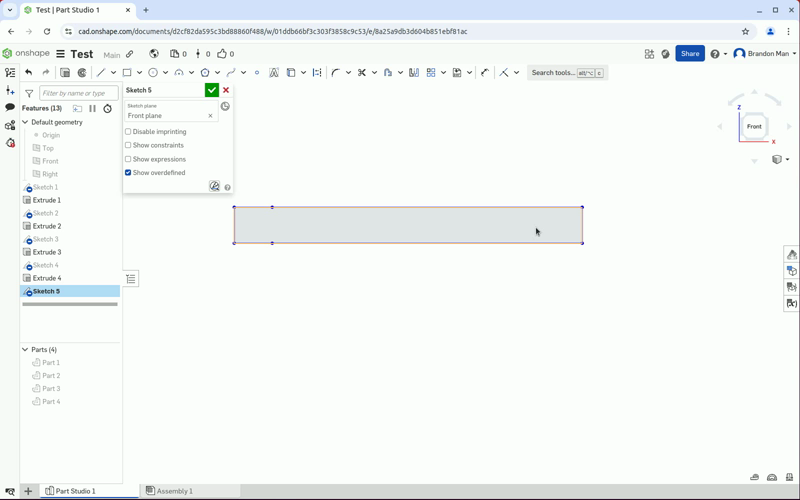
scroll(6)
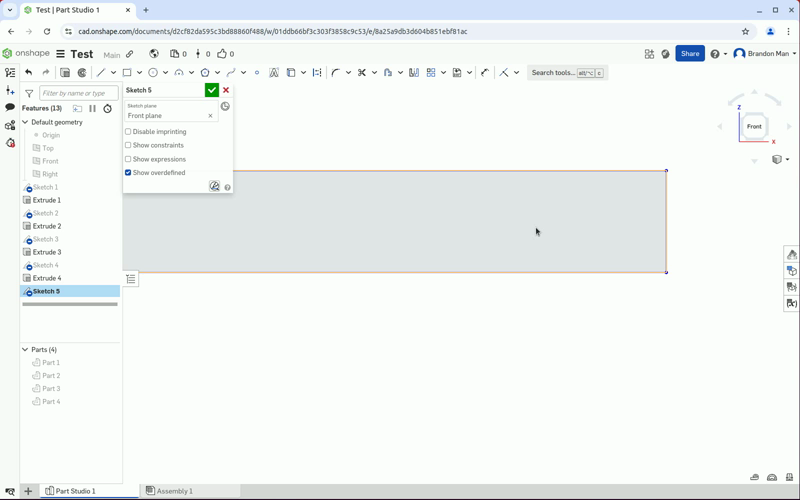
click(536, 227)
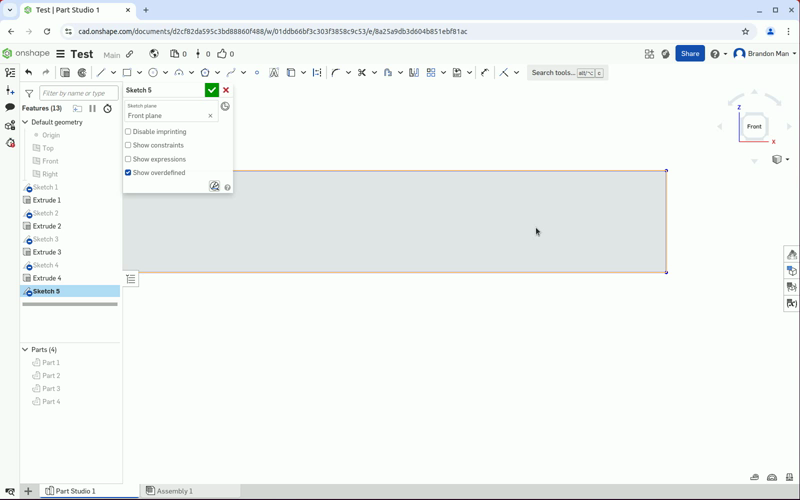
scroll(-6)
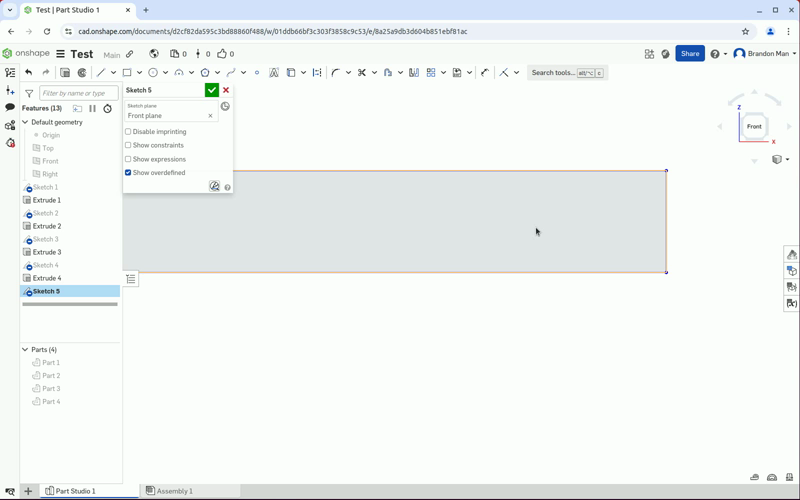
scroll(-6)
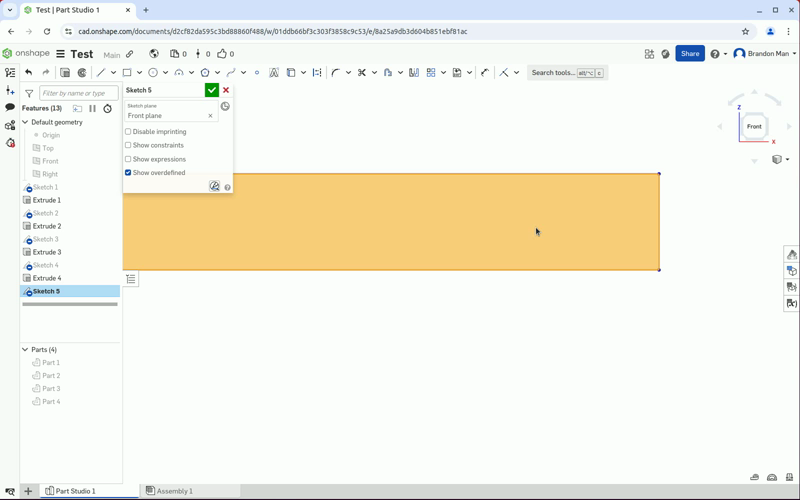
scroll(-6)
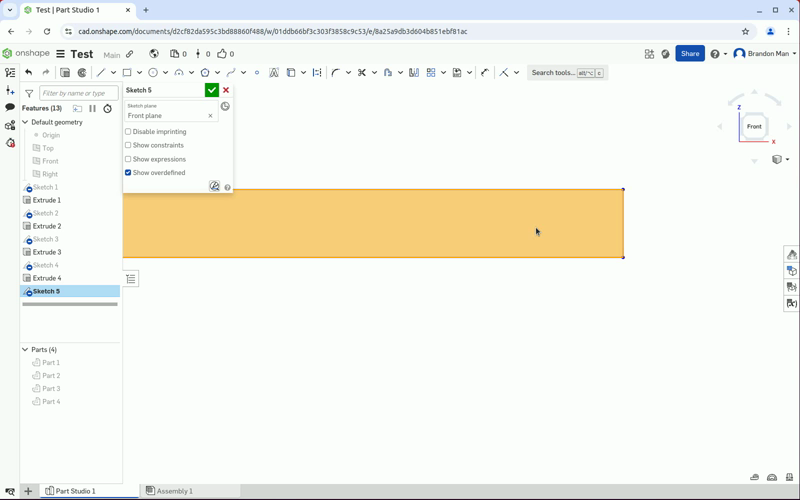
scroll(-6)
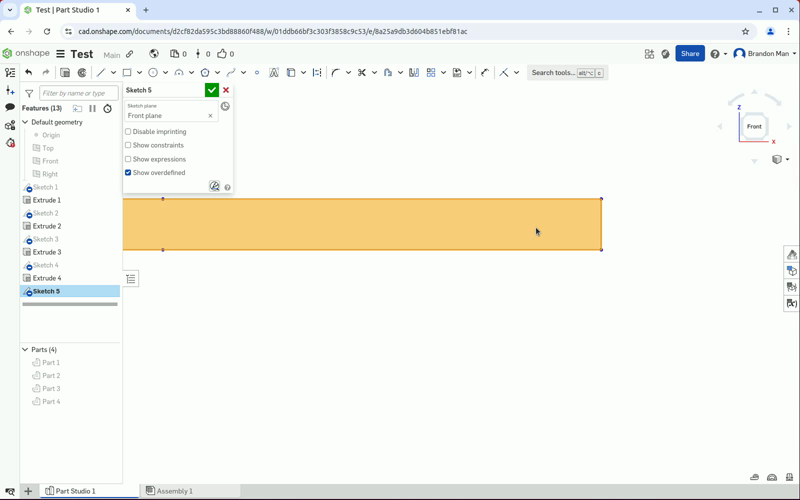
scroll(-6)
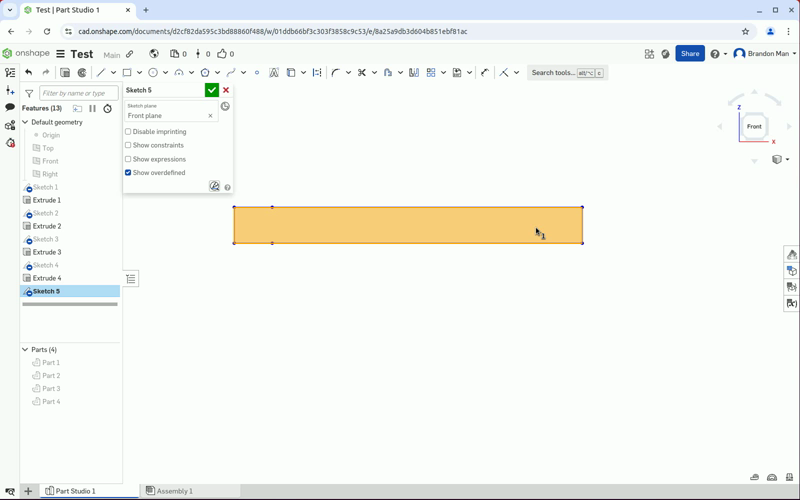
scroll(-6)
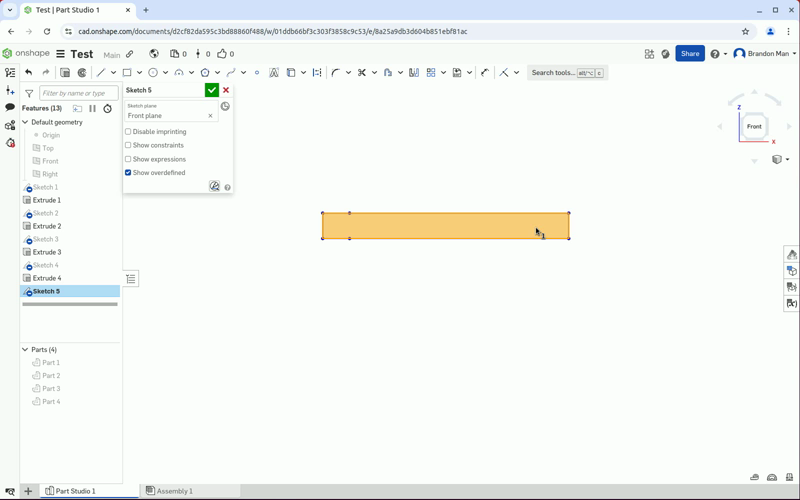
scroll(-6)
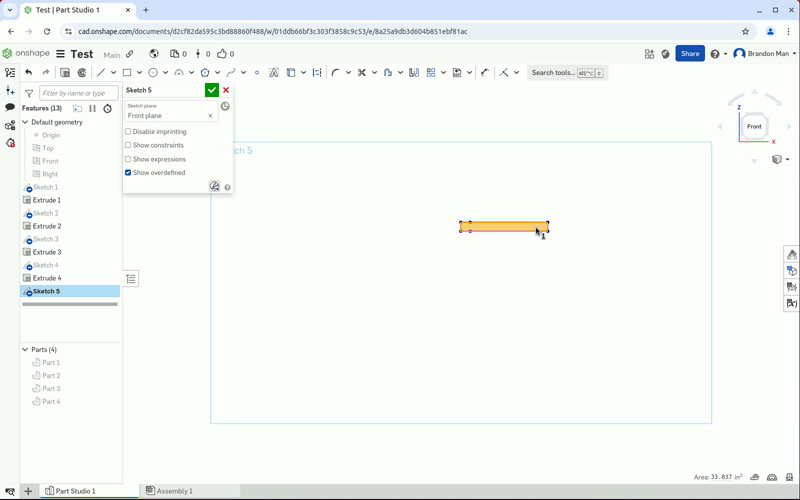
mouse_move(73, 352)
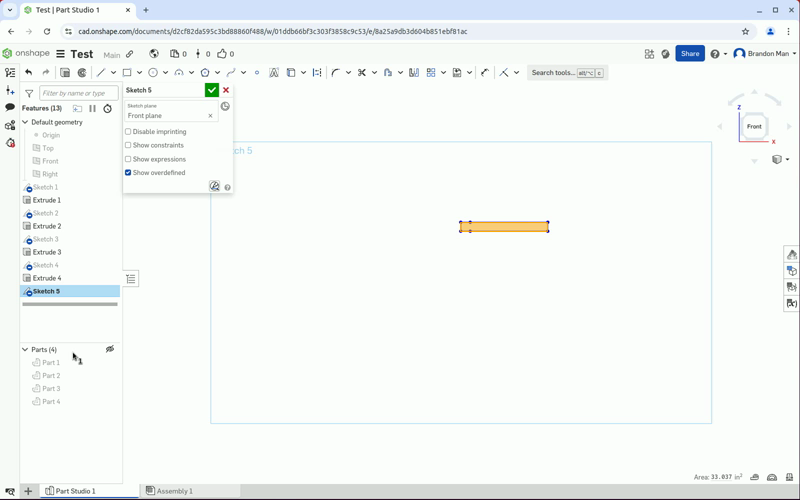
key(shift+y)
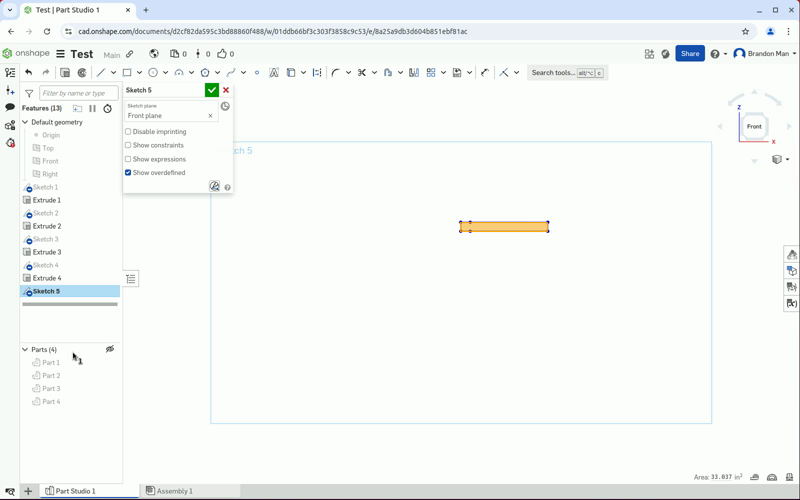
key(shift+e)
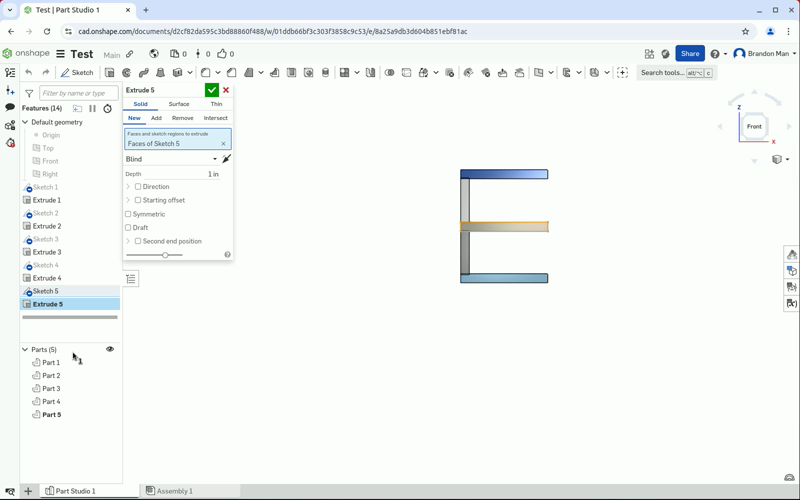
mouse_move(143, 106)
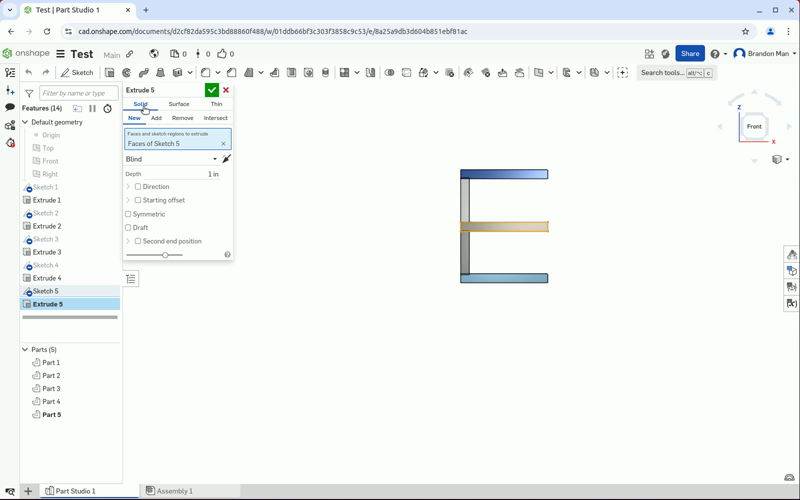
click(143, 106)
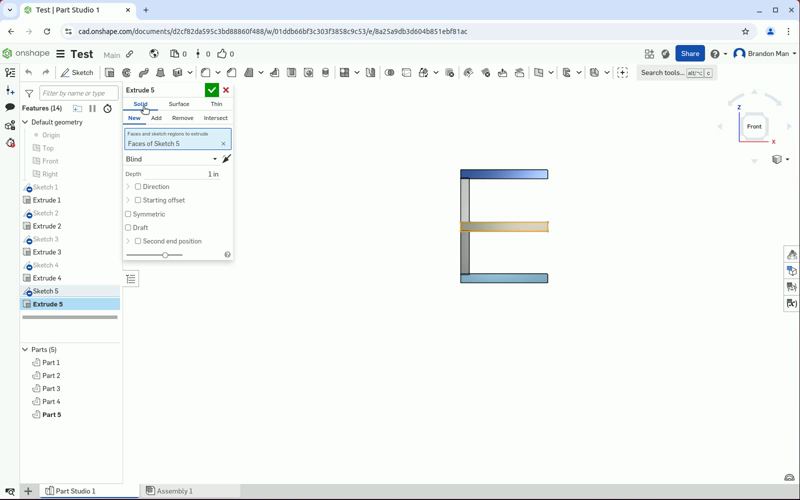
mouse_move(137, 120)
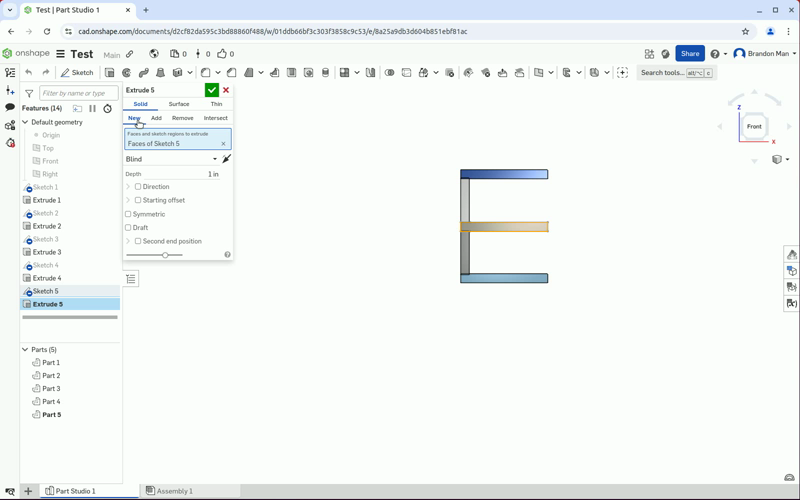
click(137, 120)
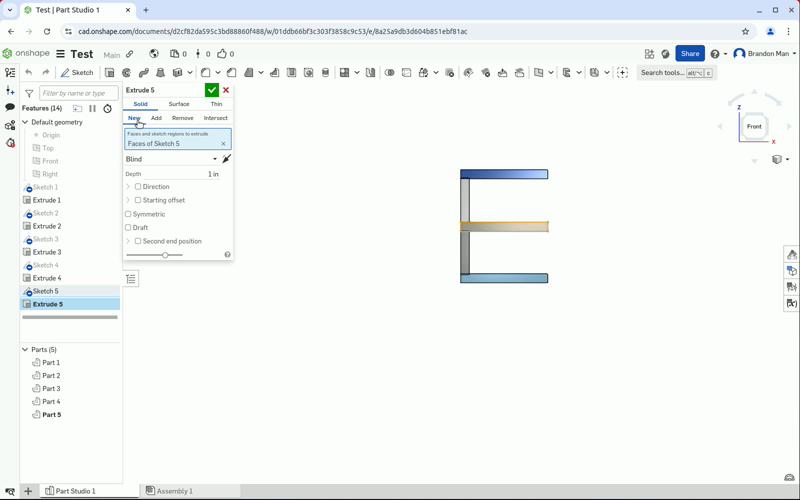
key(tab, 4)
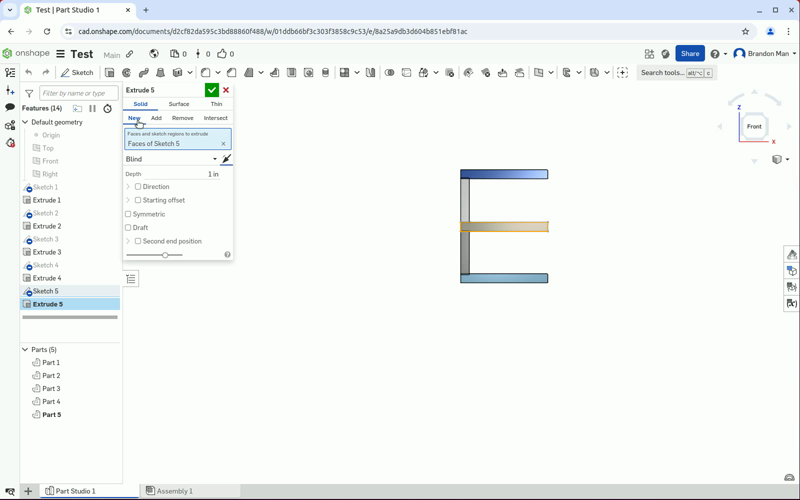
text(0.722)
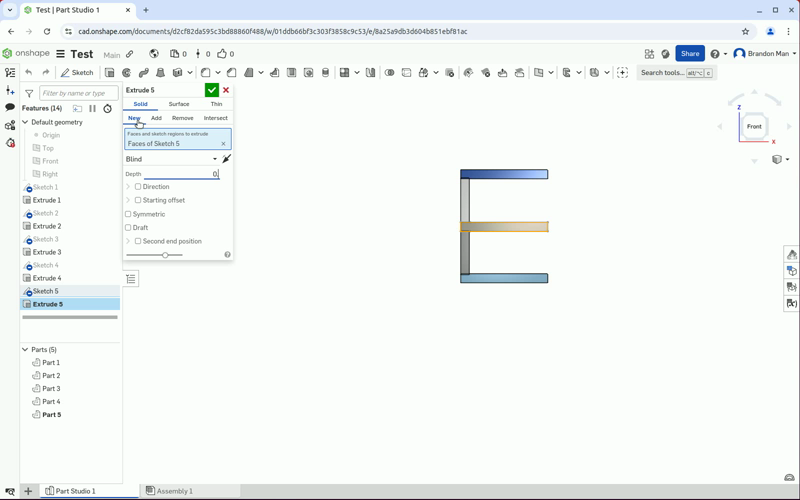
key(enter)
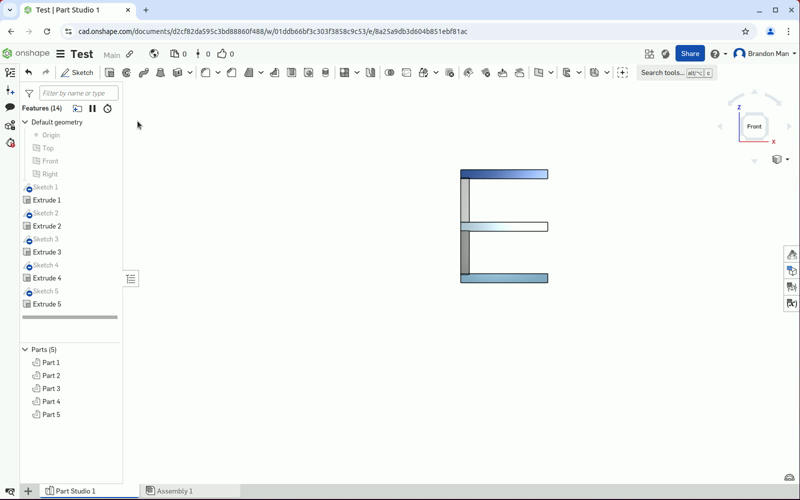
key(shift+h)
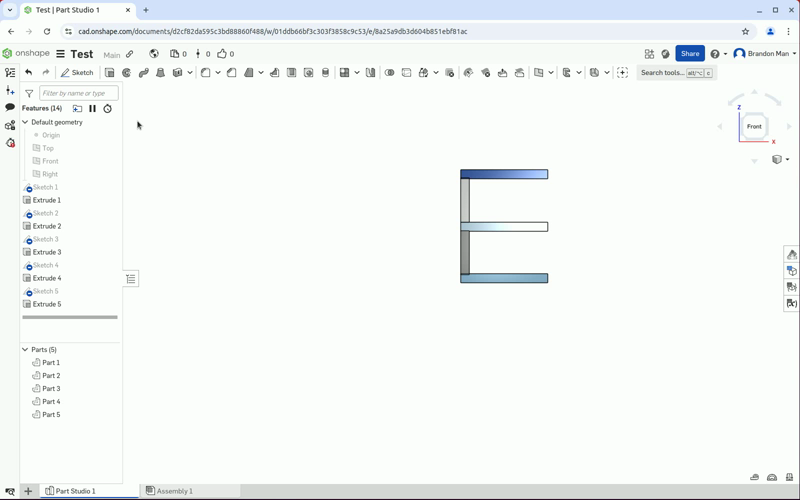
key(shift+h)
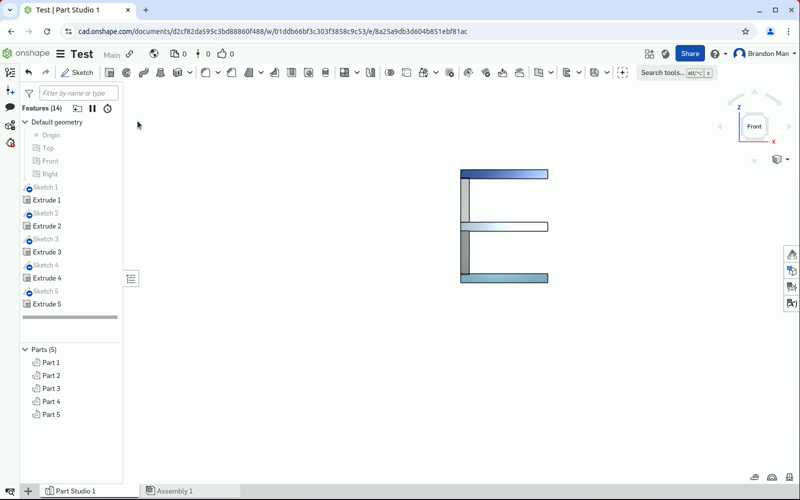
key(shift+7)
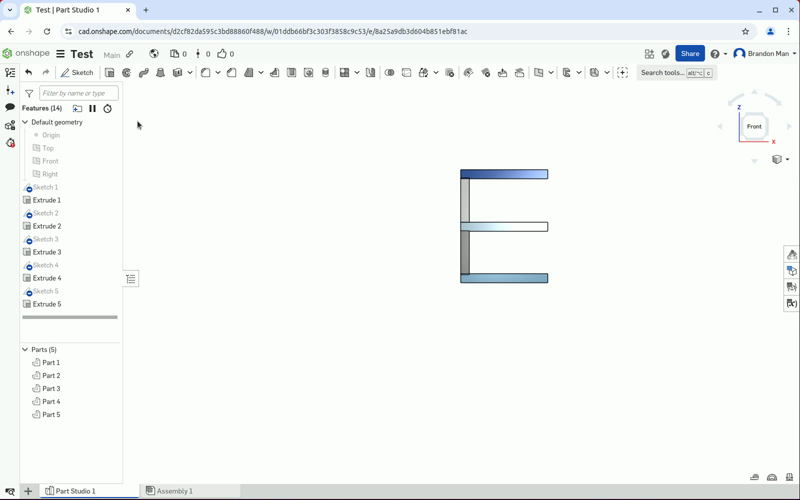
key(left, 2)
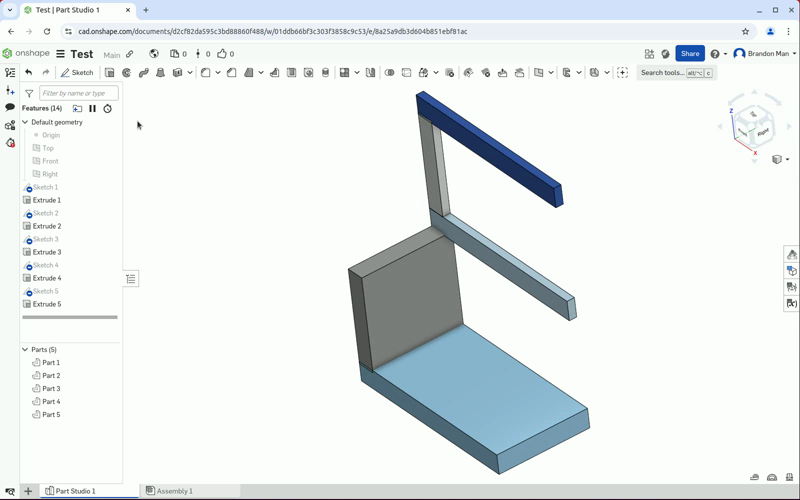
key(down, 2)
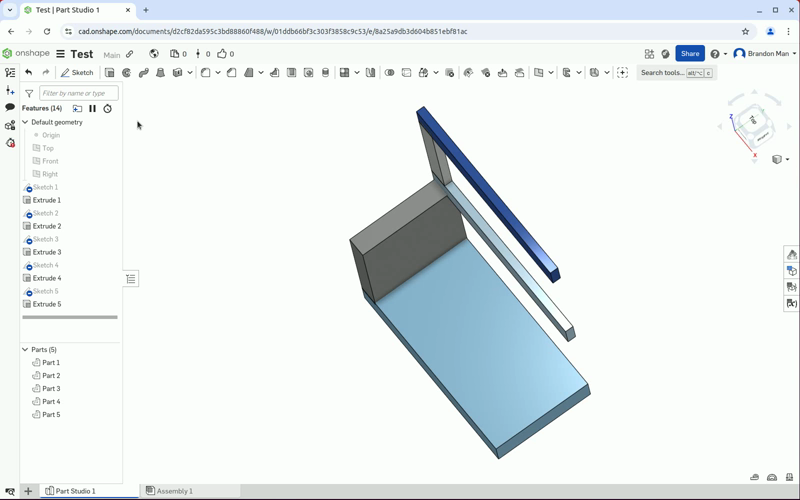
key(up, 2)
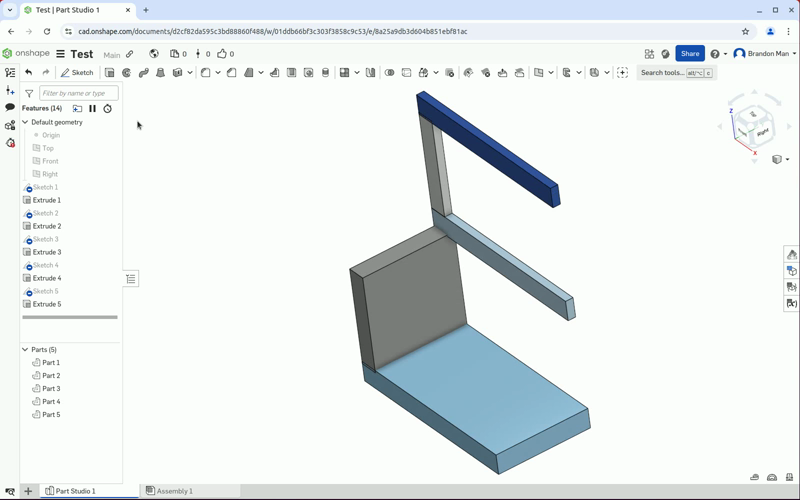
key(right, 2)
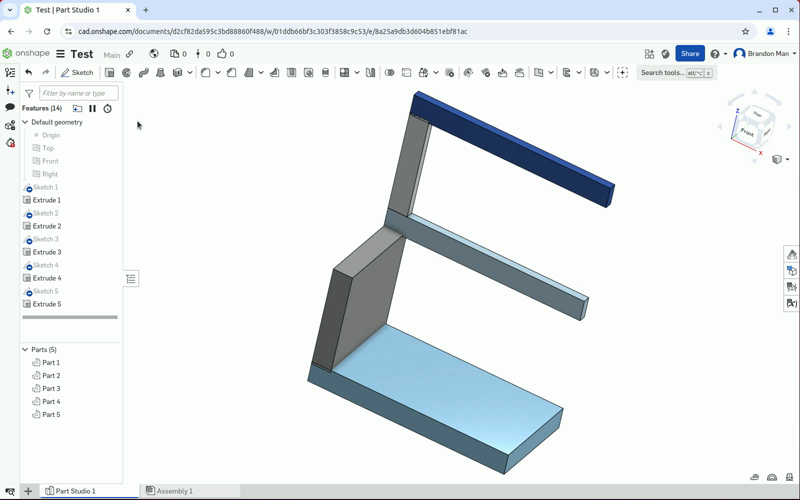
mouse_move(73, 189)
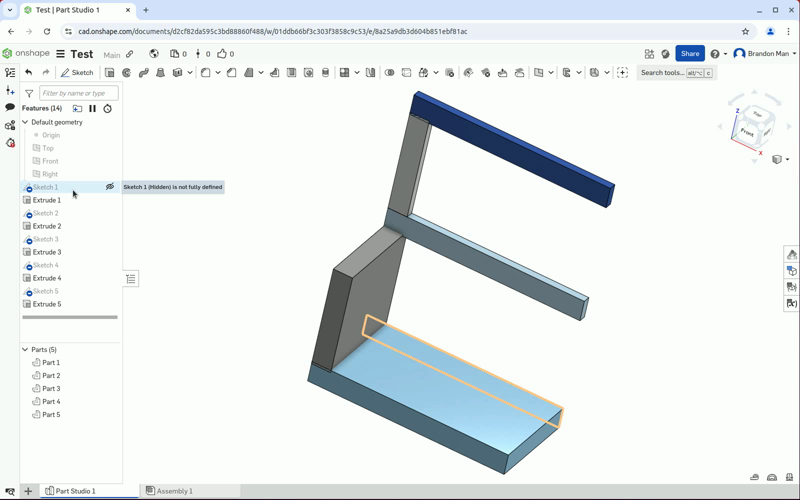
click(73, 189)